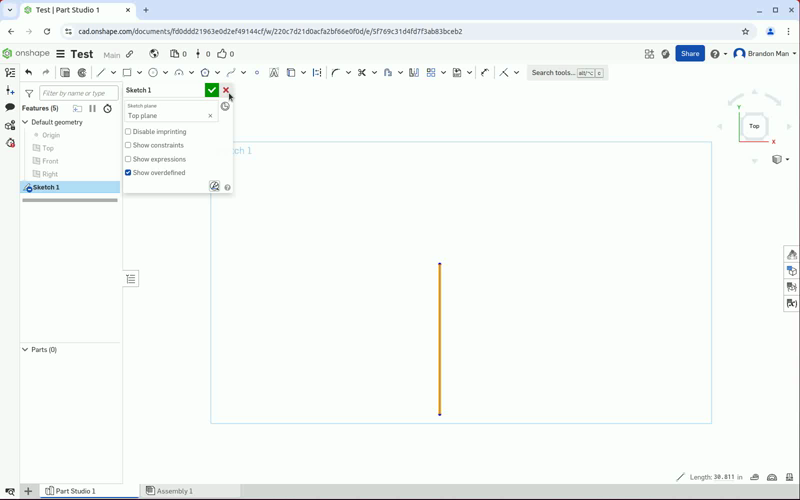
key(shift+h)
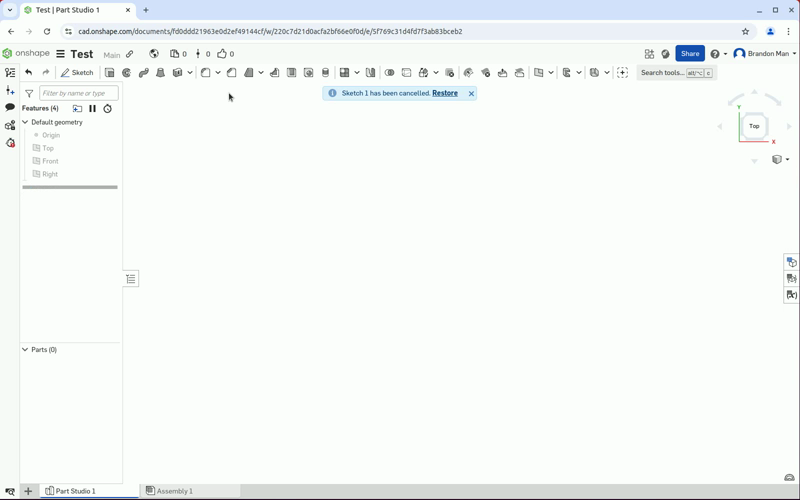
mouse_move(73, 352)
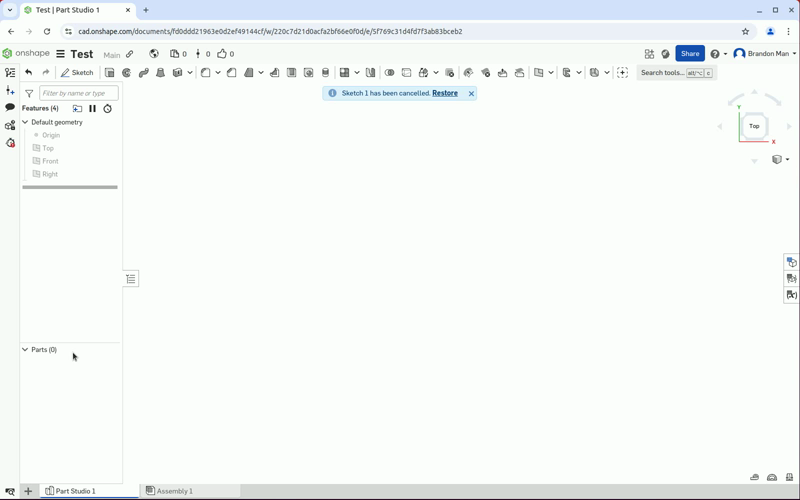
key(y)
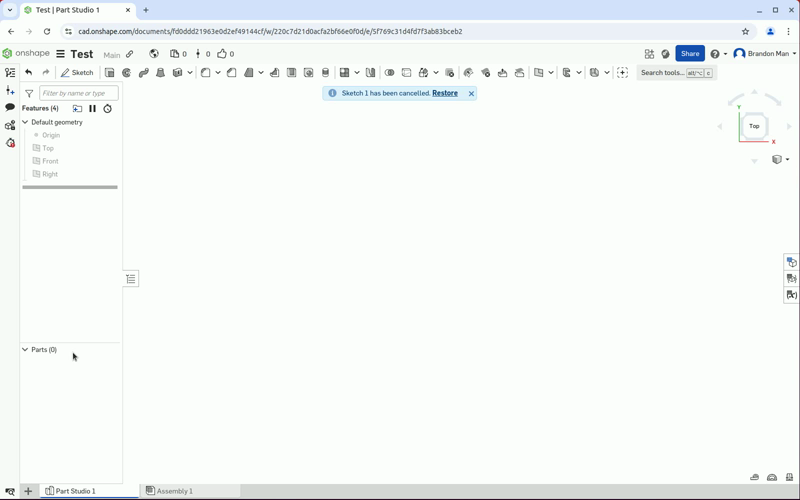
key(shift+p)
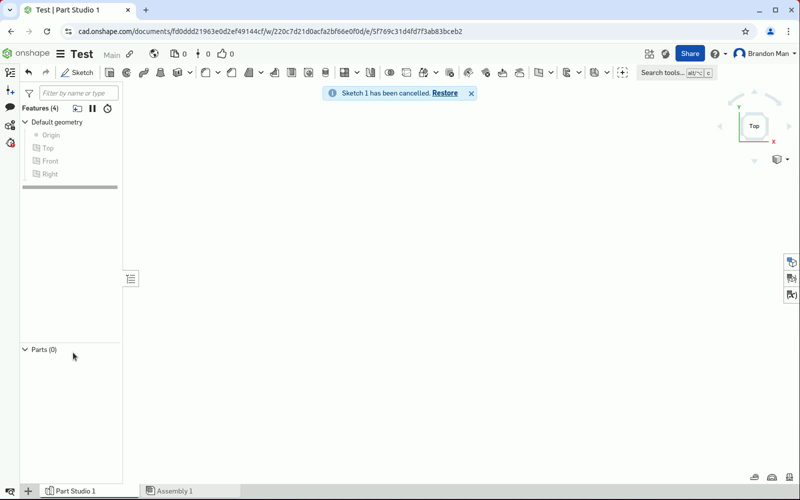
key(space)
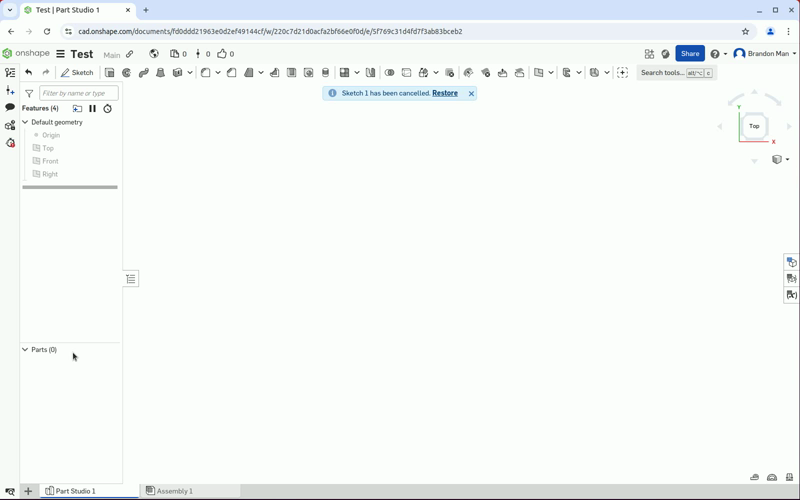
key_down(shift)
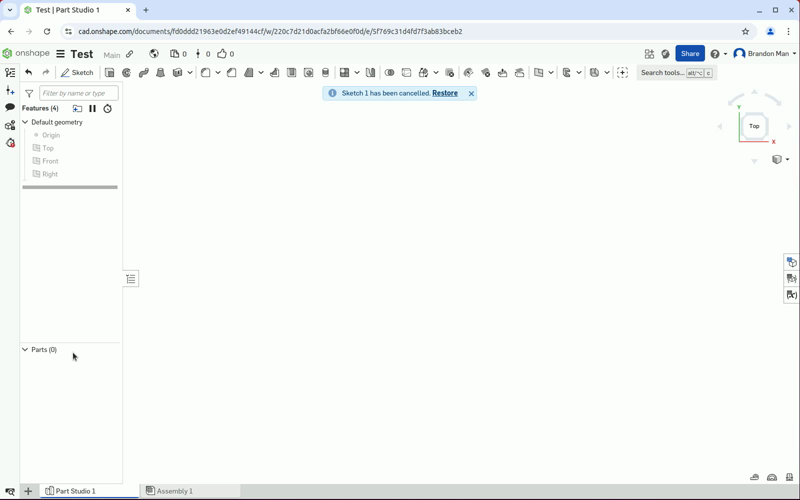
key(up)
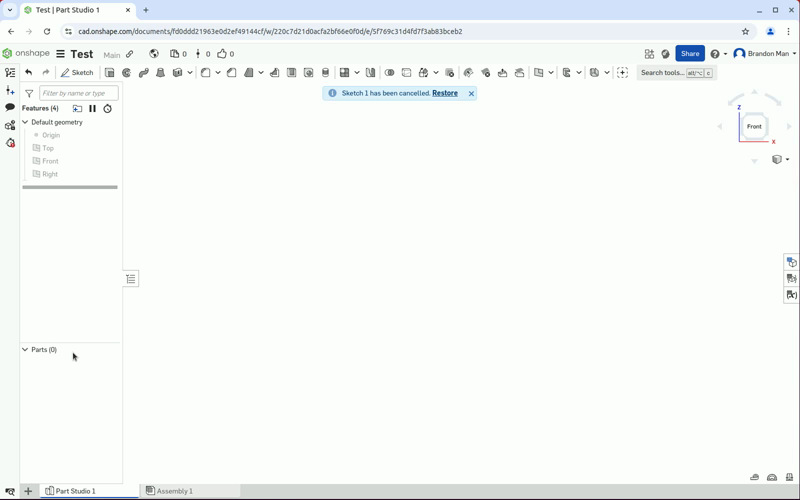
key_up(shift)
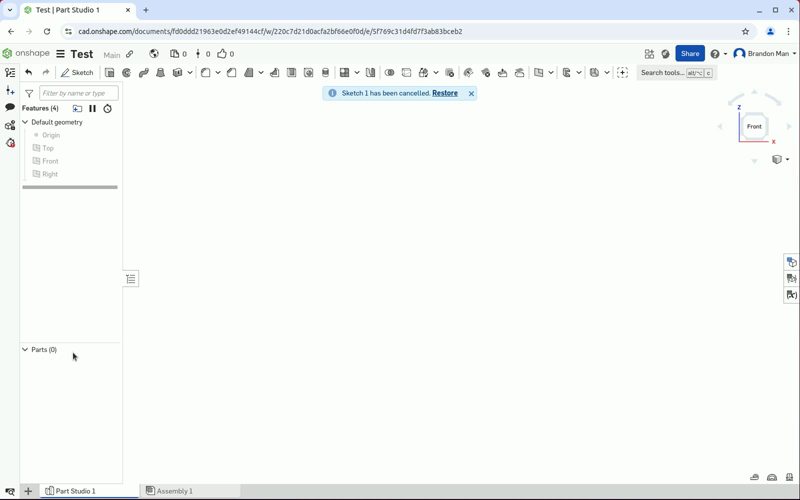
mouse_move(73, 352)
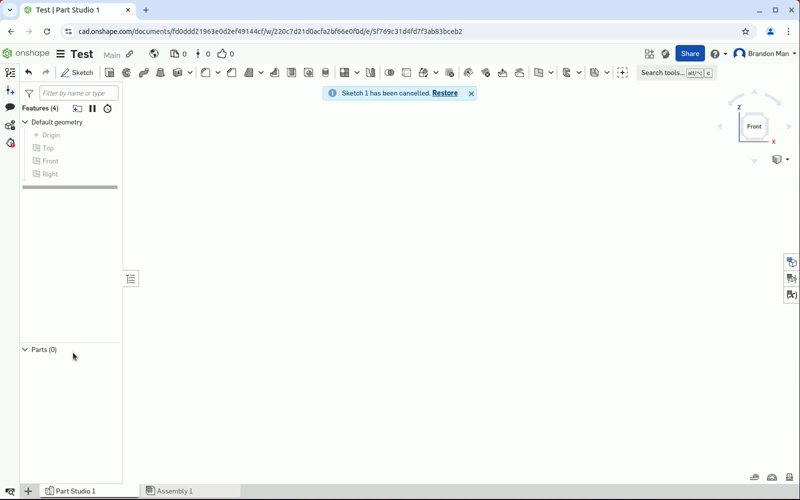
key(shift+y)
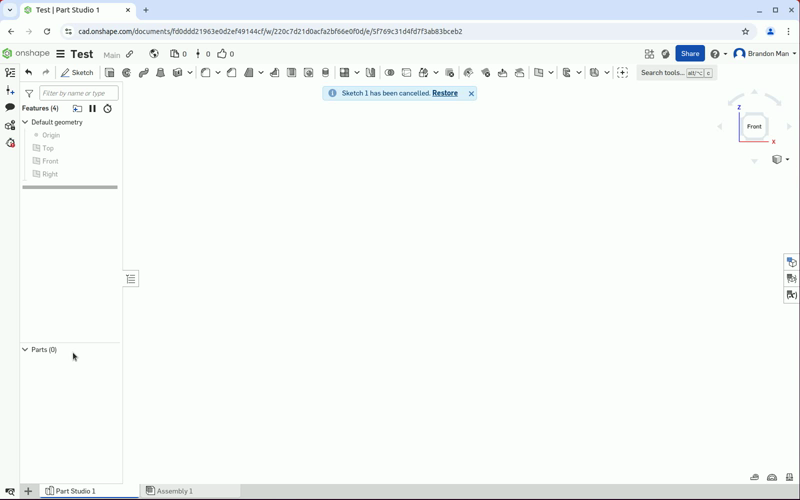
key(shift+s)
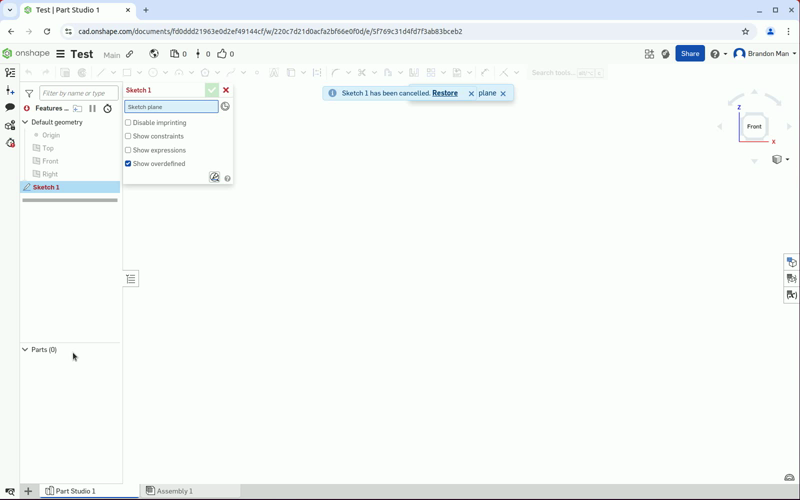
mouse_move(73, 163)
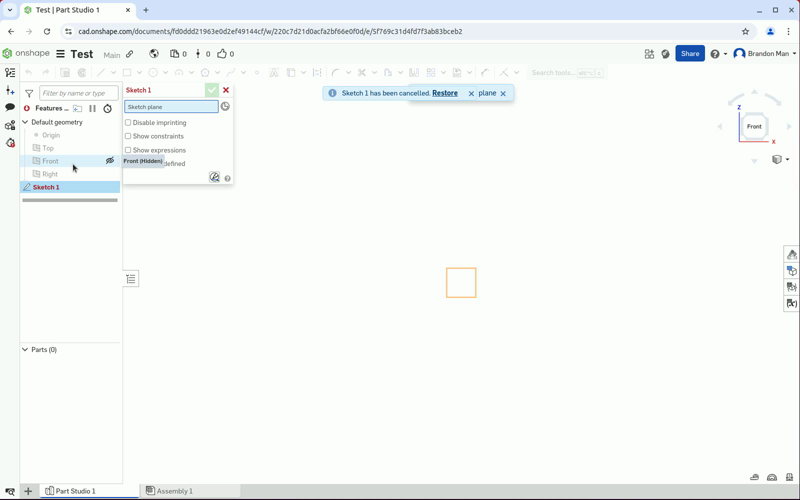
click(73, 163)
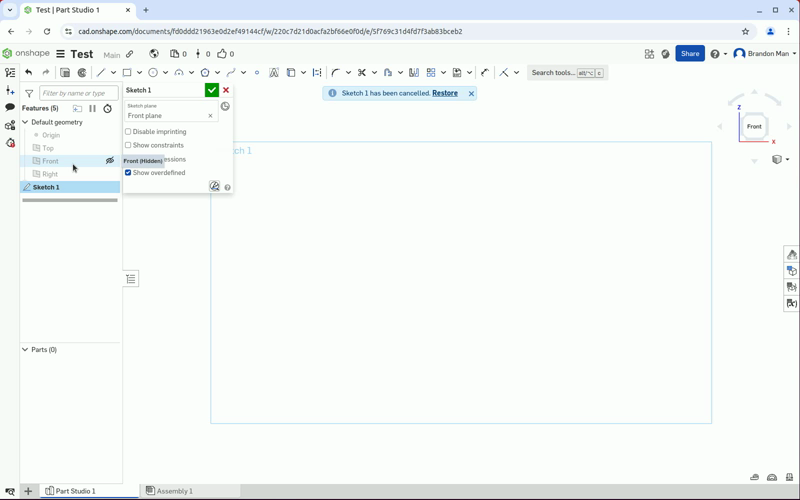
mouse_move(73, 352)
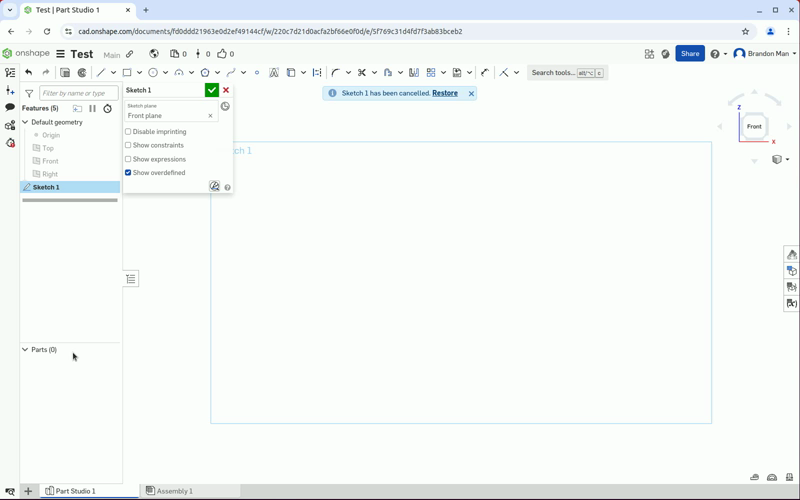
key(y)
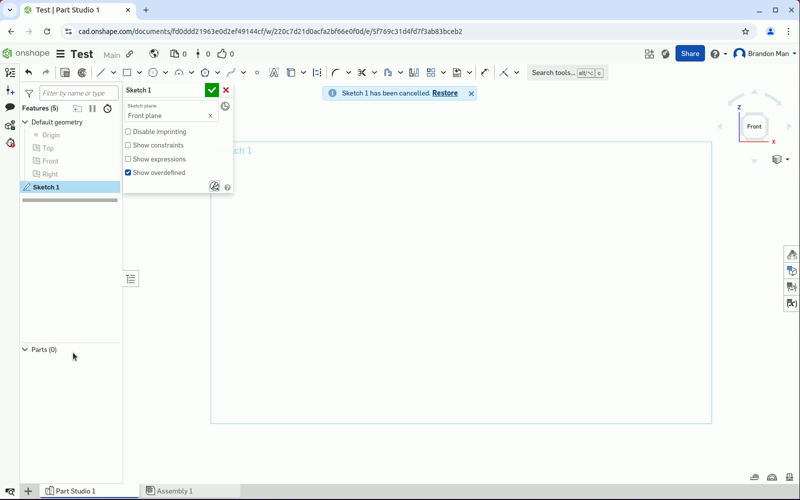
key(c)
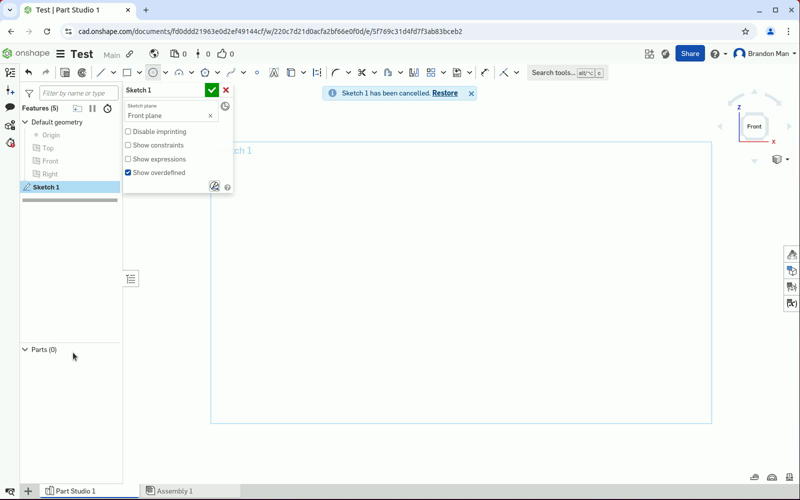
key_down(shift)
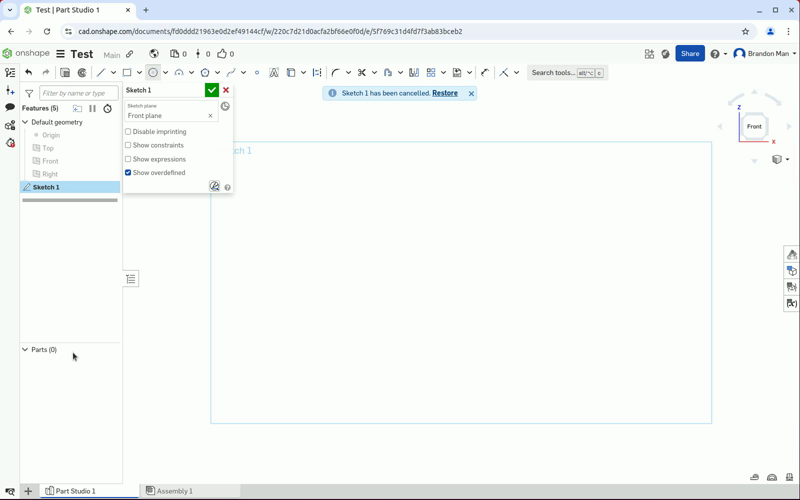
mouse_move(461, 282)
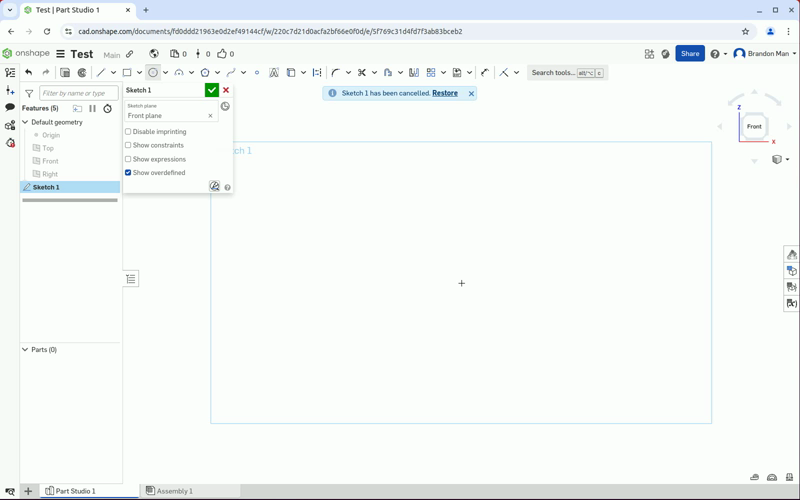
click(461, 282)
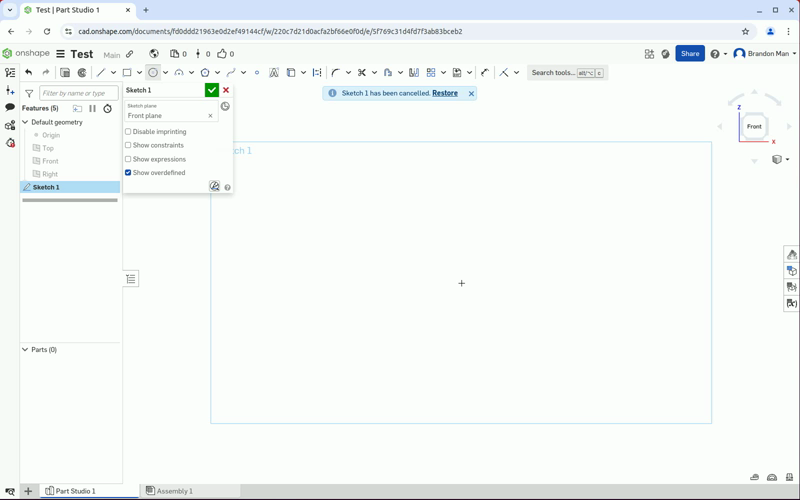
key_up(shift)
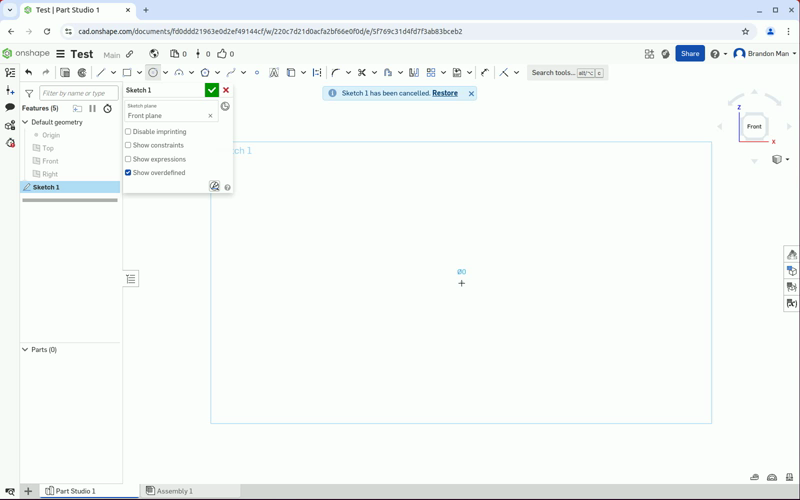
mouse_move(466, 282)
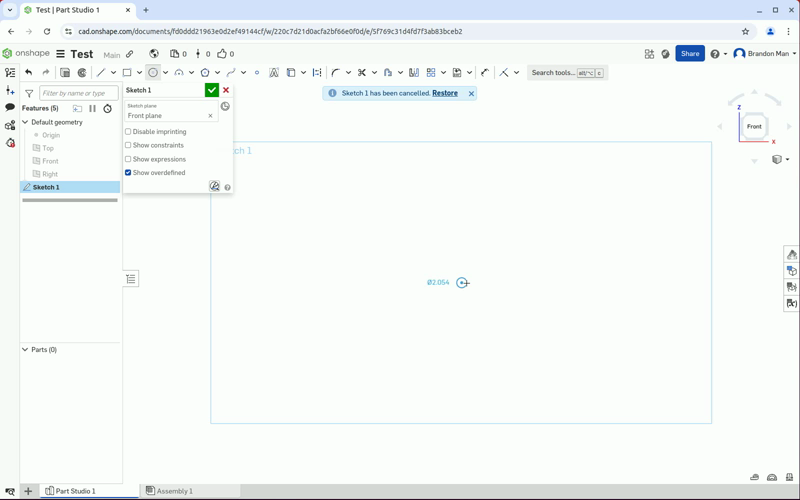
click(466, 282)
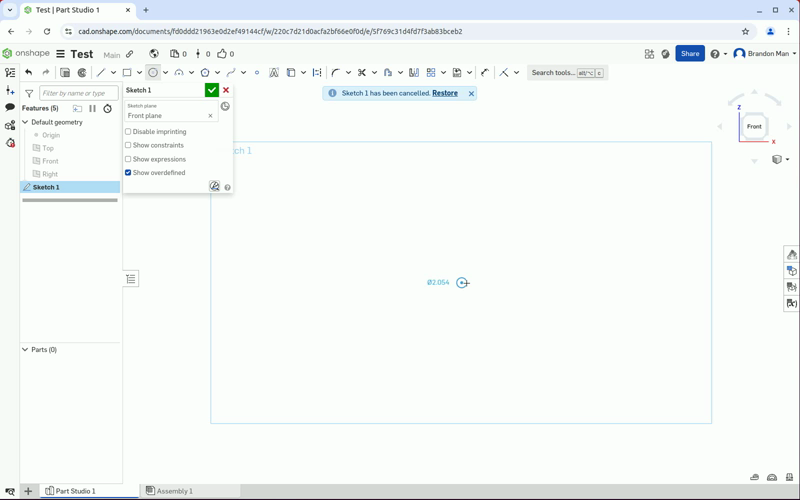
key(esc)
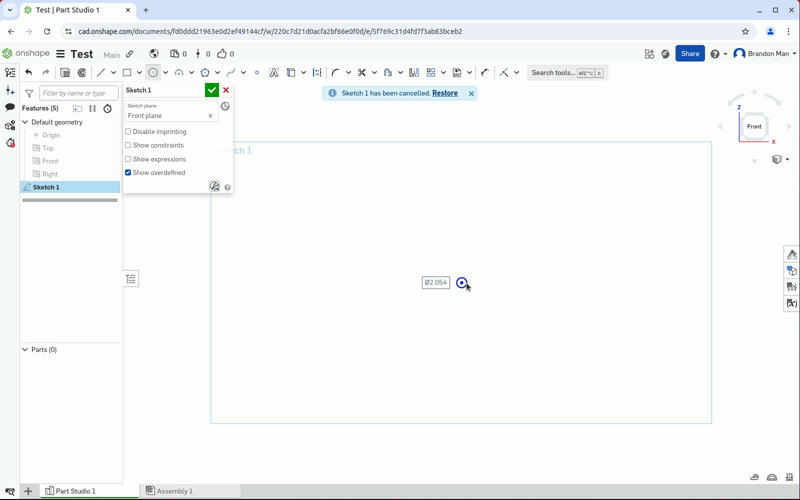
mouse_move(459, 282)
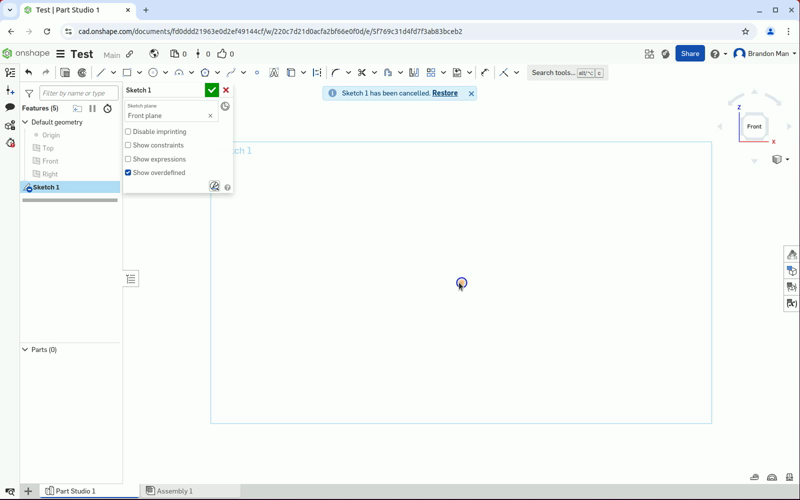
scroll(6)
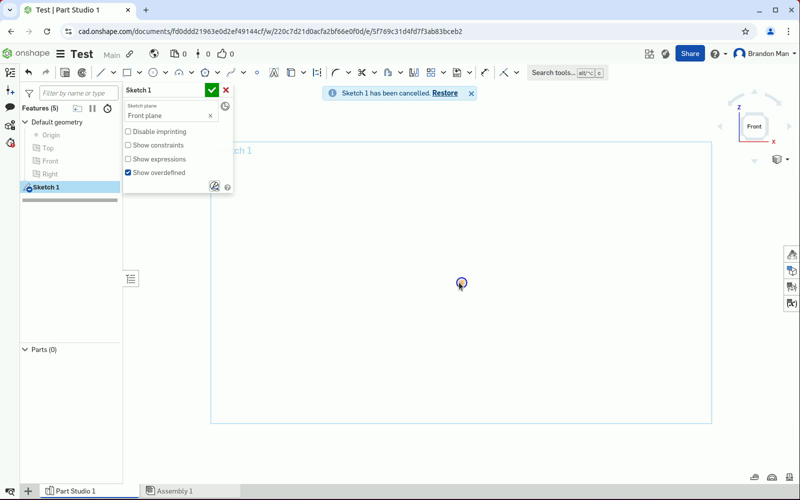
scroll(6)
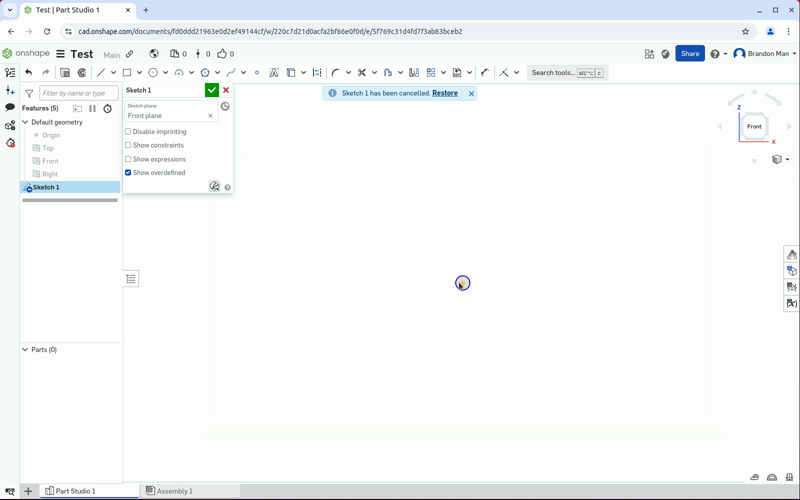
scroll(6)
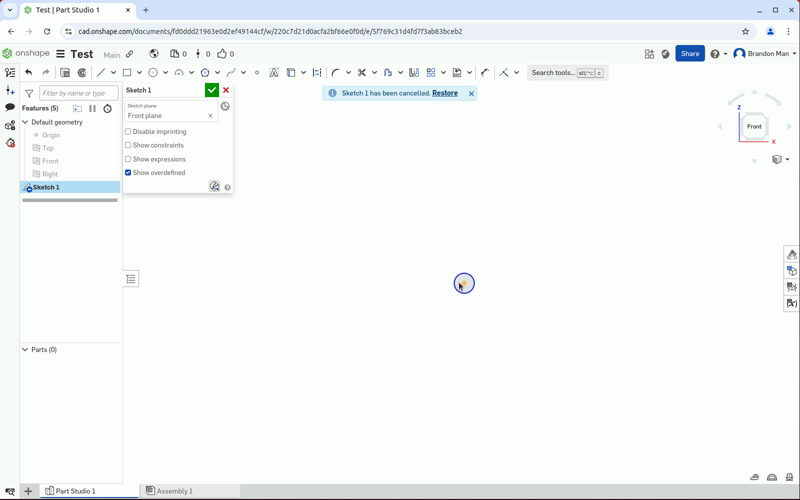
scroll(6)
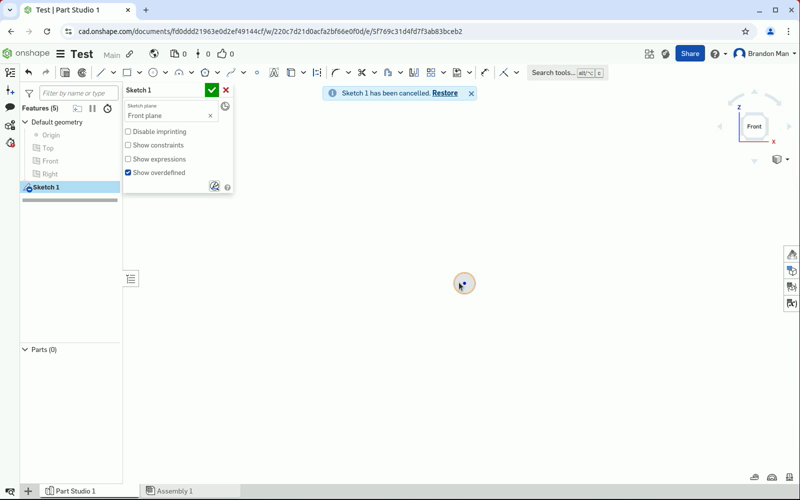
scroll(6)
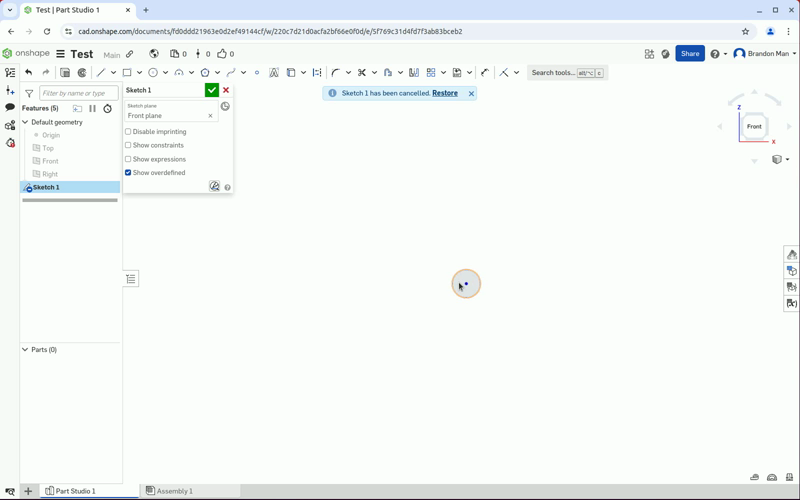
scroll(6)
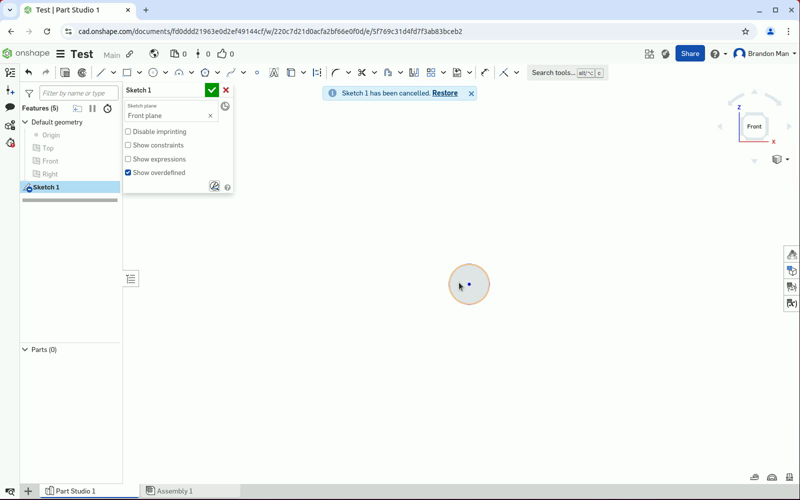
scroll(6)
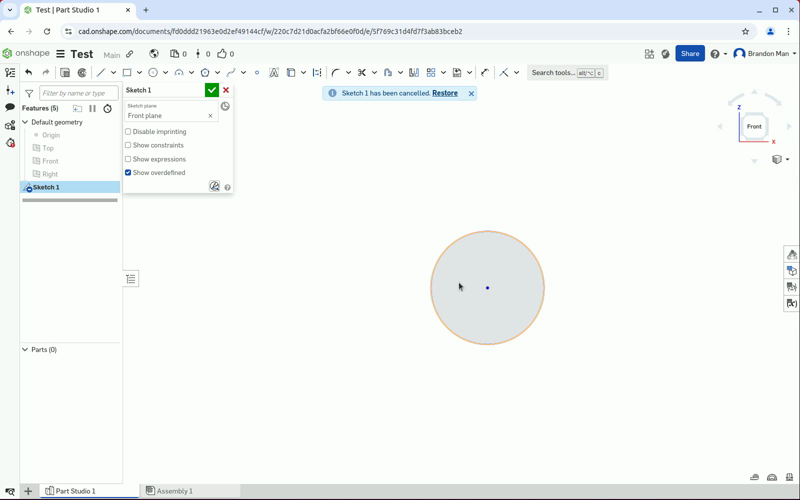
click(459, 282)
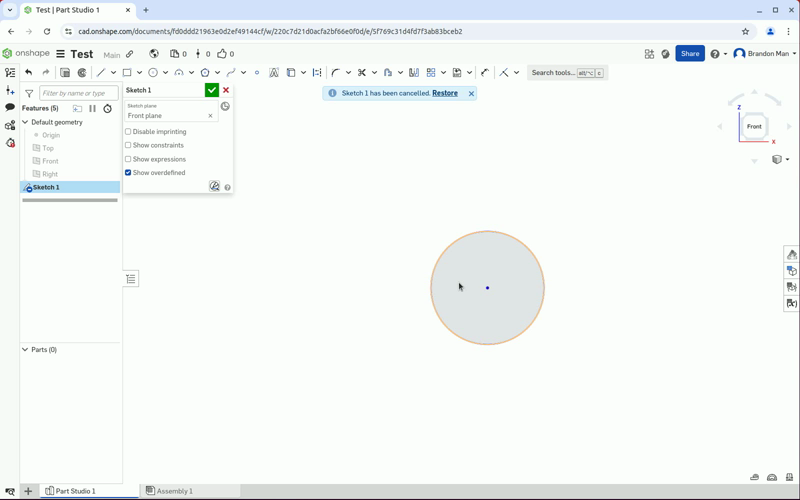
scroll(-6)
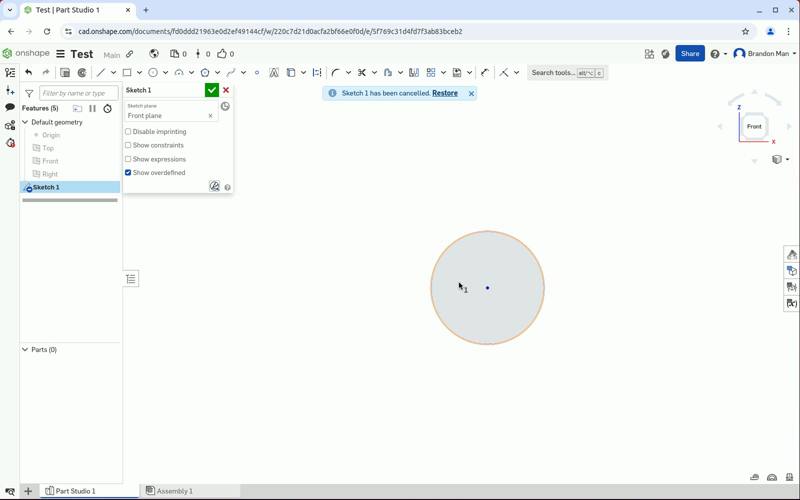
scroll(-6)
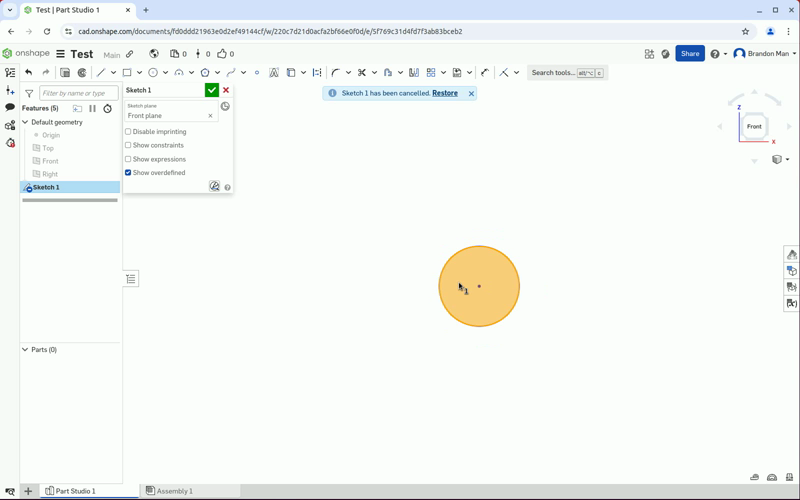
scroll(-6)
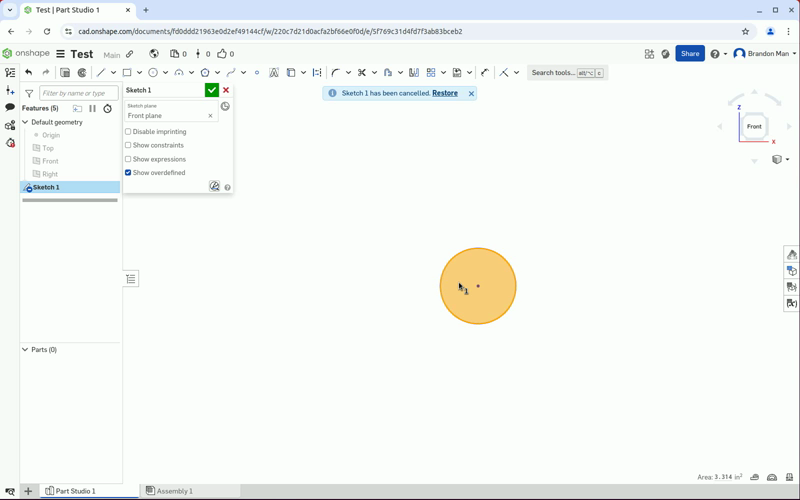
scroll(-6)
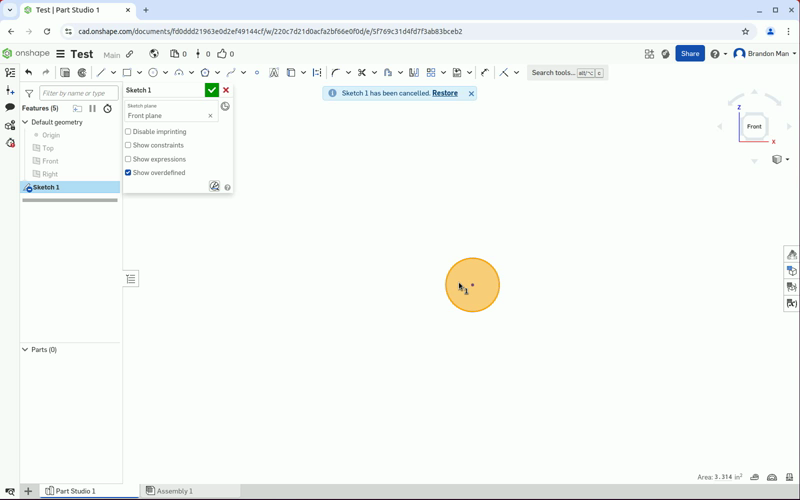
scroll(-6)
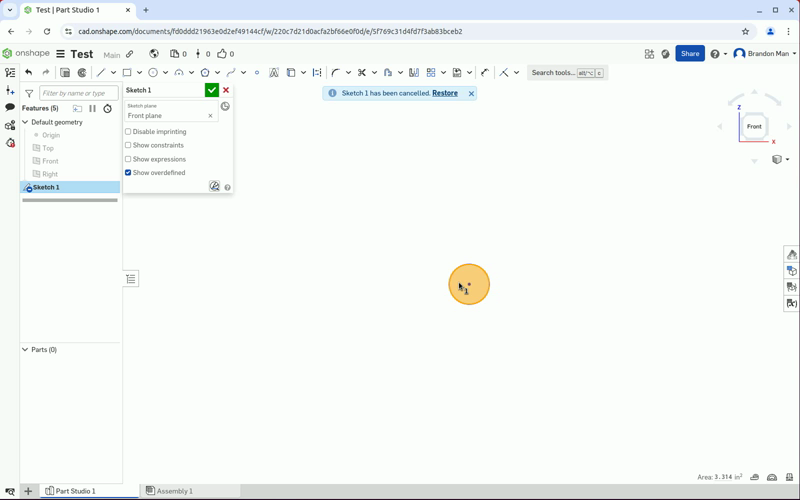
scroll(-6)
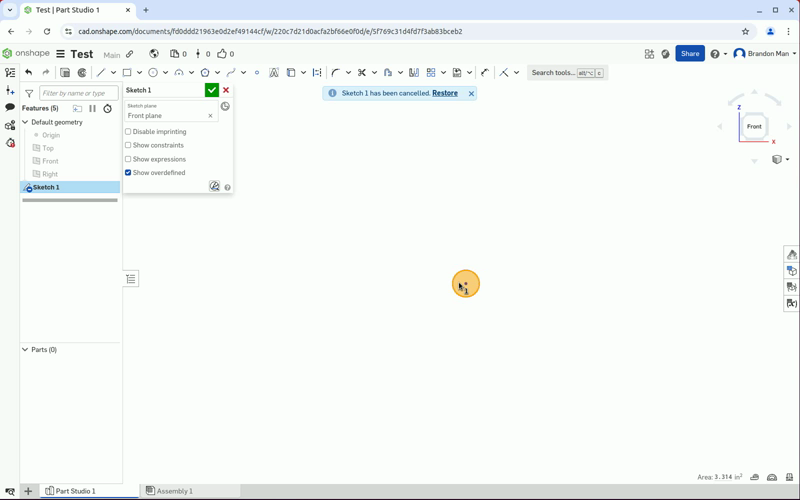
scroll(-6)
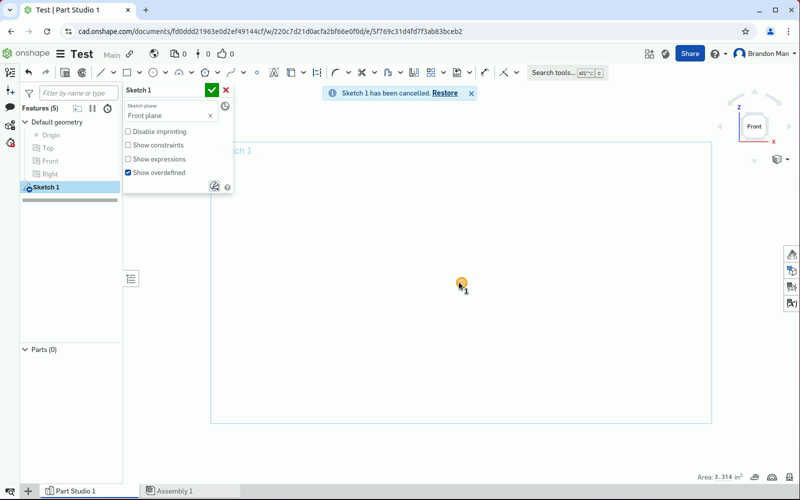
mouse_move(73, 352)
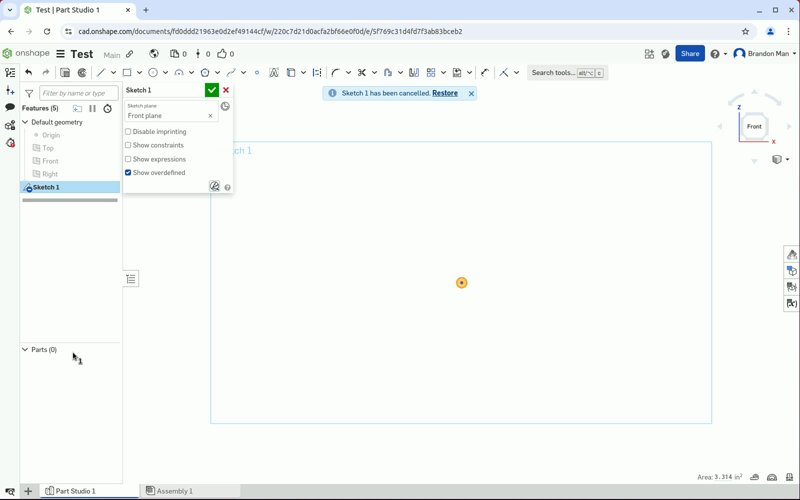
key(shift+y)
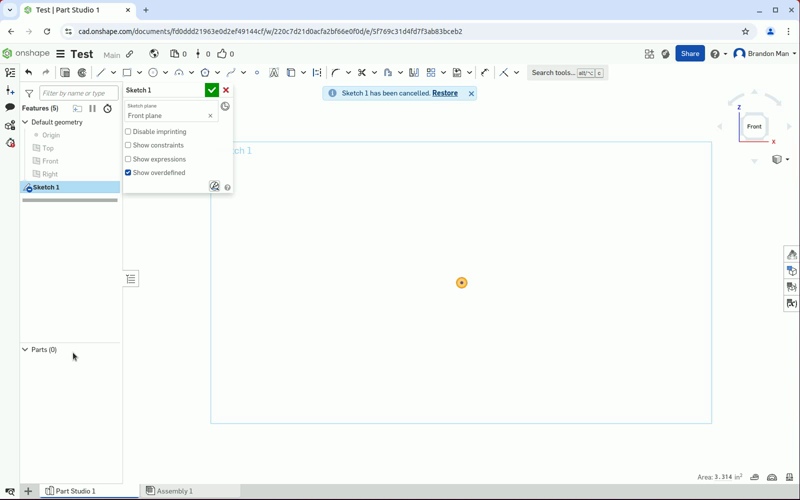
key(shift+e)
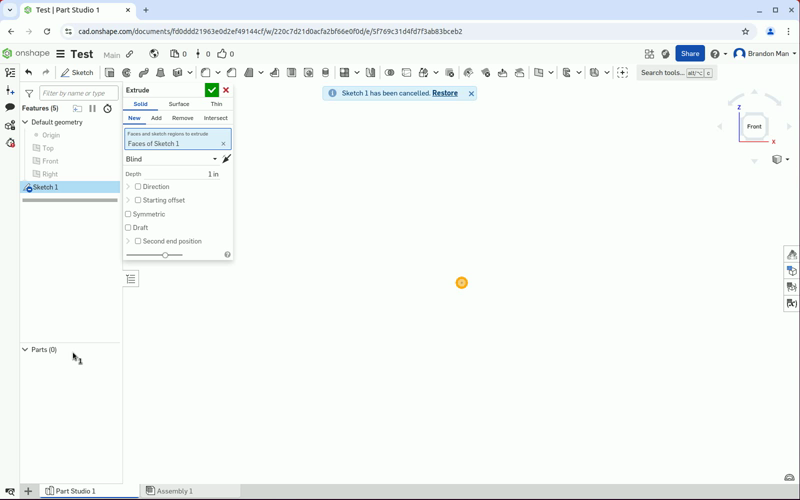
mouse_move(143, 106)
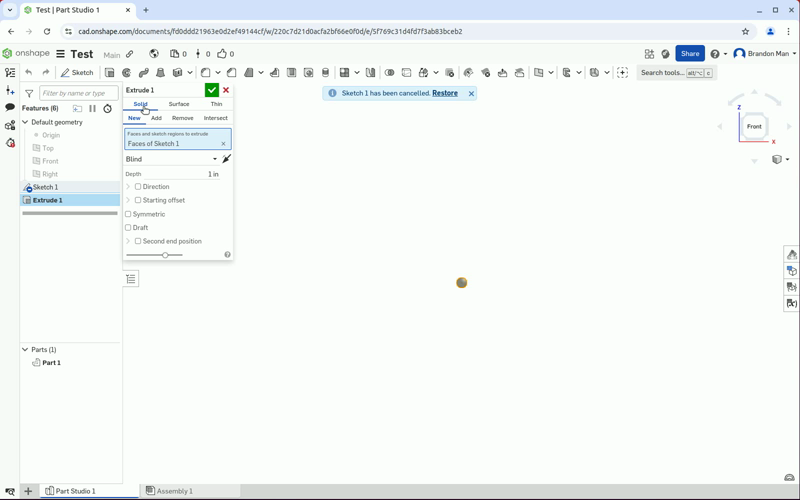
click(143, 106)
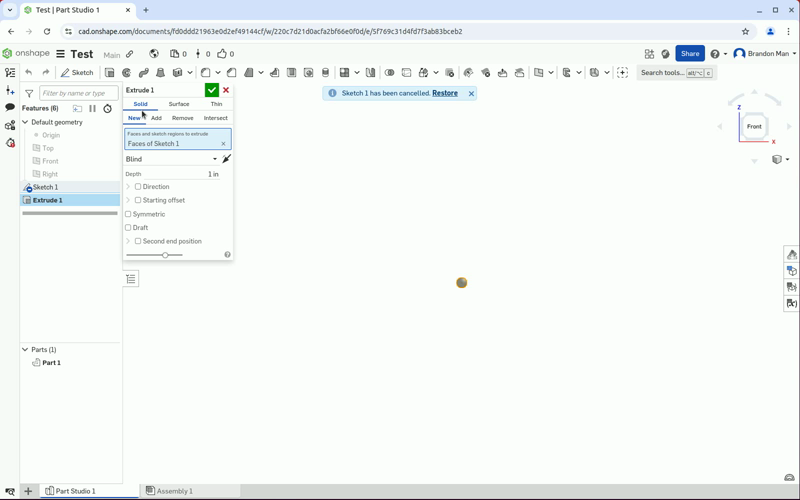
mouse_move(137, 120)
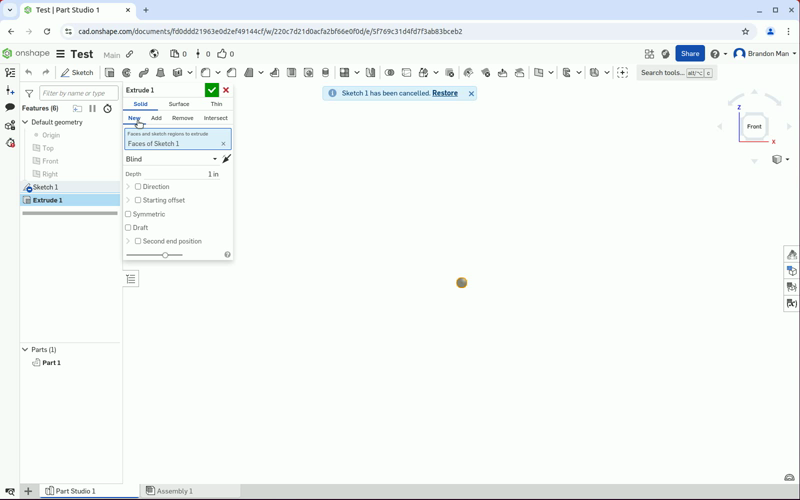
click(137, 120)
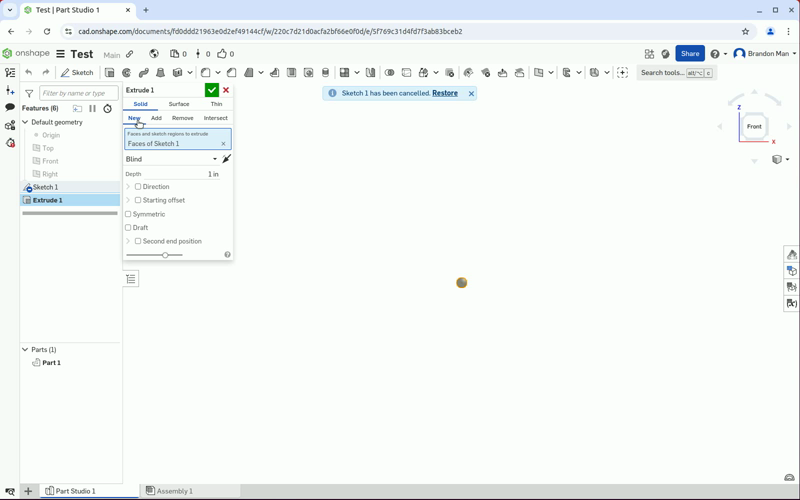
key(tab, 4)
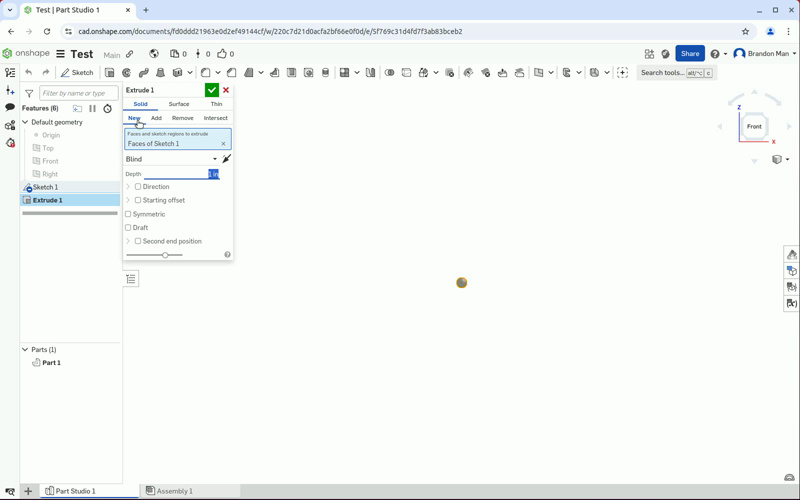
text(0.722)
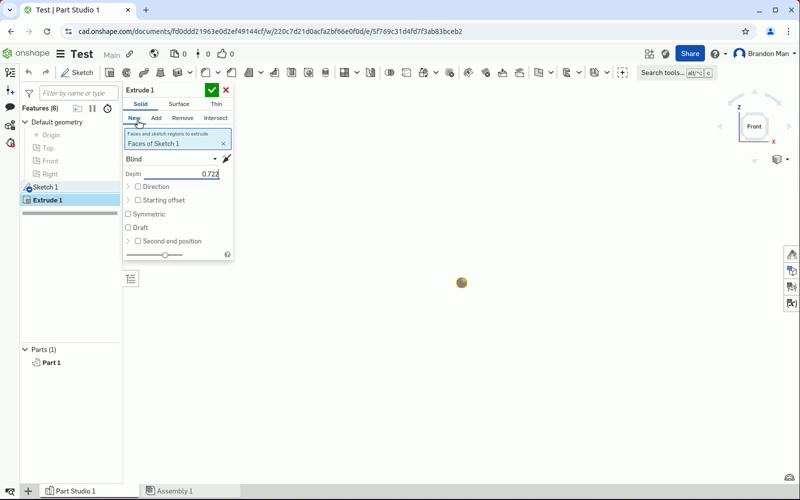
key(enter)
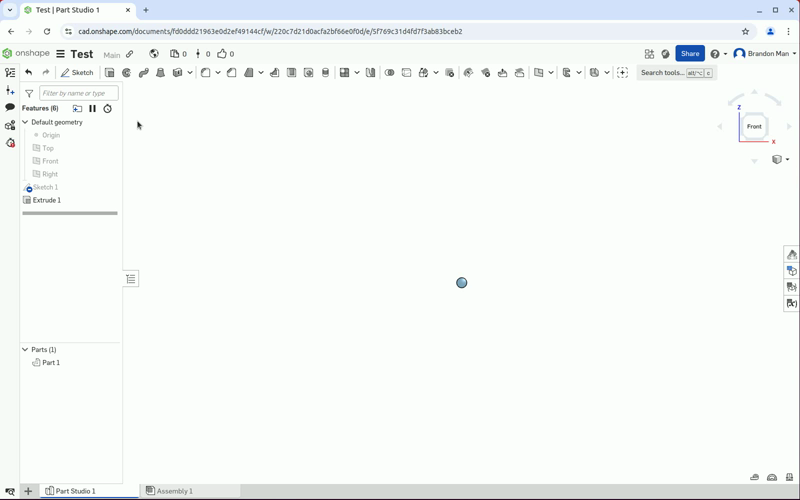
key(shift+h)
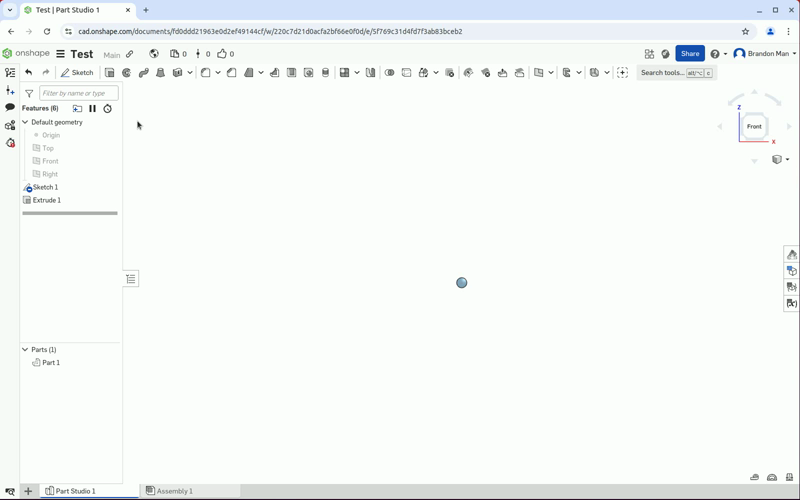
key(shift+h)
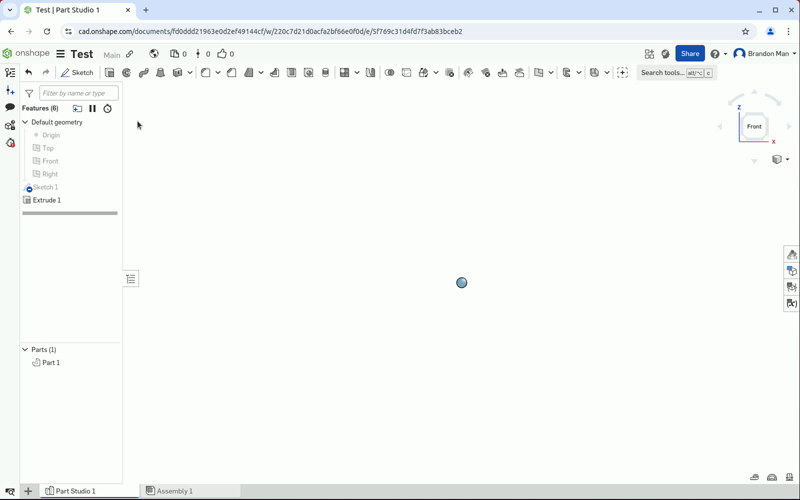
mouse_move(73, 189)
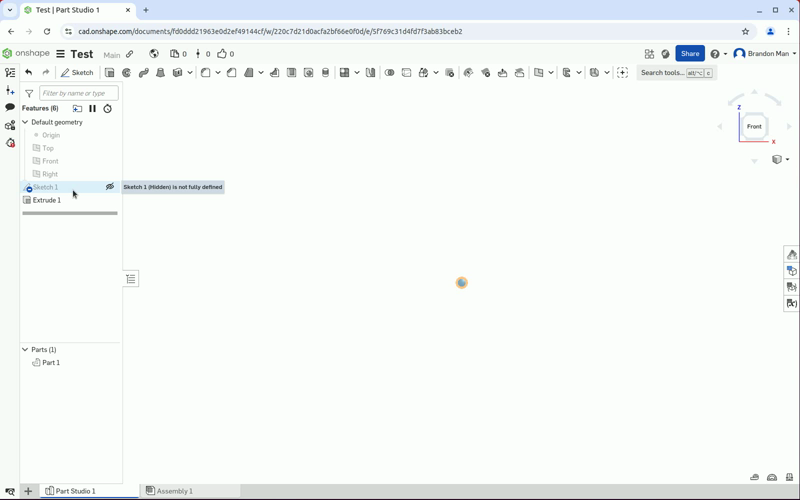
click(73, 189)
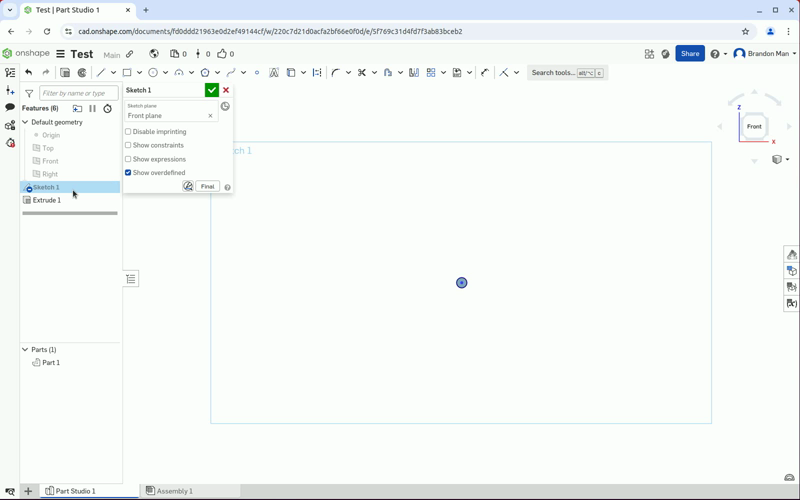
mouse_move(229, 92)
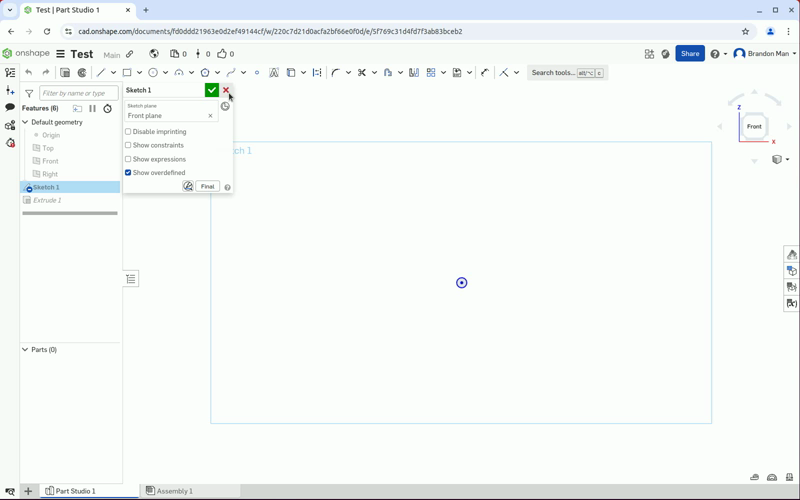
click(229, 92)
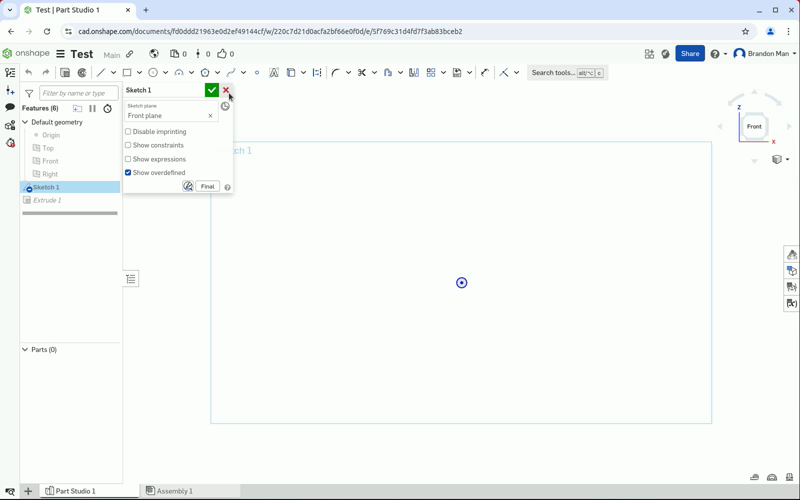
key(shift+s)
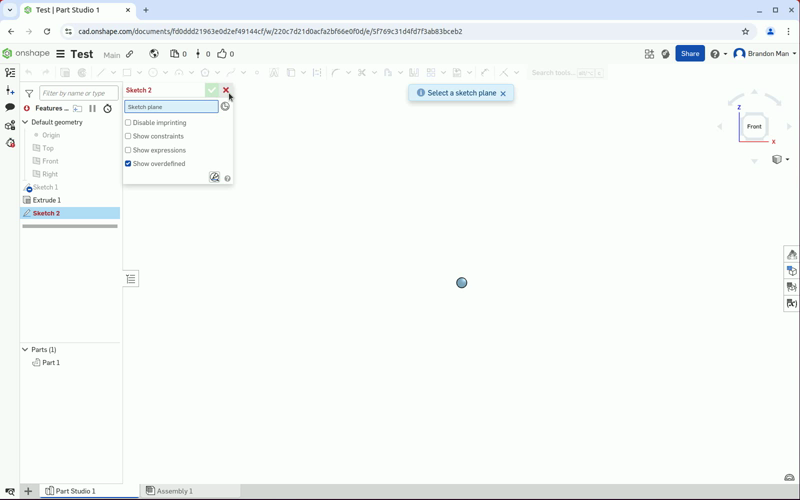
mouse_move(73, 163)
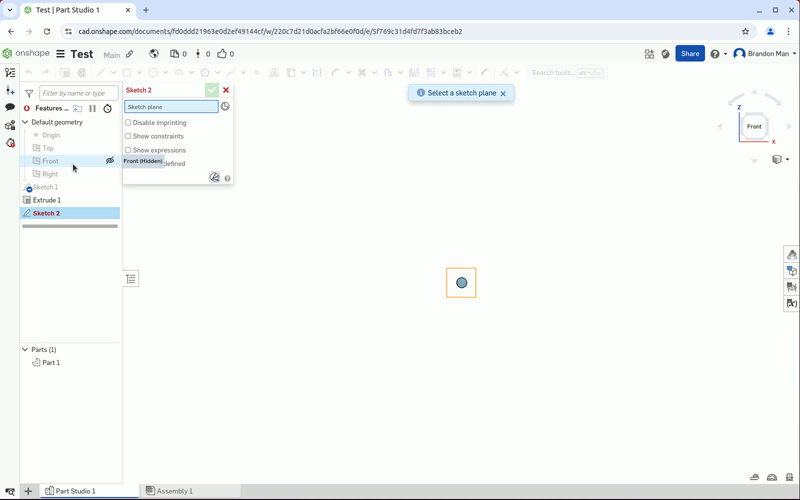
click(73, 163)
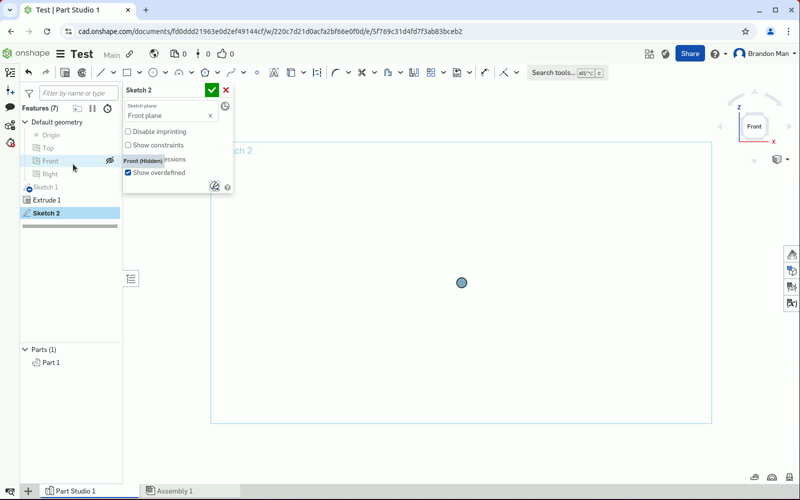
mouse_move(73, 352)
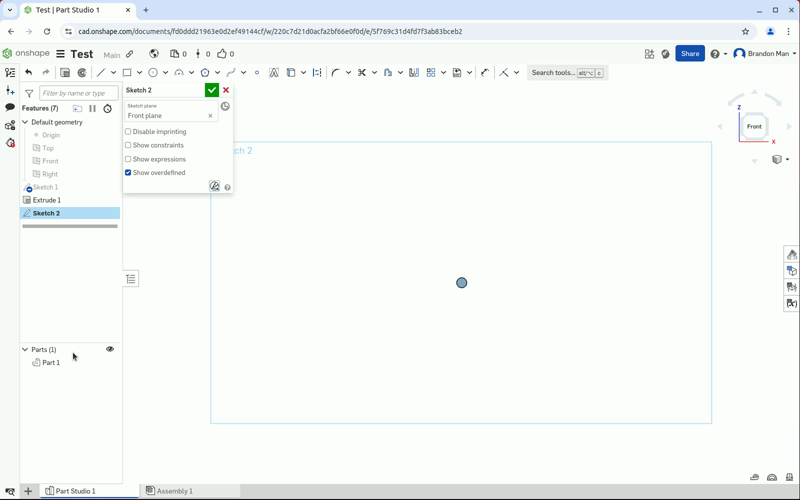
key(y)
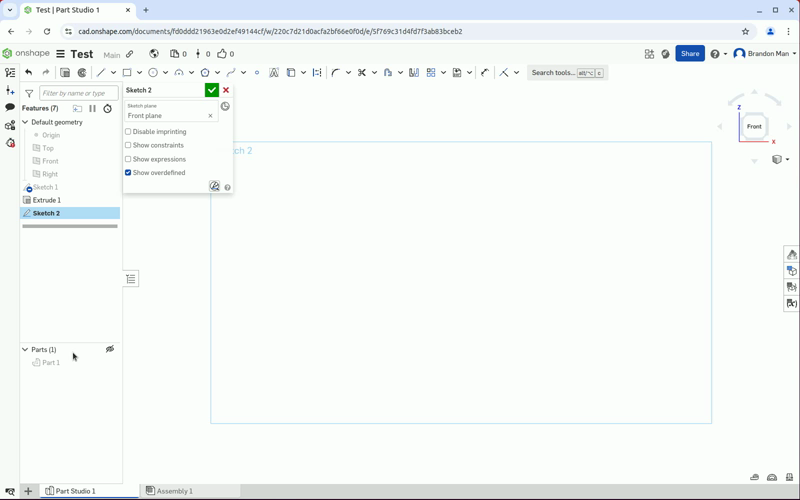
key(a)
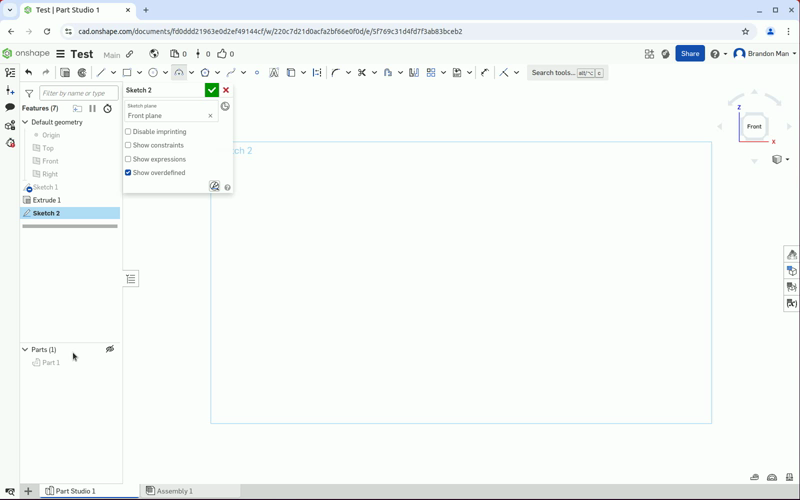
key_down(shift)
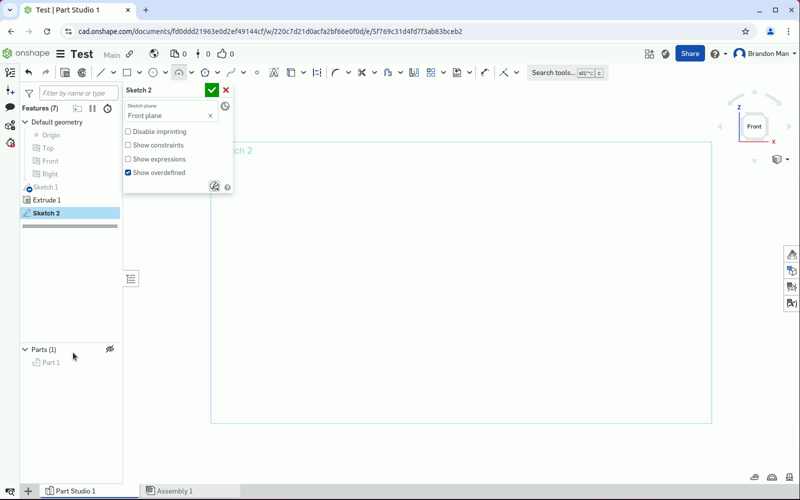
mouse_move(457, 282)
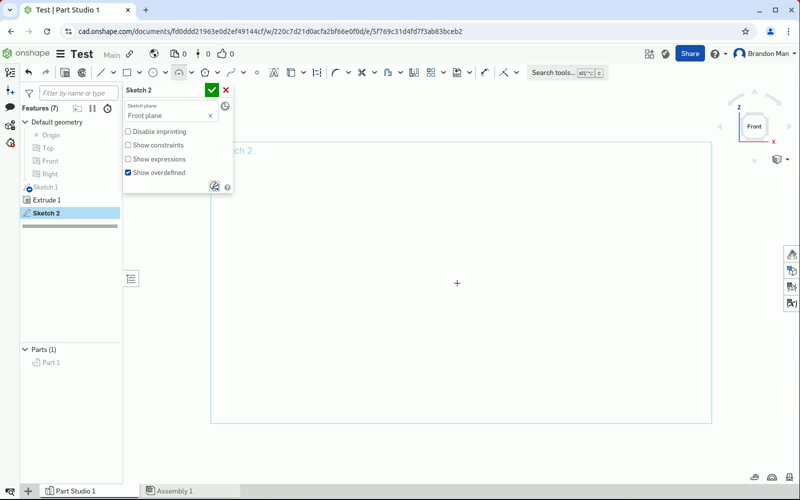
click(457, 282)
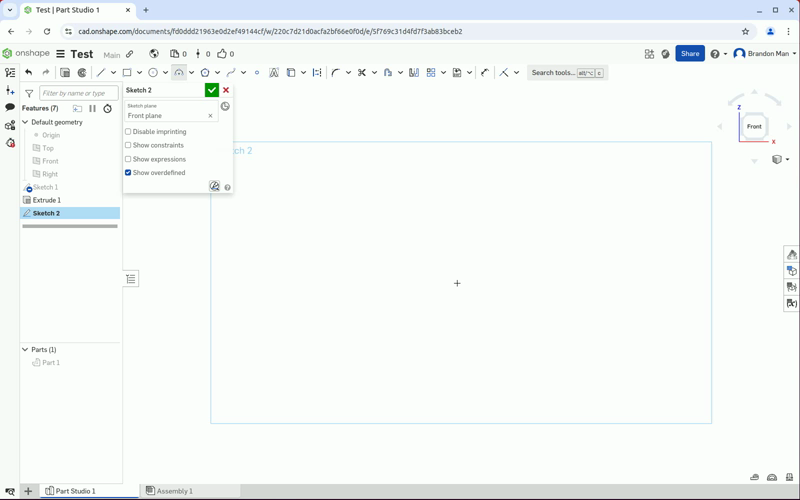
key_up(shift)
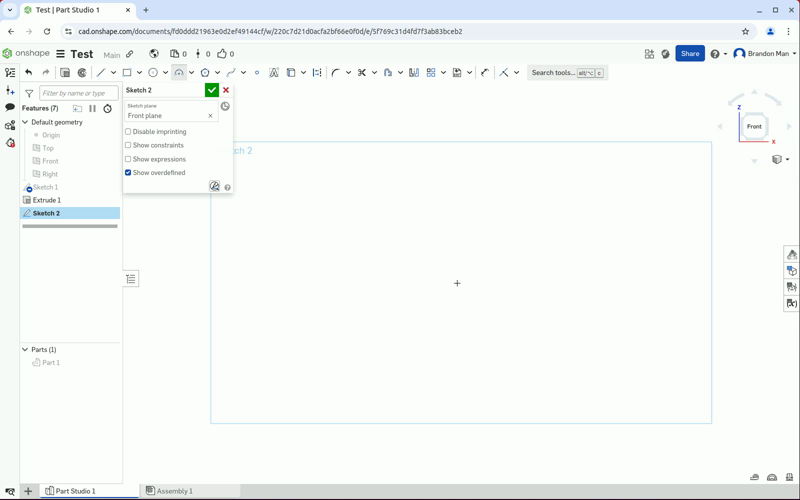
key_down(shift)
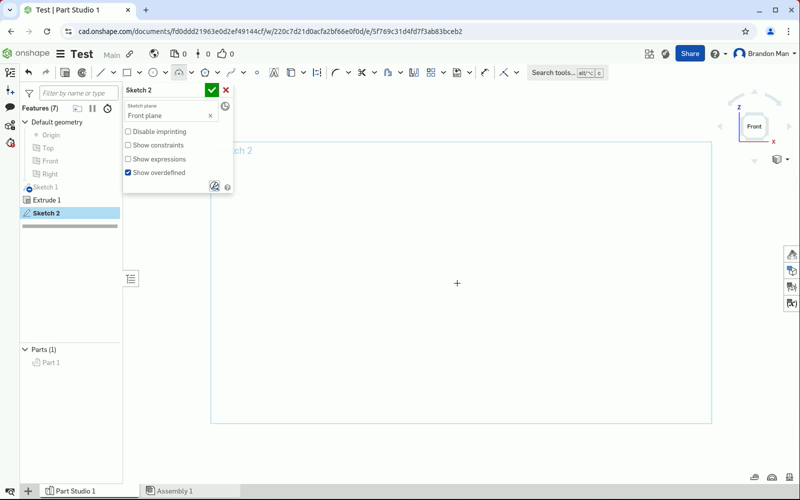
mouse_move(465, 282)
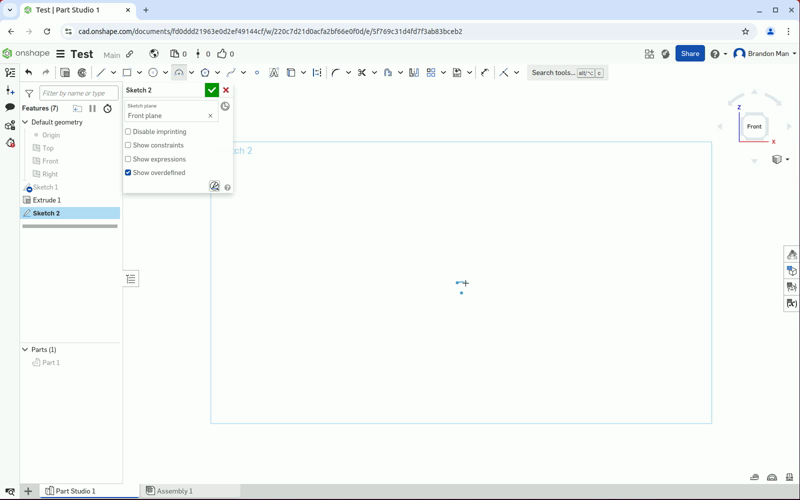
click(465, 282)
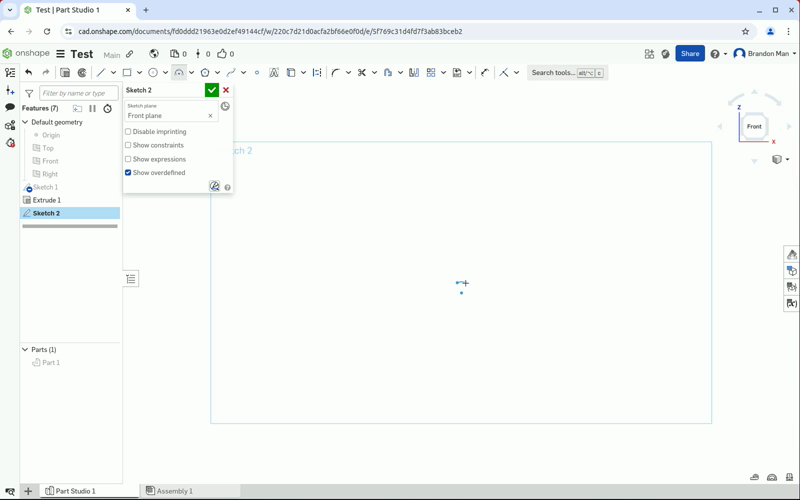
mouse_move(461, 279)
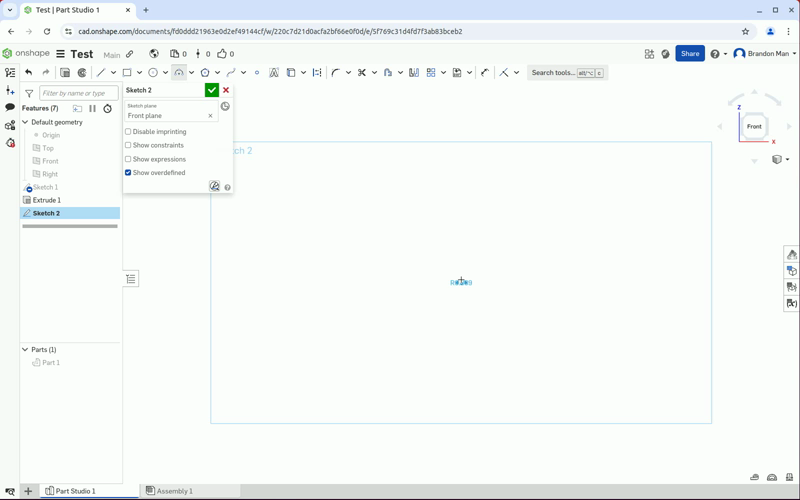
click(461, 279)
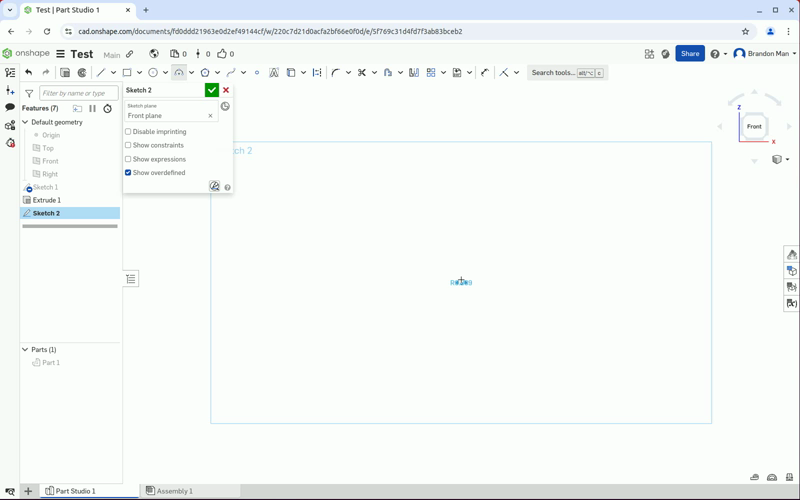
key_up(shift)
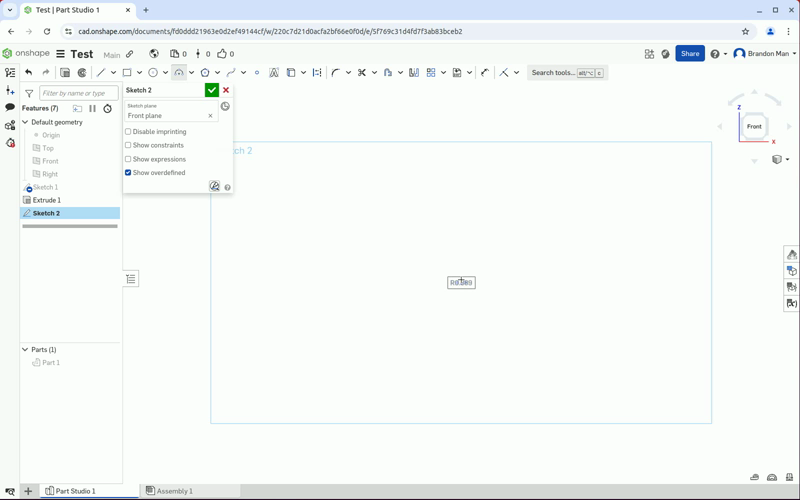
key(esc)
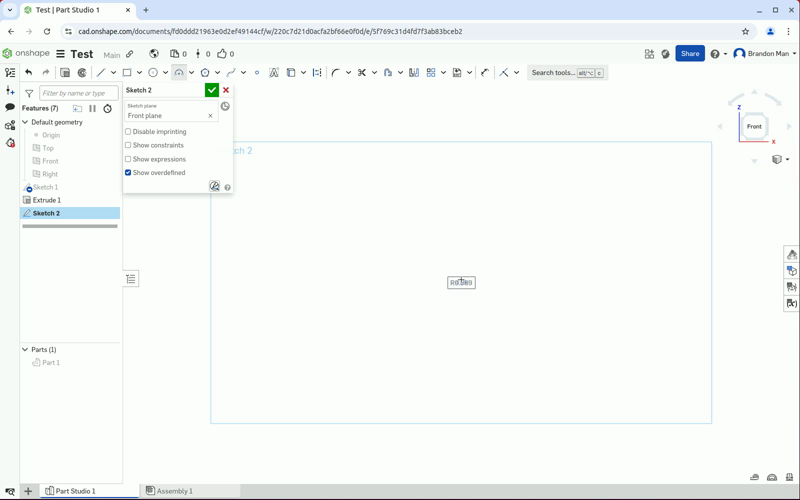
key(l)
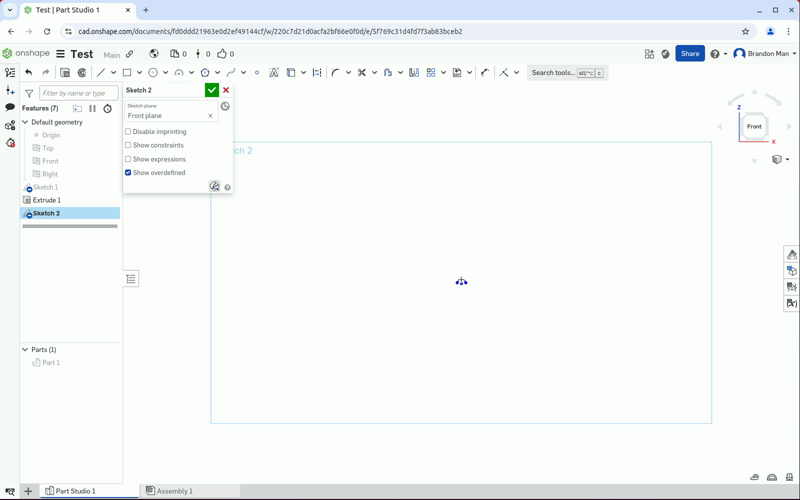
mouse_move(465, 282)
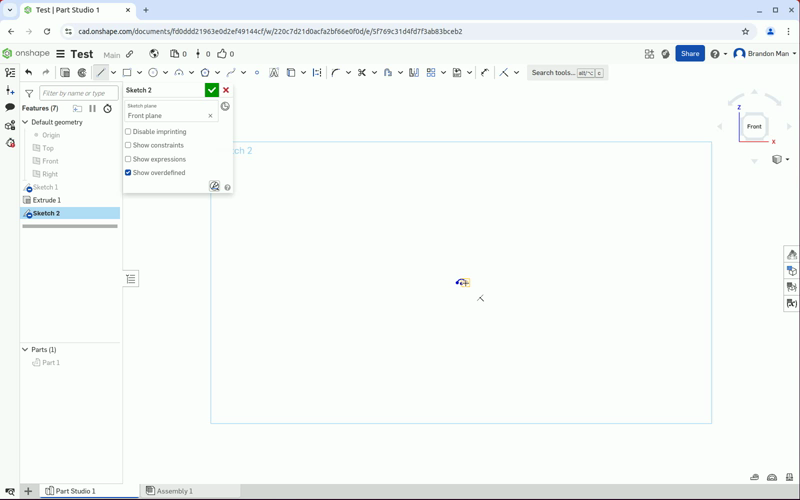
scroll(6)
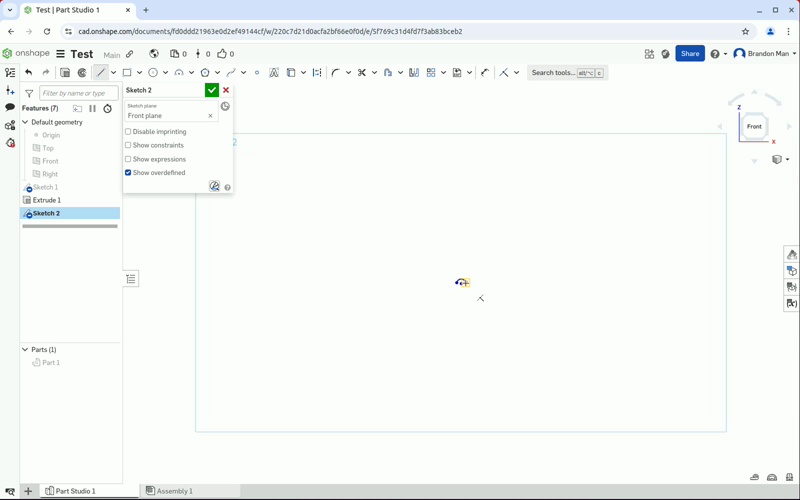
scroll(6)
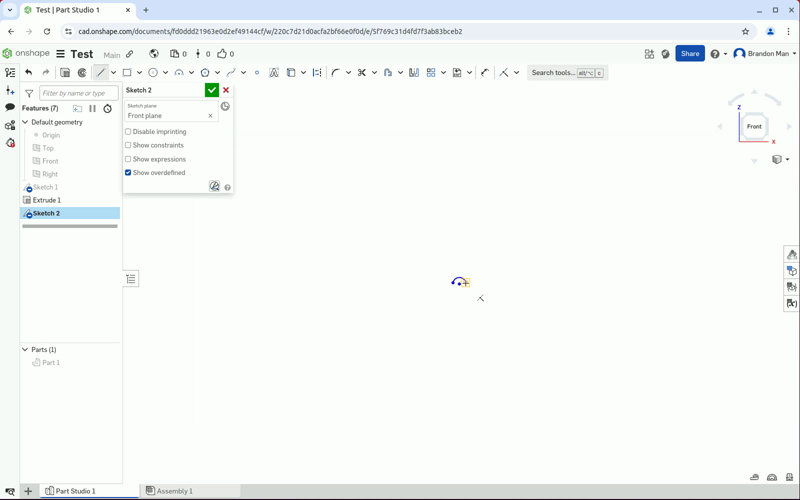
scroll(6)
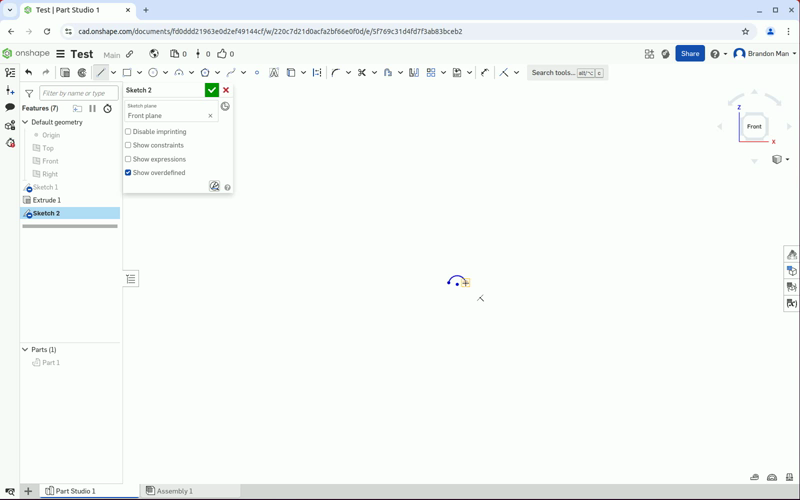
scroll(6)
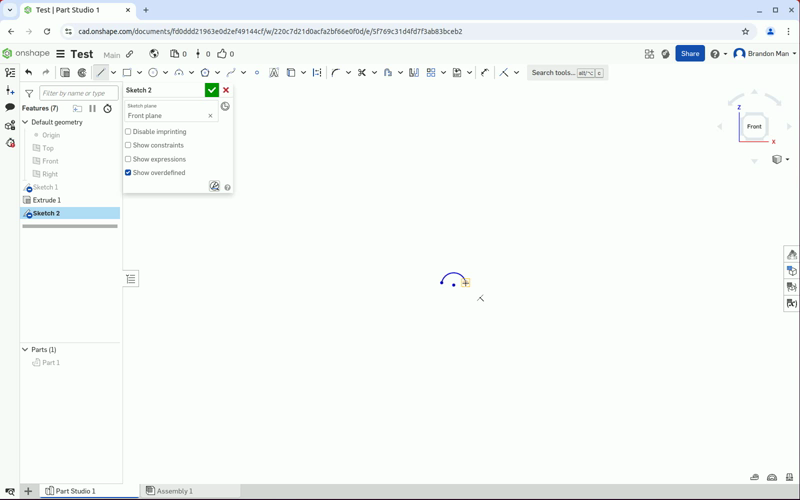
scroll(6)
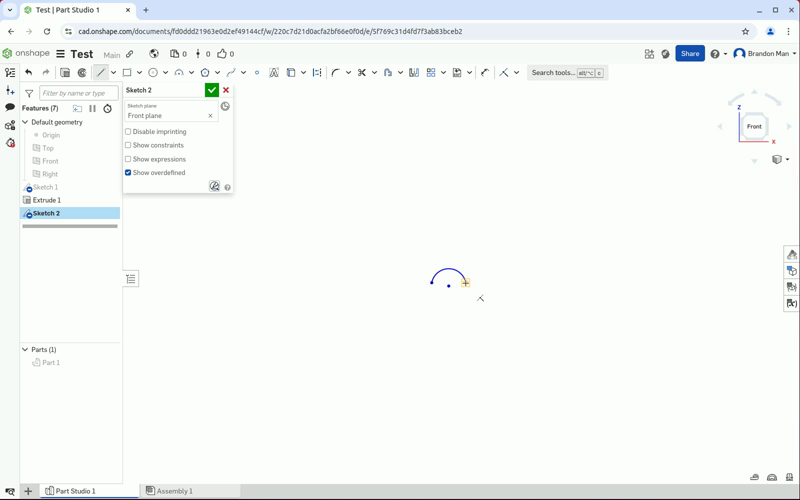
scroll(6)
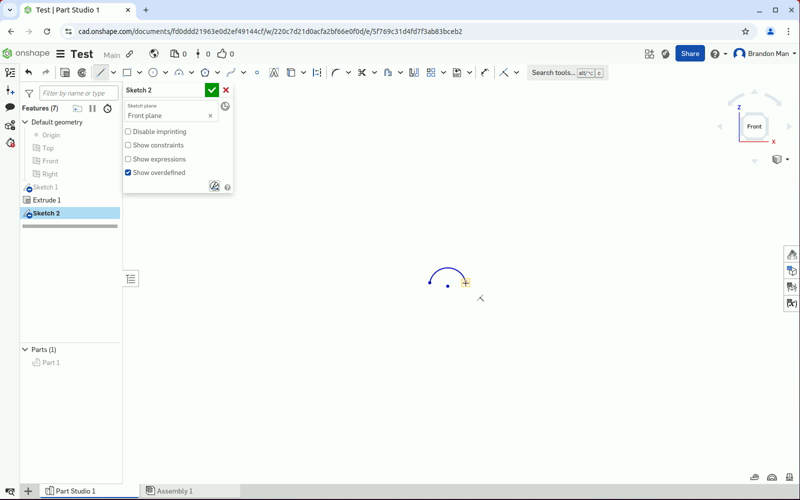
scroll(6)
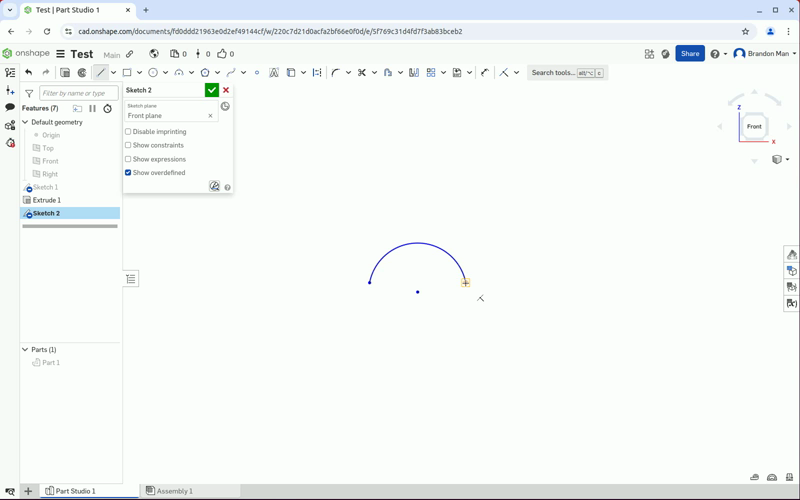
click(465, 282)
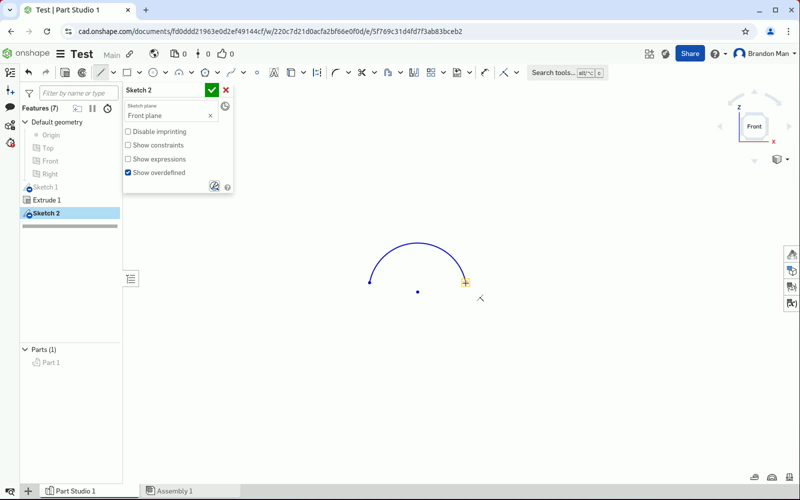
scroll(-6)
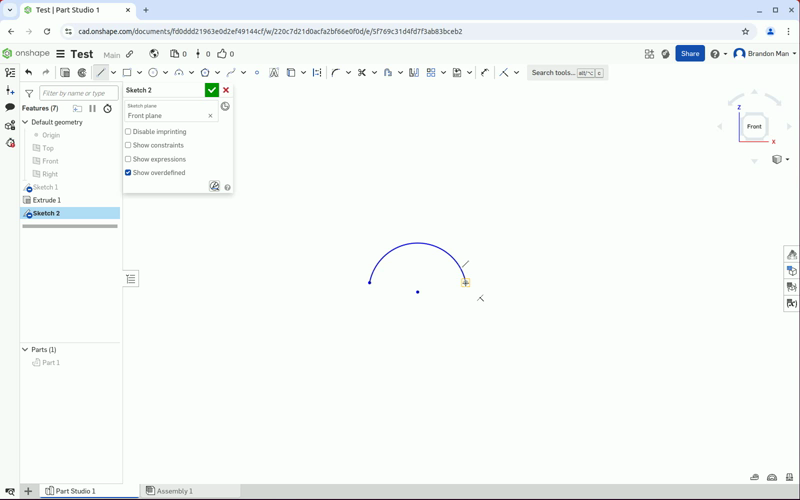
scroll(-6)
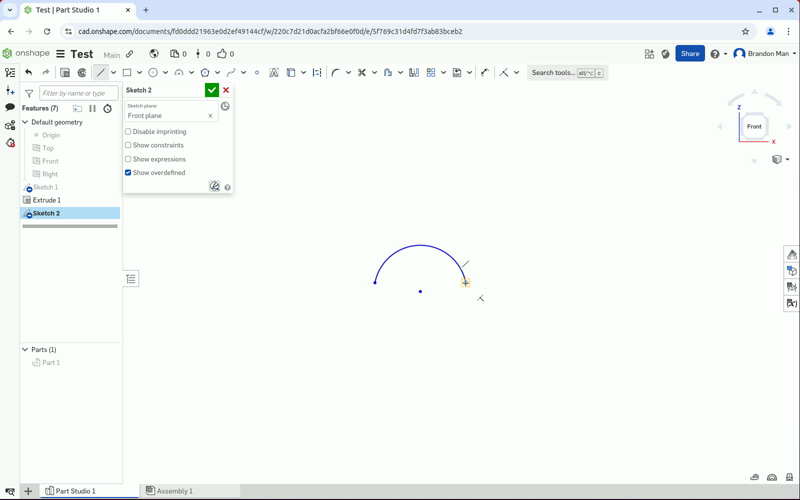
scroll(-6)
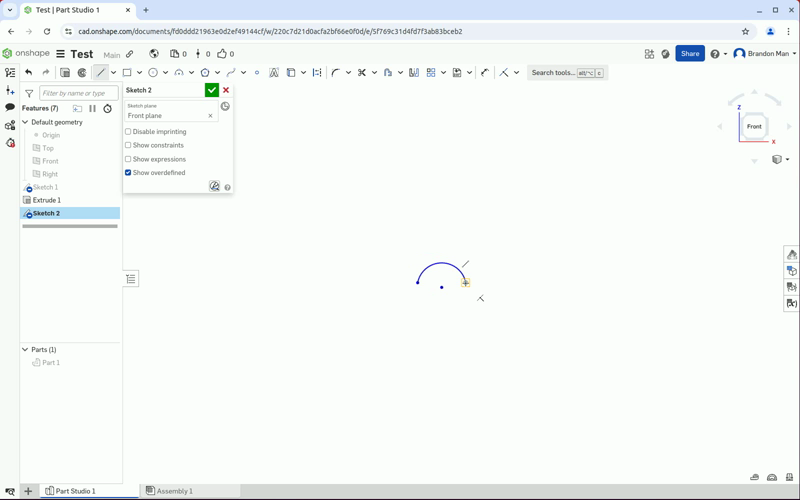
scroll(-6)
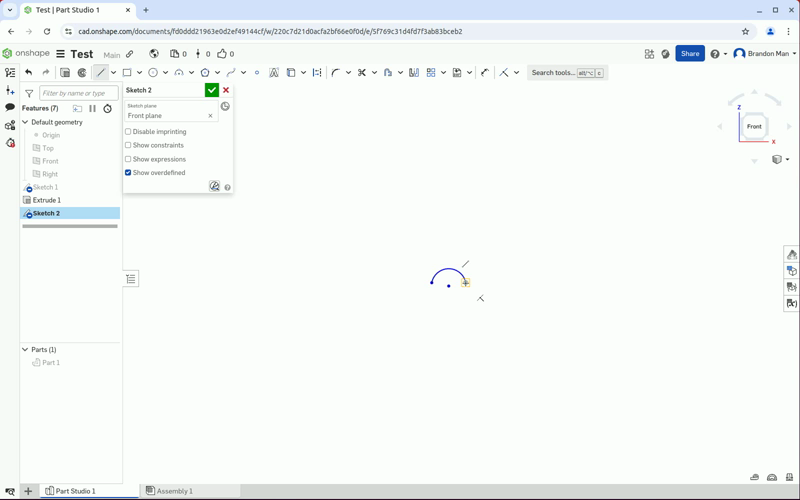
scroll(-6)
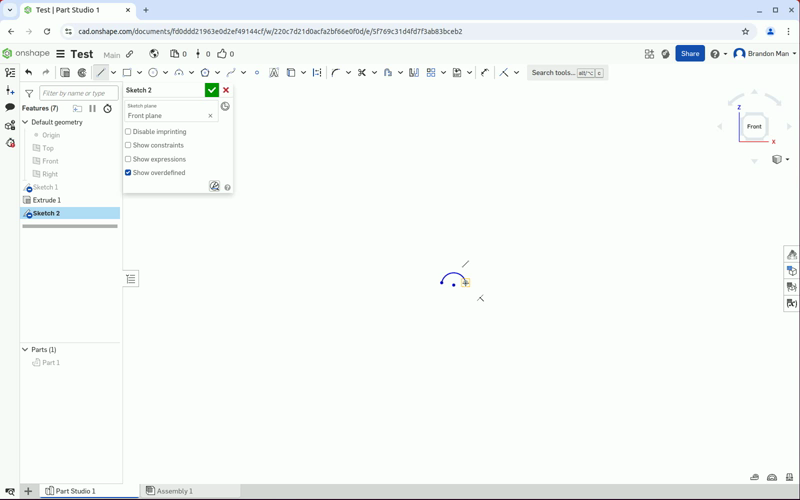
scroll(-6)
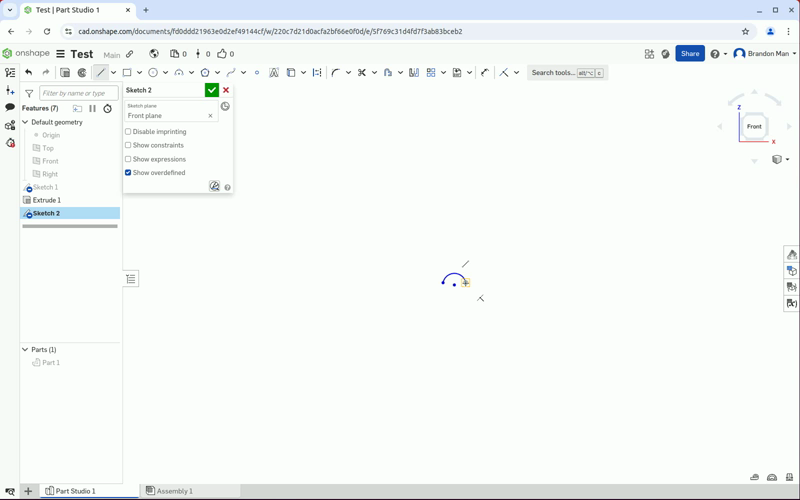
scroll(-6)
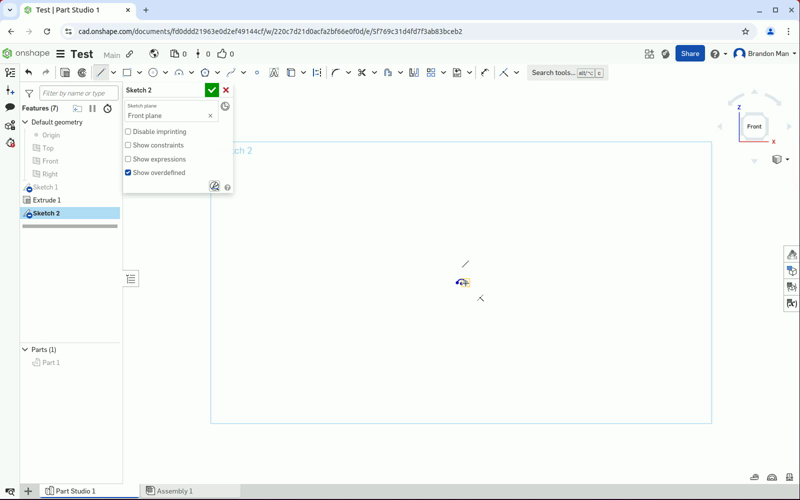
key_down(shift)
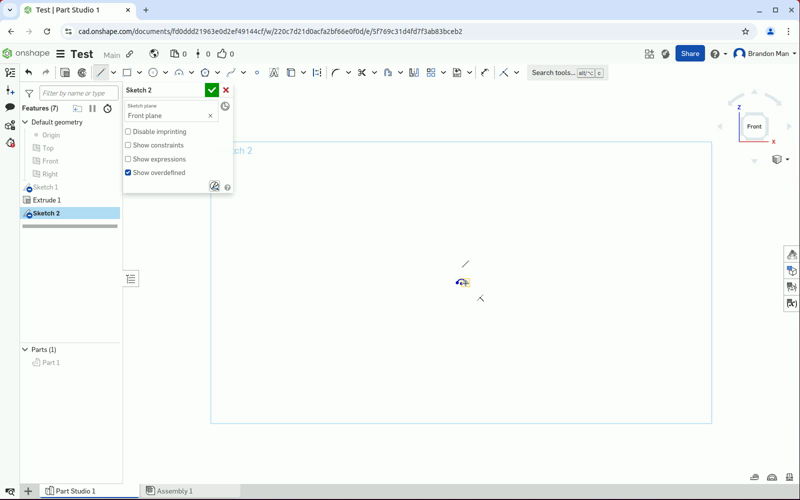
mouse_move(463, 172)
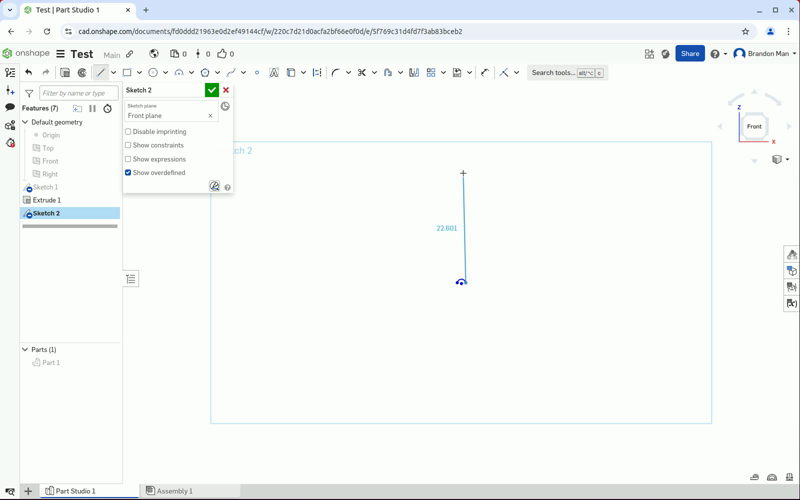
click(463, 172)
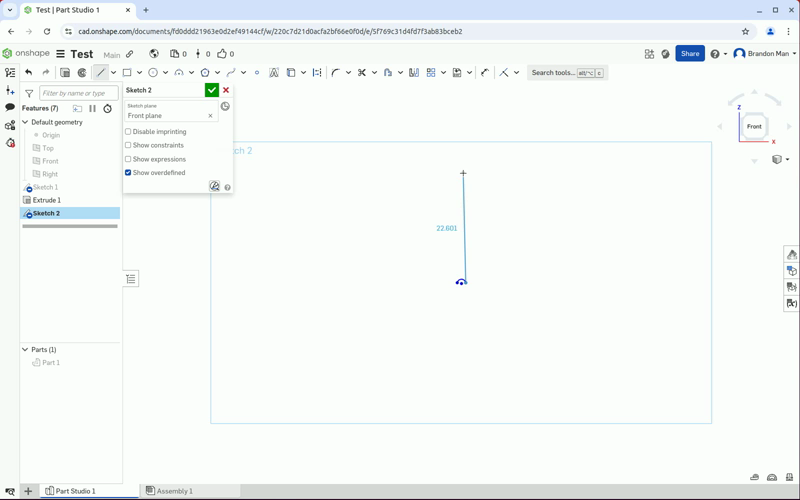
key_up(shift)
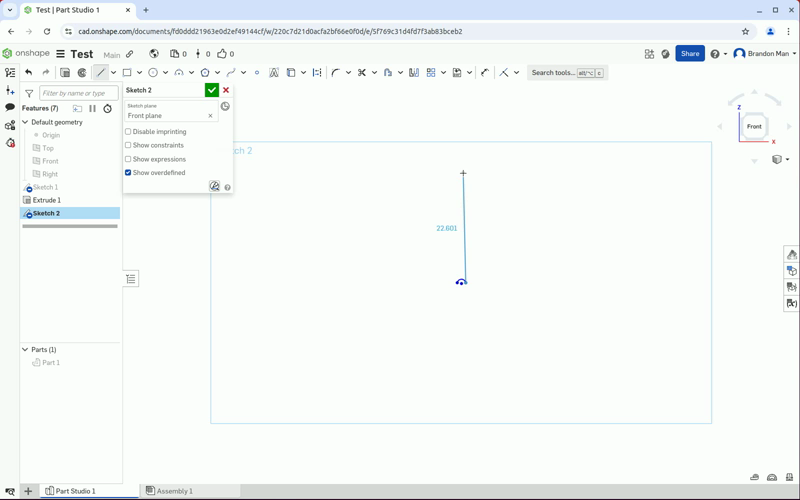
key(esc)
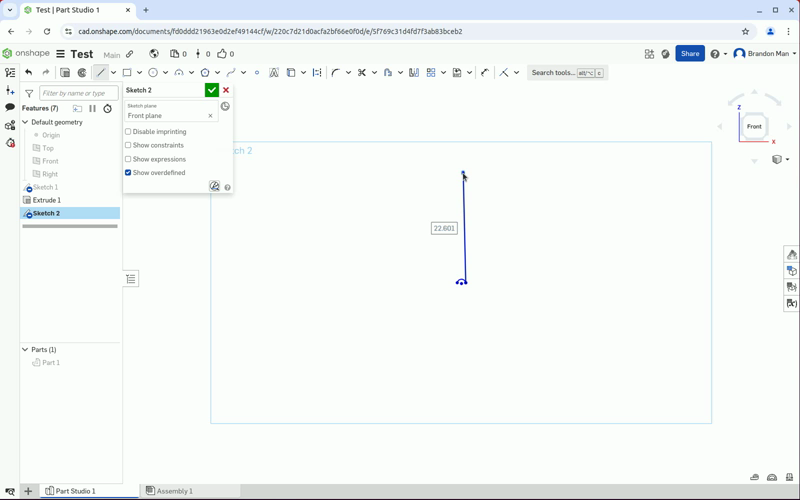
key(a)
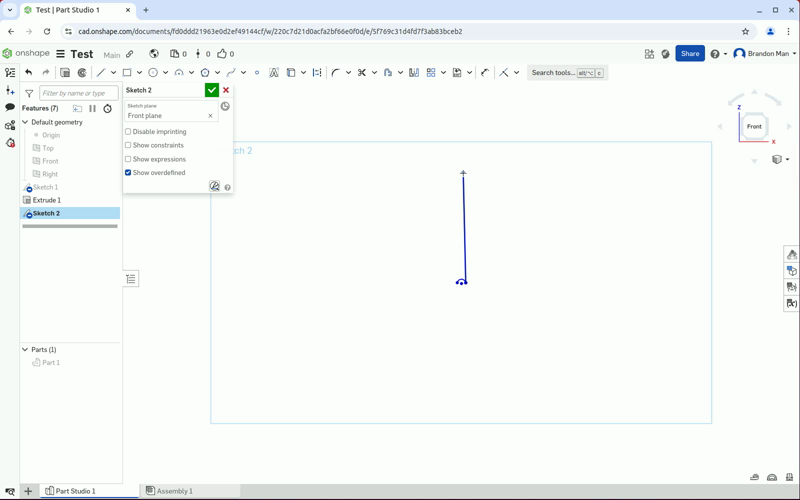
mouse_move(463, 172)
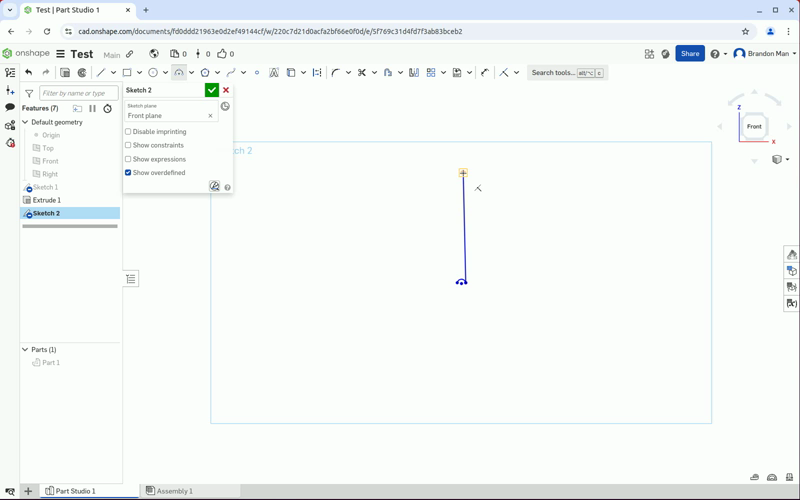
click(463, 172)
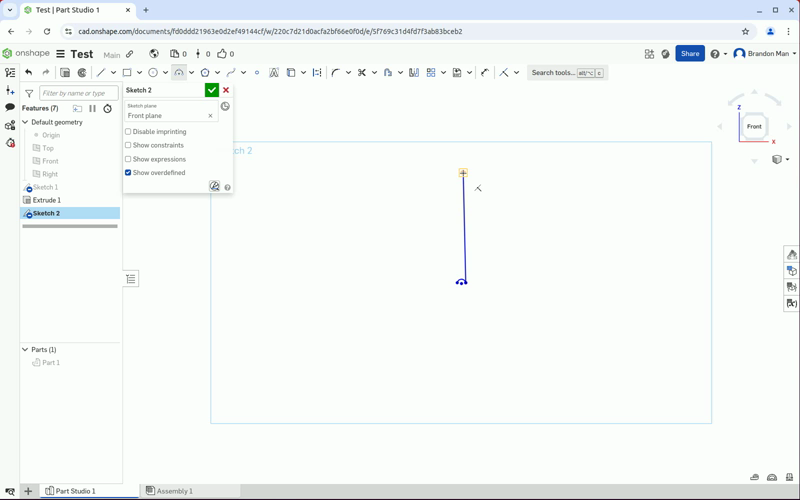
key_down(shift)
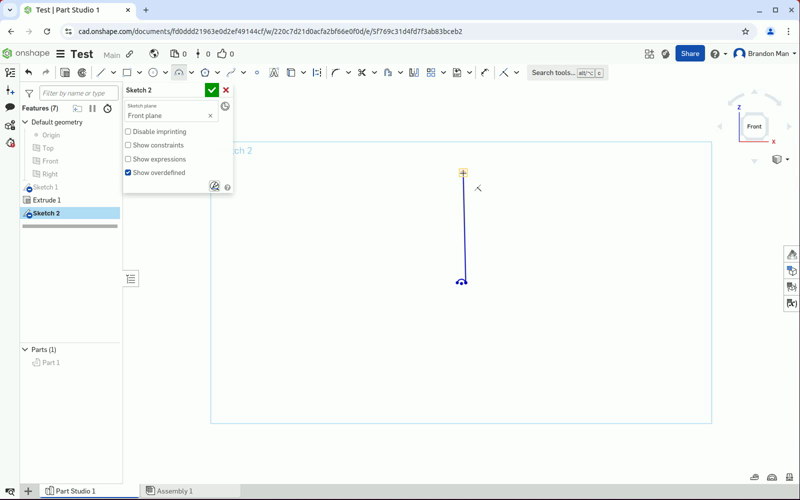
mouse_move(459, 172)
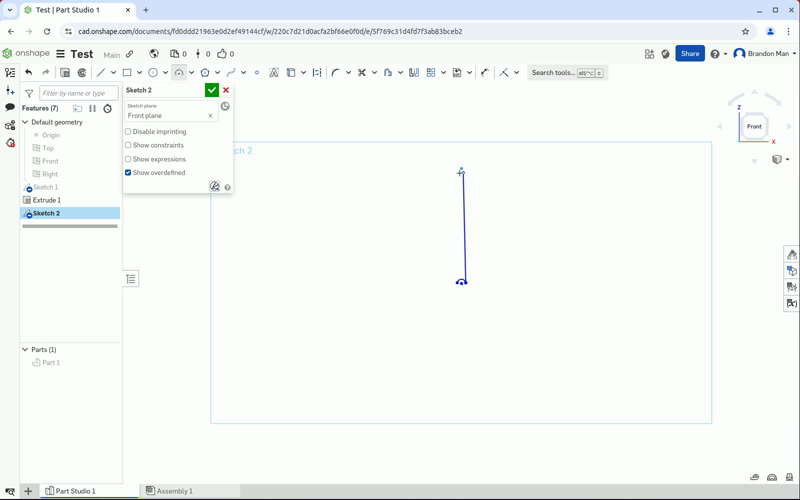
scroll(6)
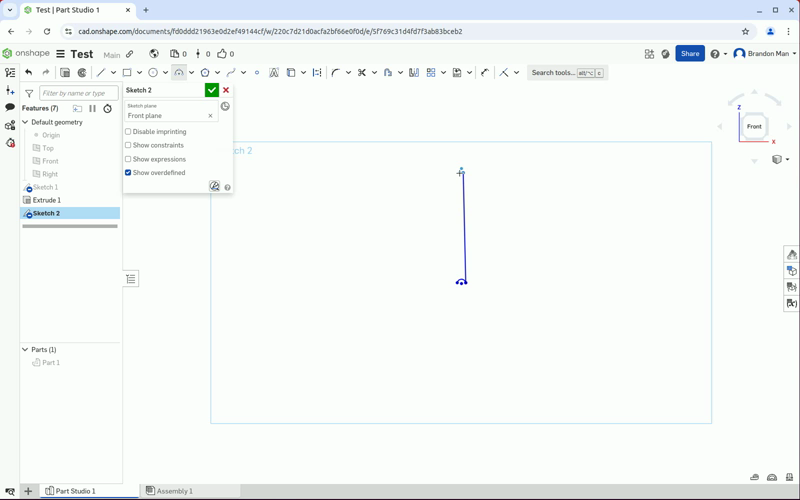
scroll(6)
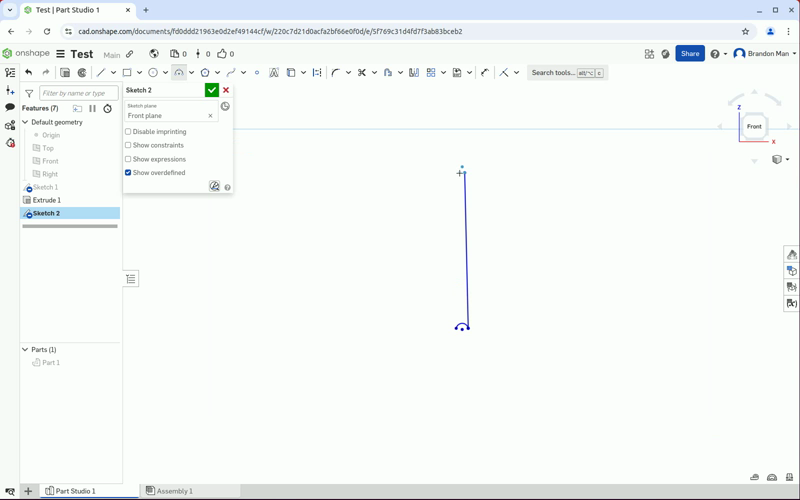
scroll(6)
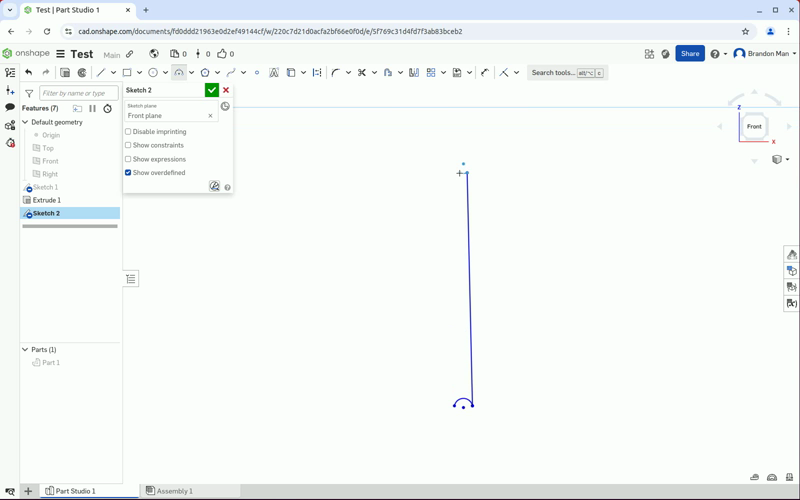
scroll(6)
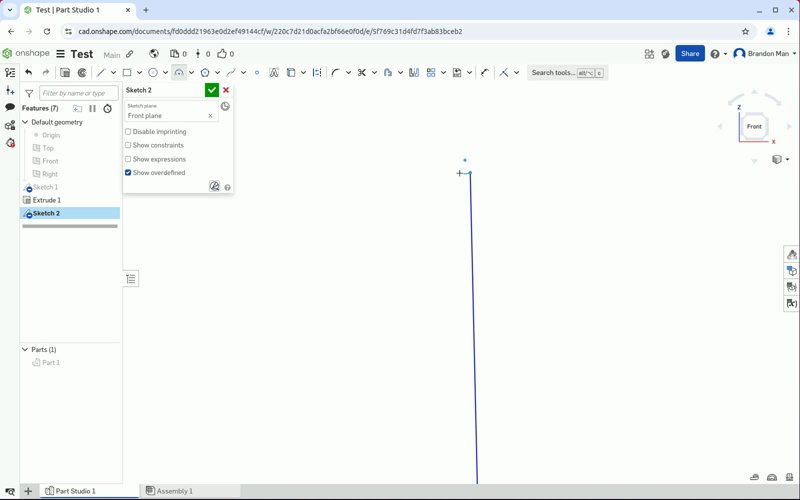
scroll(6)
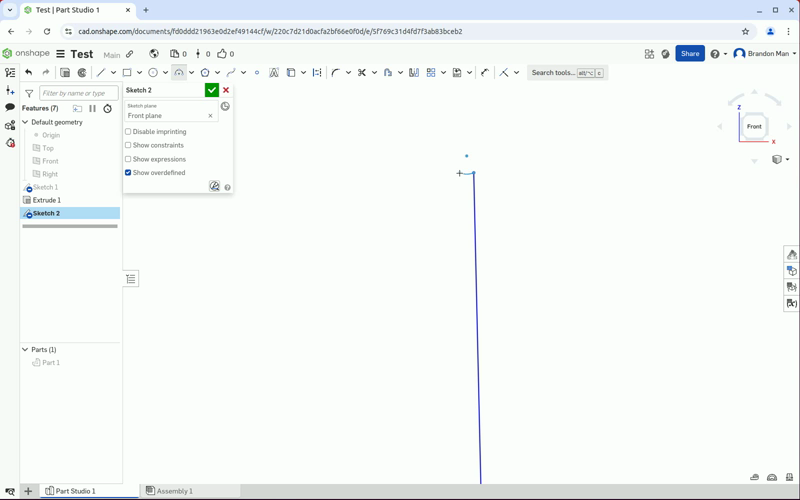
scroll(6)
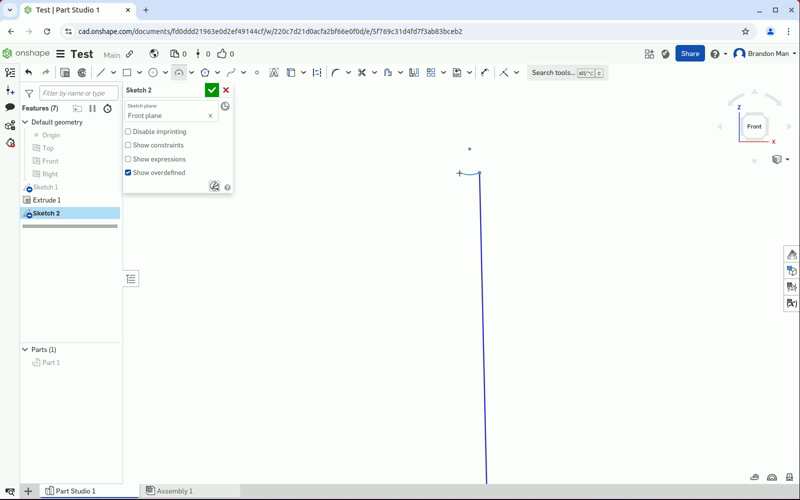
scroll(6)
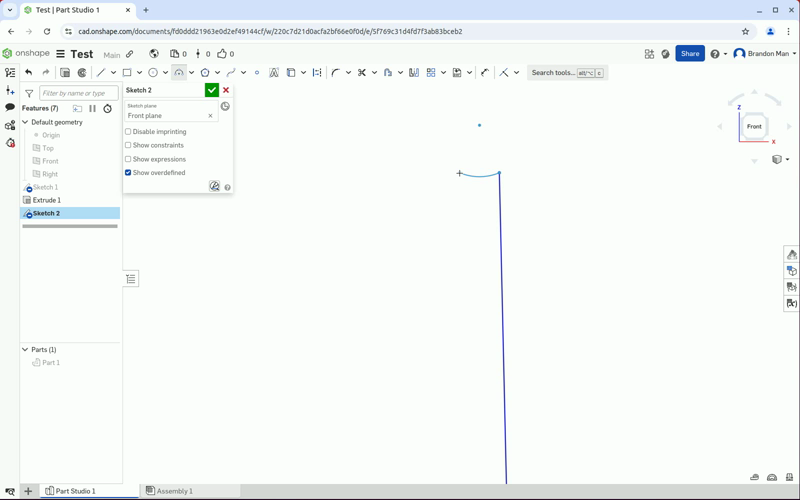
click(459, 172)
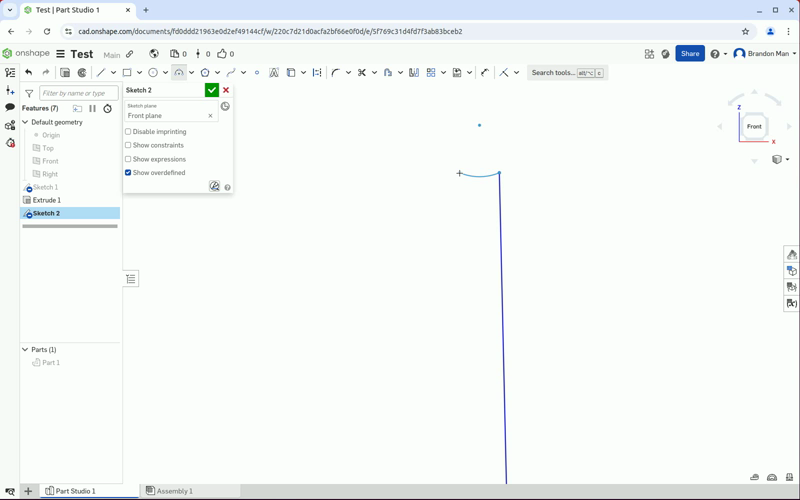
scroll(-6)
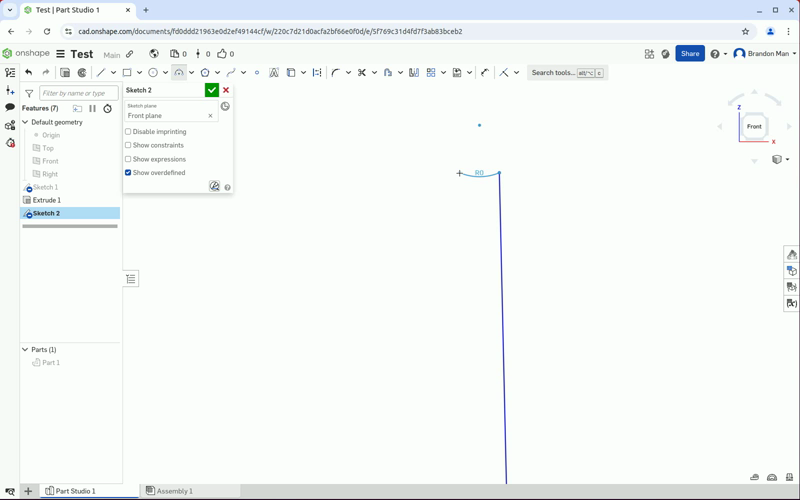
scroll(-6)
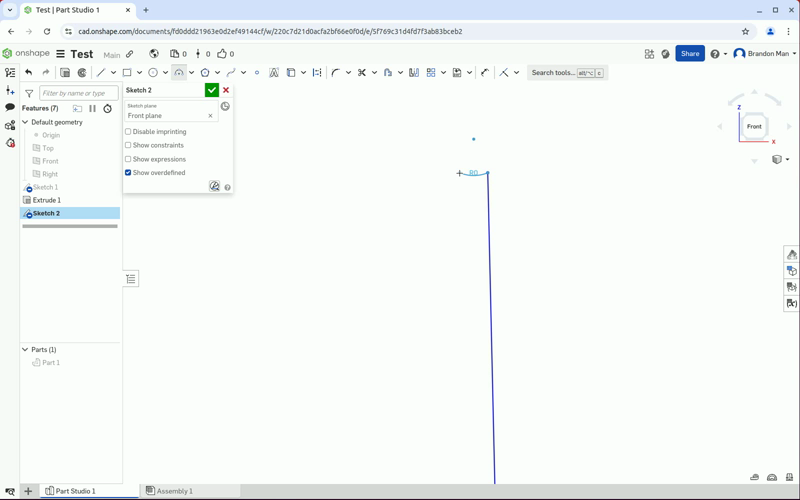
scroll(-6)
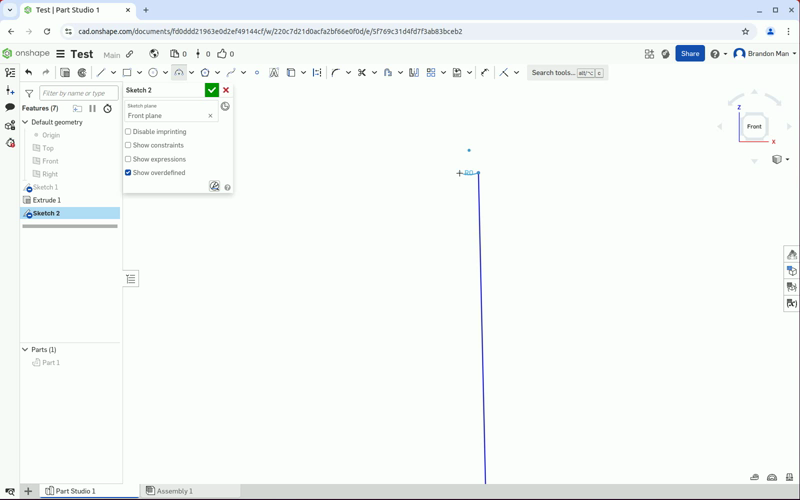
scroll(-6)
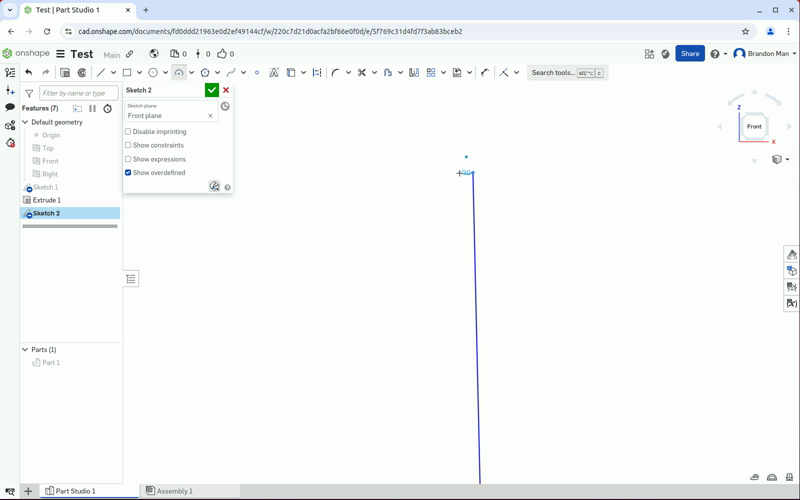
scroll(-6)
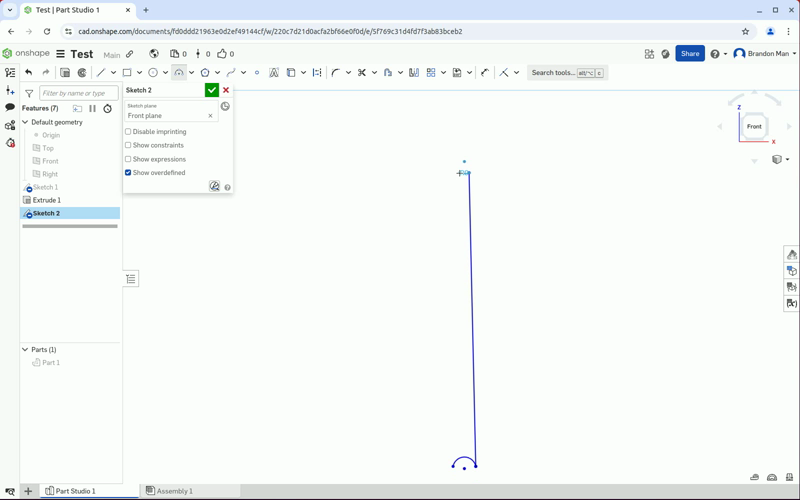
scroll(-6)
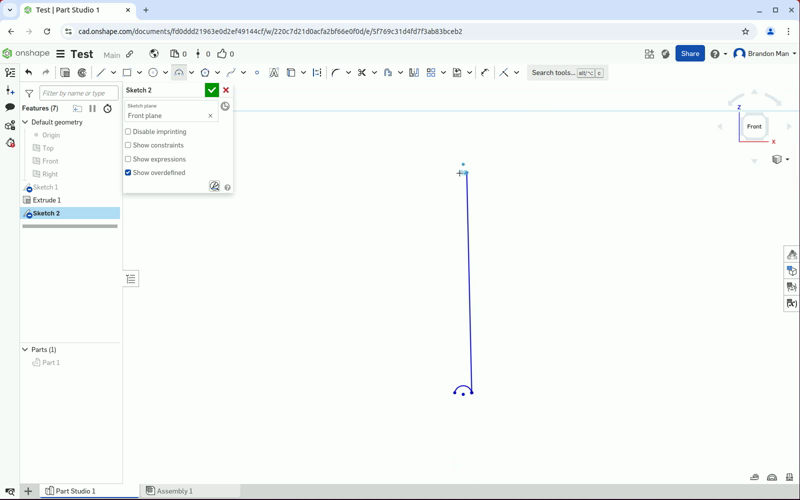
scroll(-6)
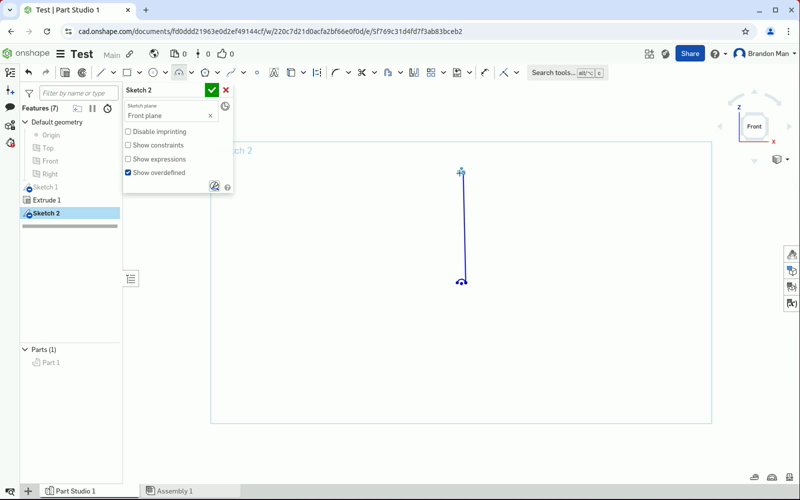
mouse_move(461, 170)
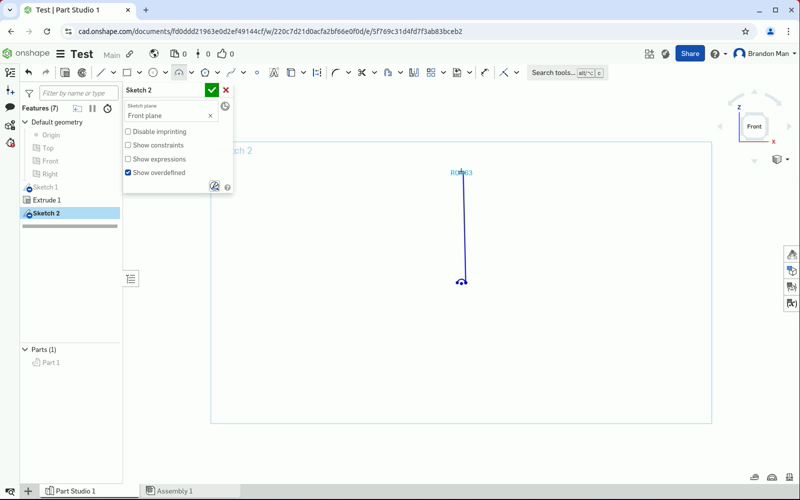
scroll(6)
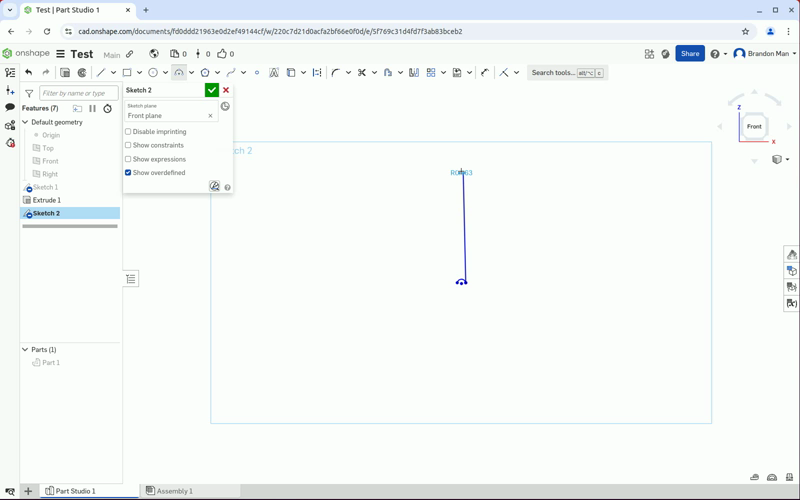
scroll(6)
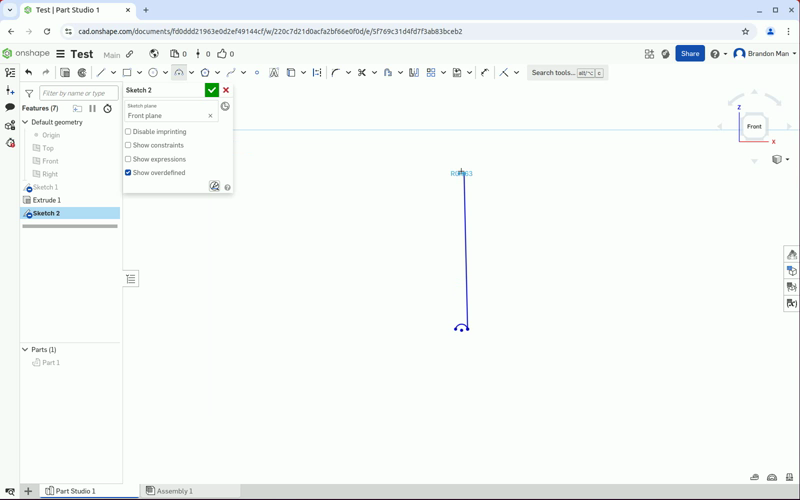
scroll(6)
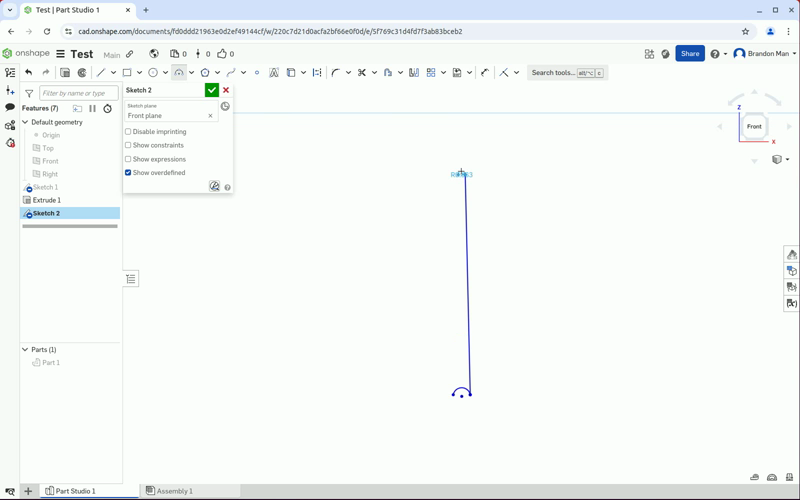
scroll(6)
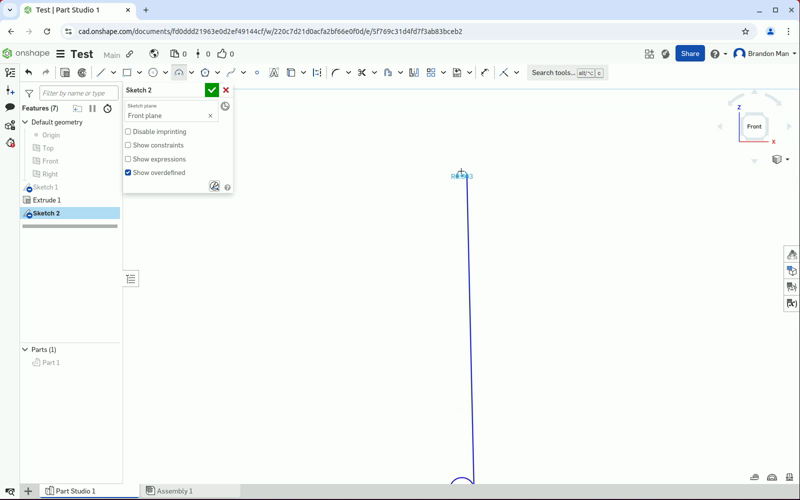
scroll(6)
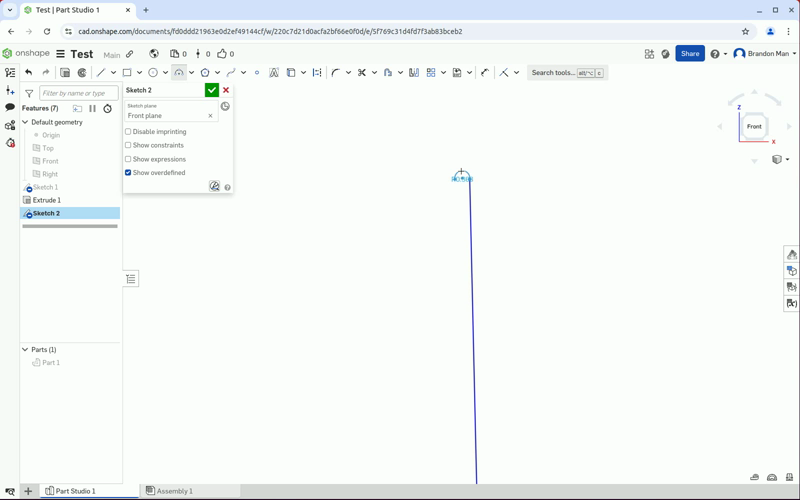
scroll(6)
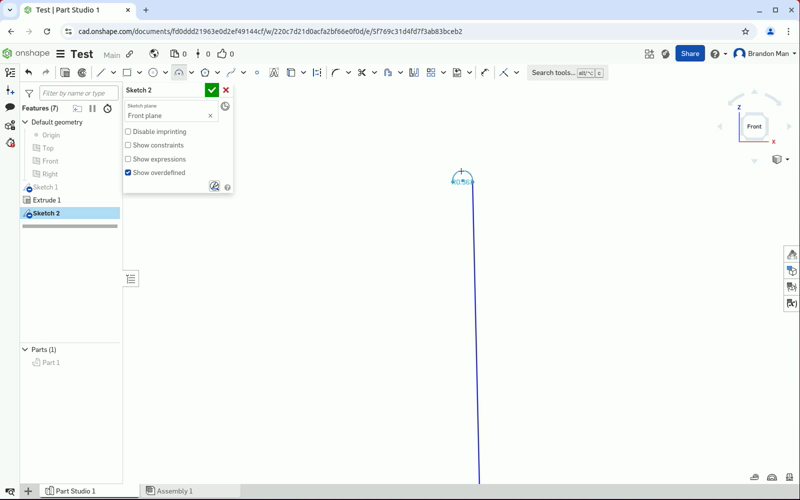
scroll(6)
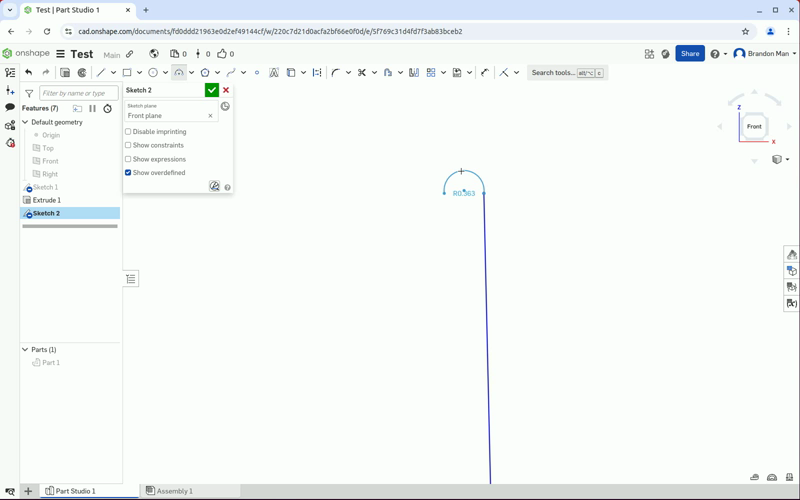
click(461, 170)
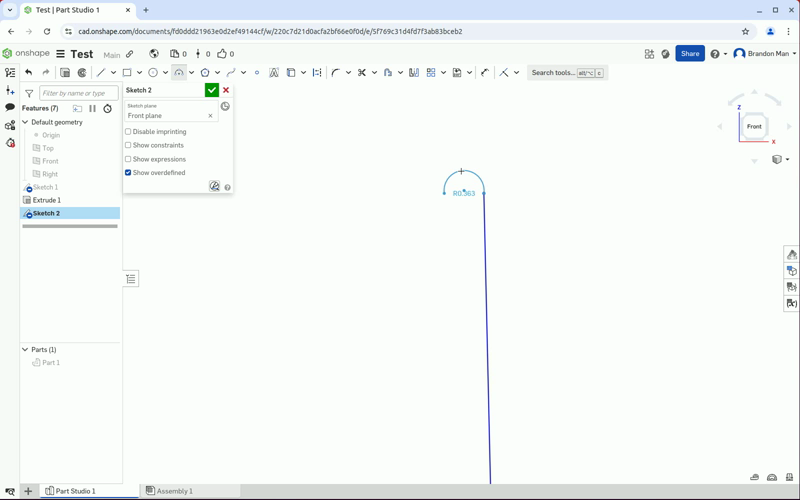
scroll(-6)
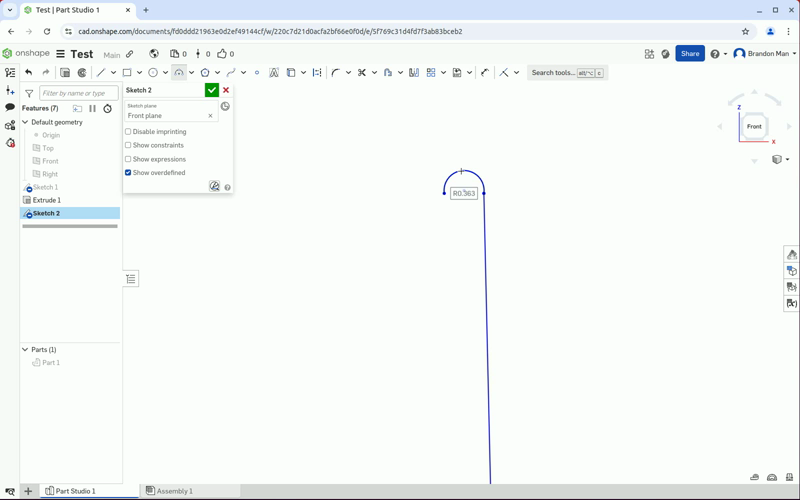
scroll(-6)
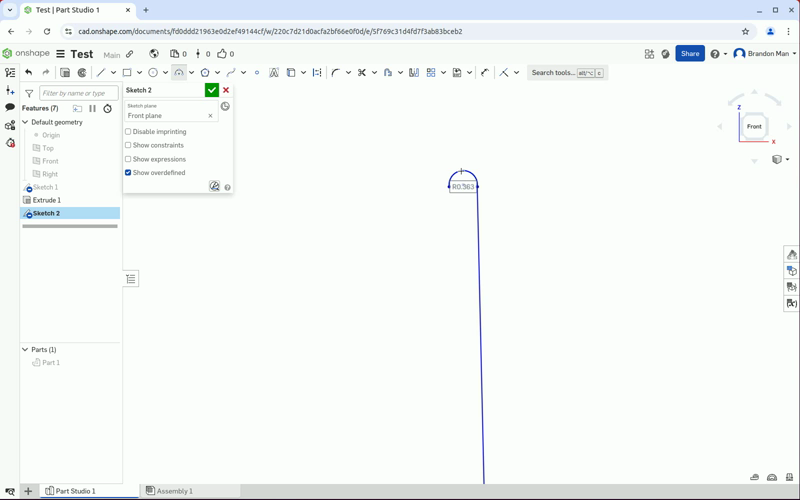
scroll(-6)
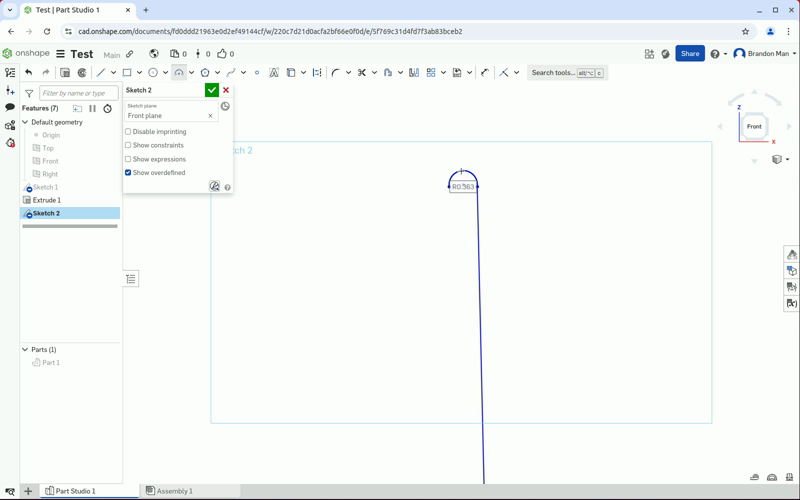
scroll(-6)
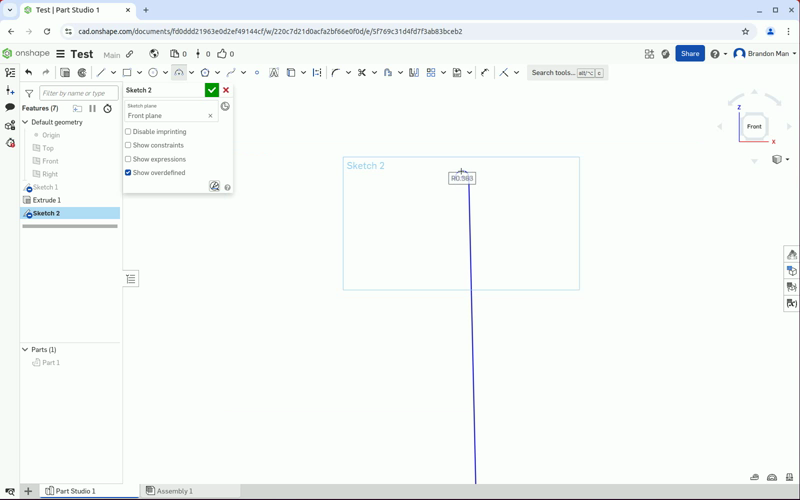
scroll(-6)
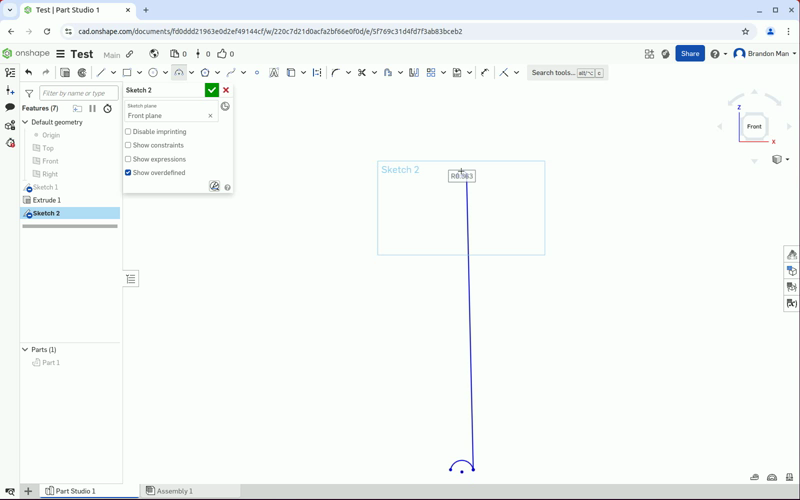
scroll(-6)
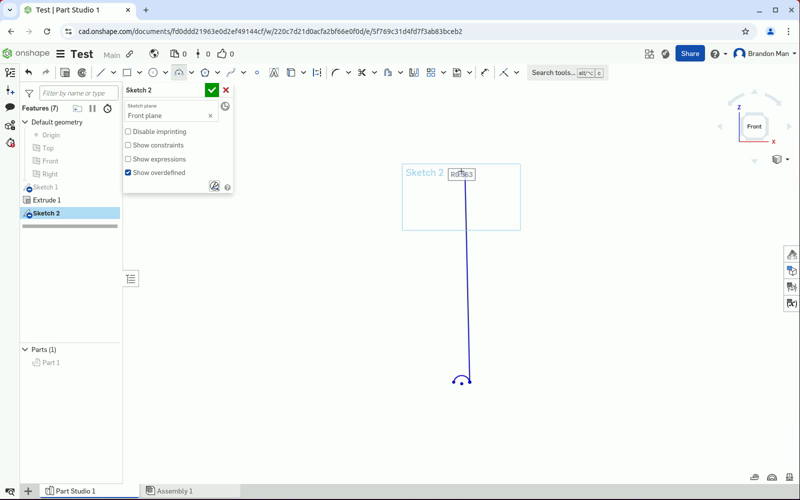
scroll(-6)
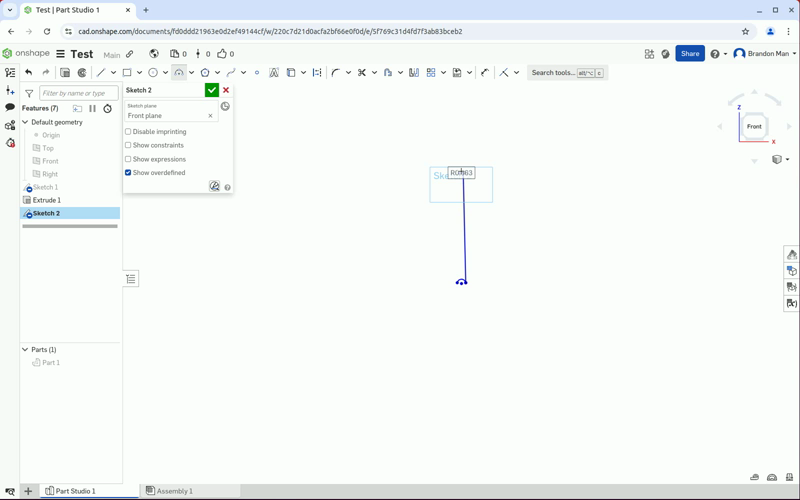
key_up(shift)
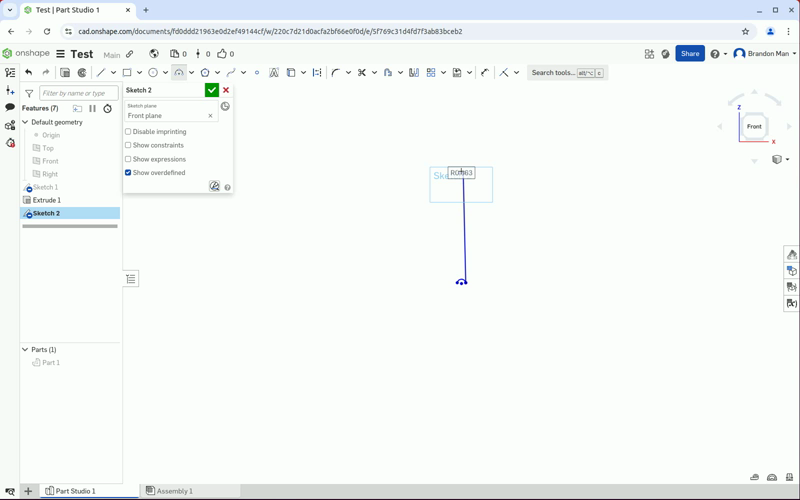
key(esc)
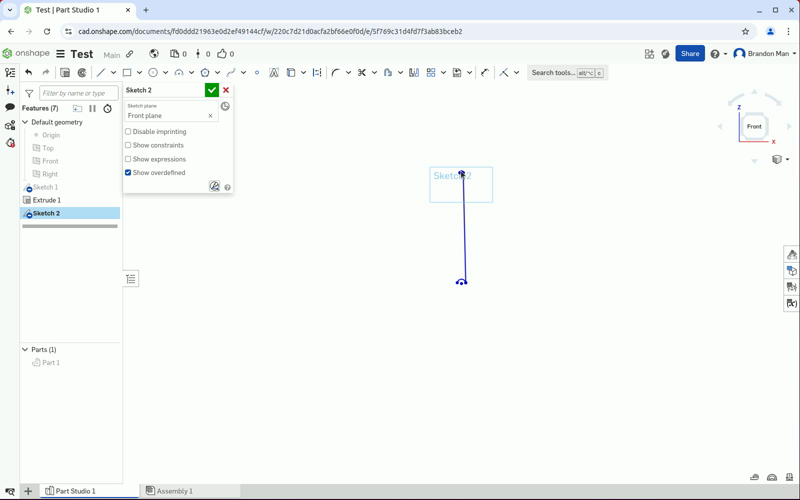
key(l)
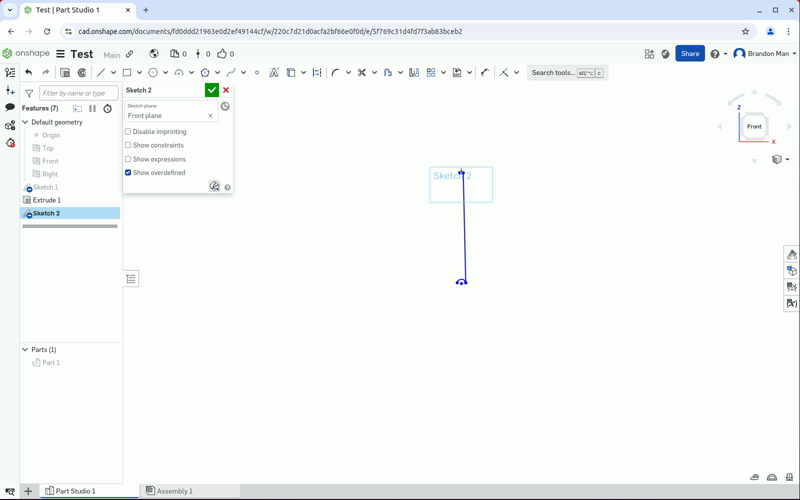
mouse_move(459, 172)
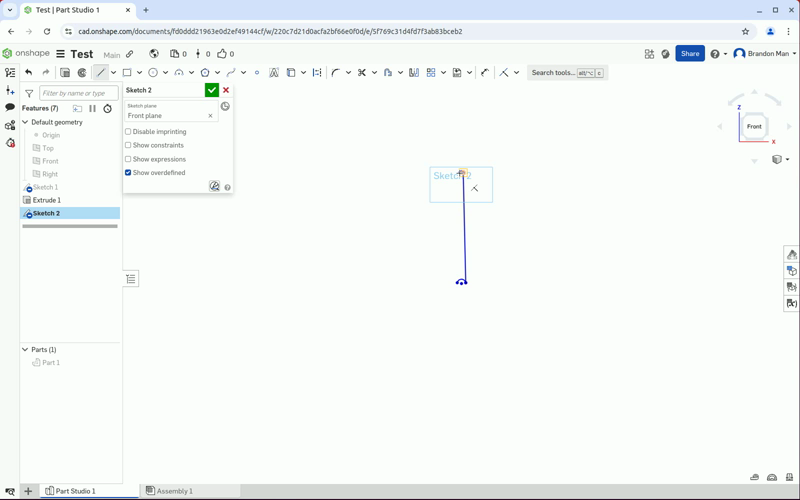
scroll(6)
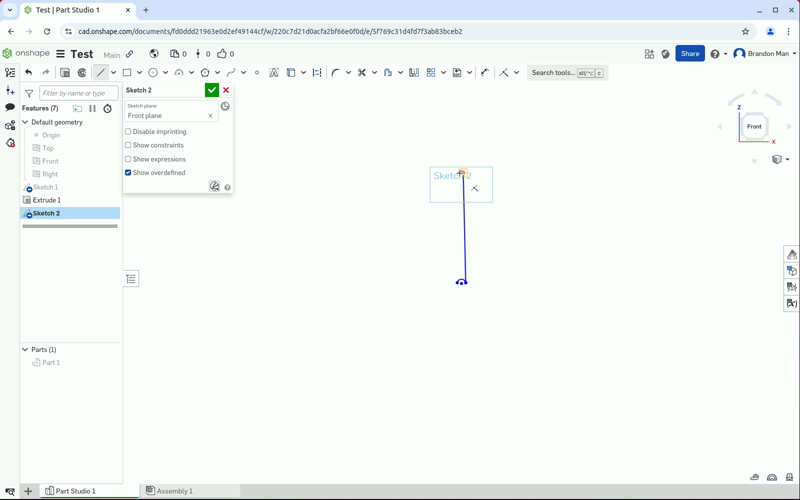
scroll(6)
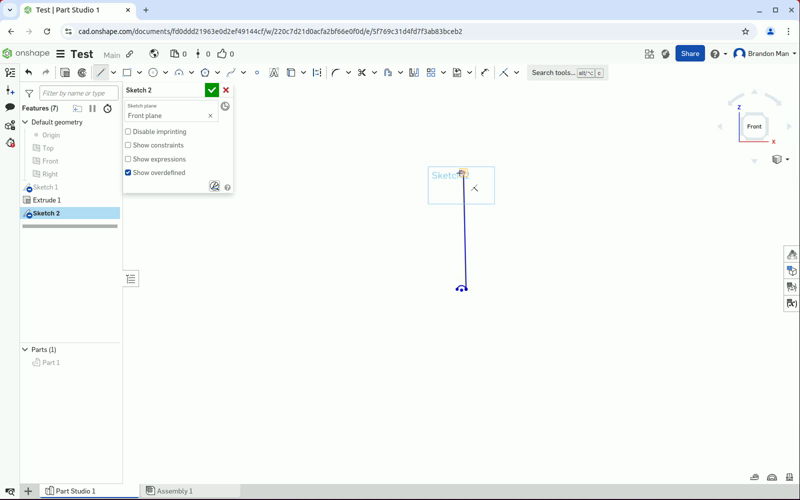
scroll(6)
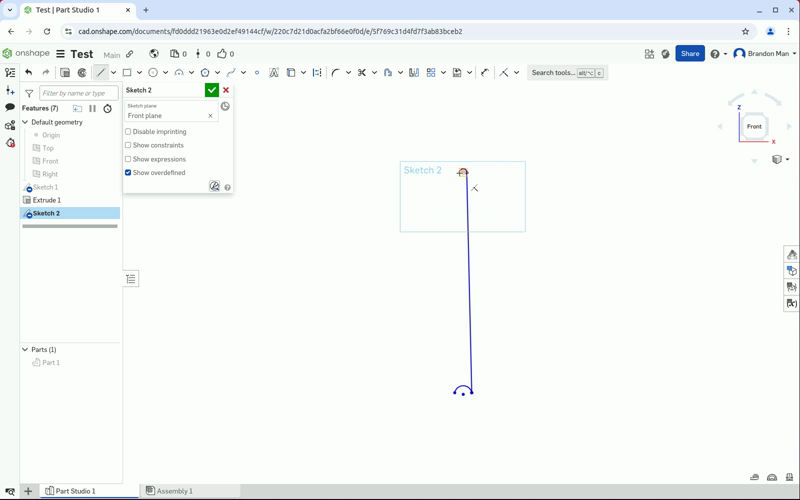
scroll(6)
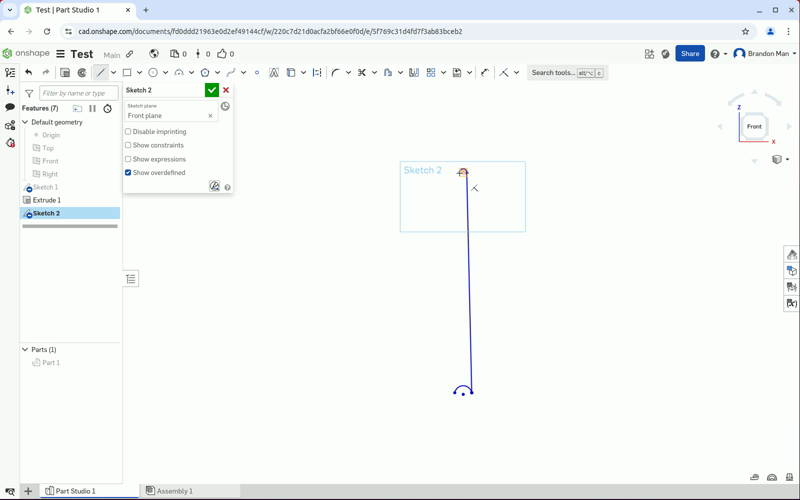
scroll(6)
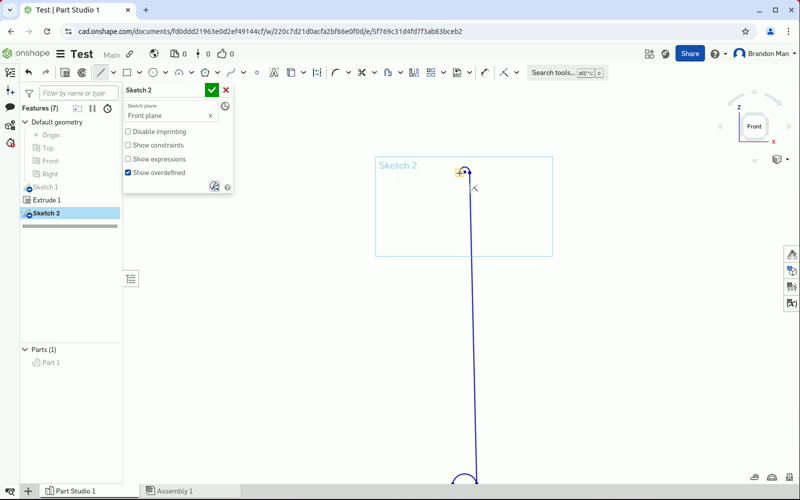
scroll(6)
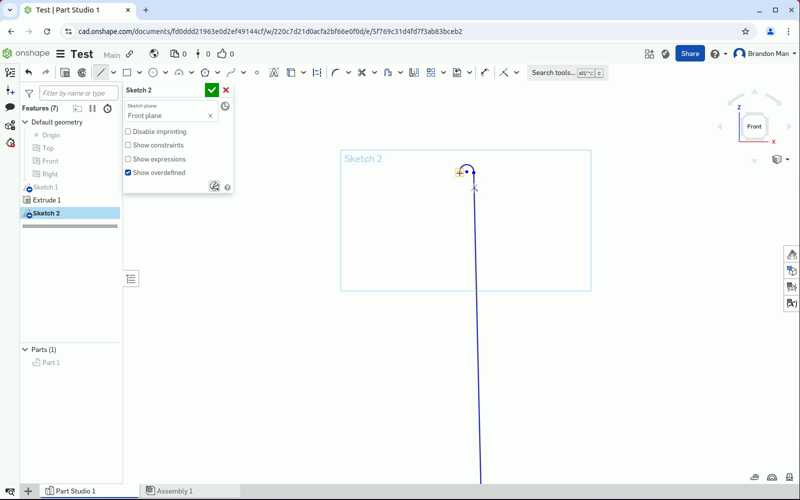
scroll(6)
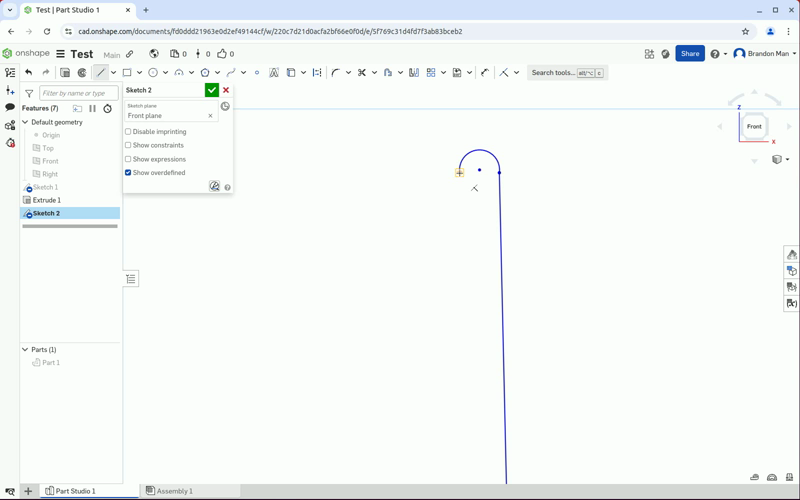
click(459, 172)
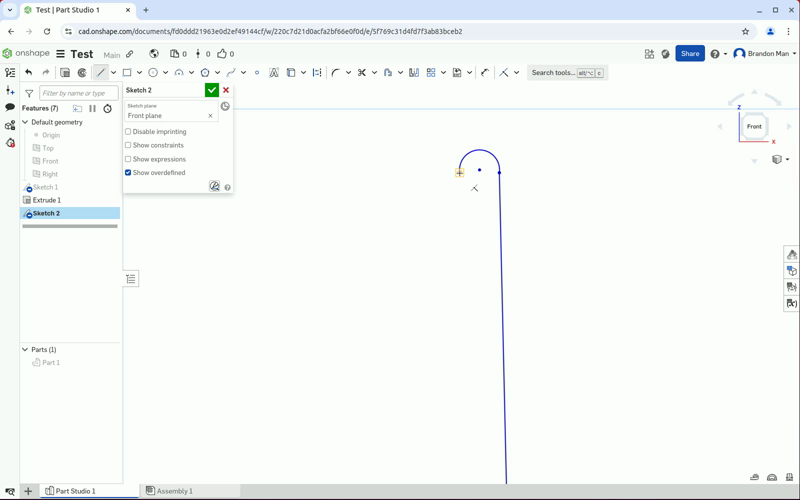
scroll(-6)
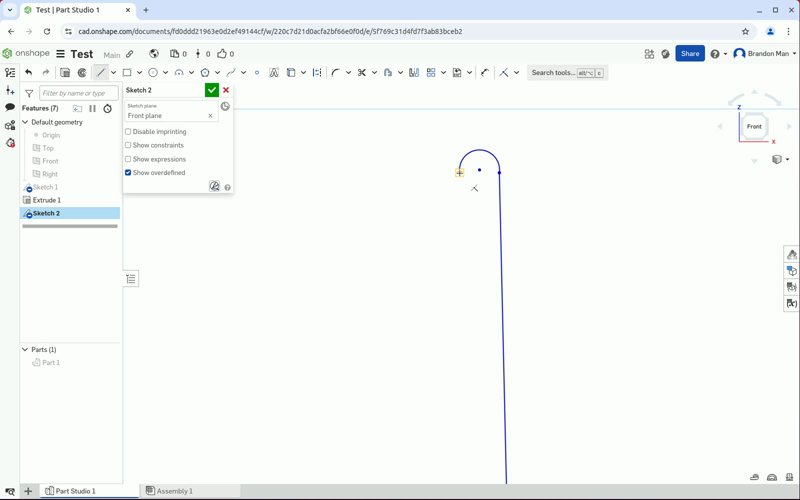
scroll(-6)
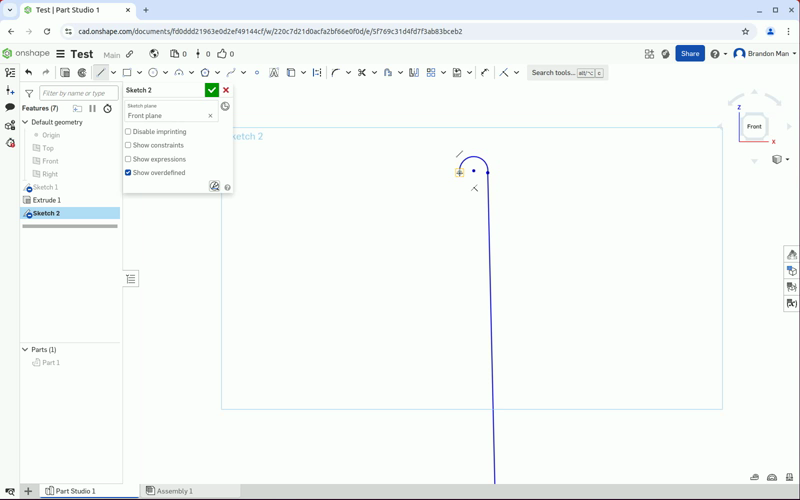
scroll(-6)
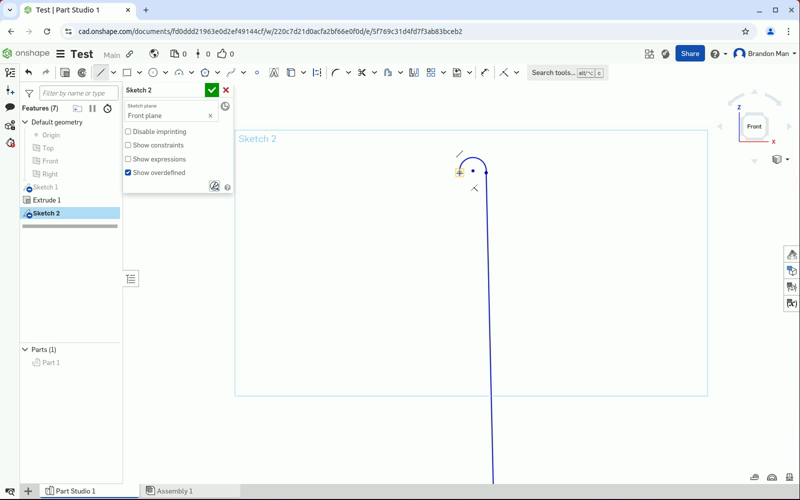
scroll(-6)
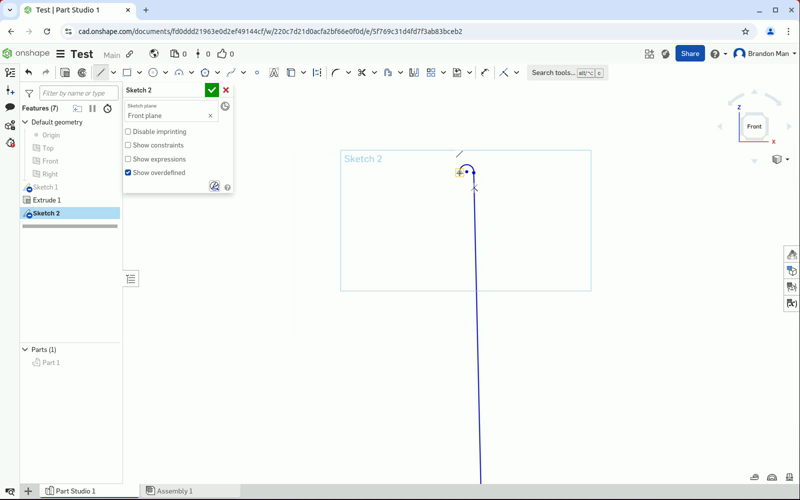
scroll(-6)
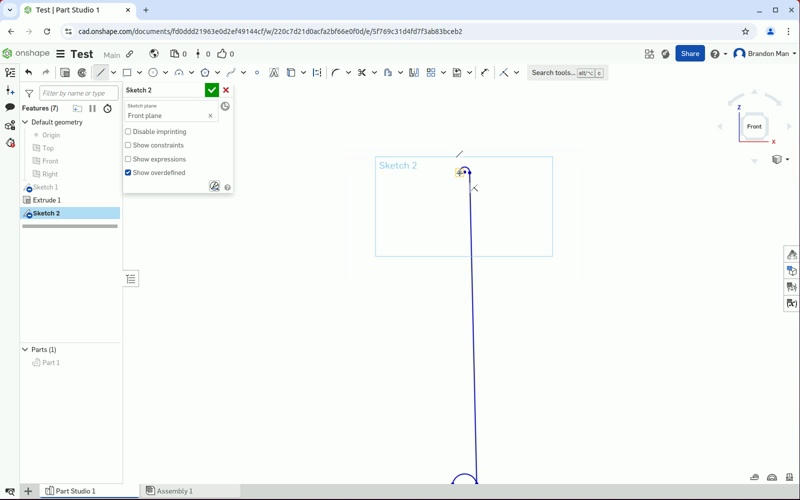
scroll(-6)
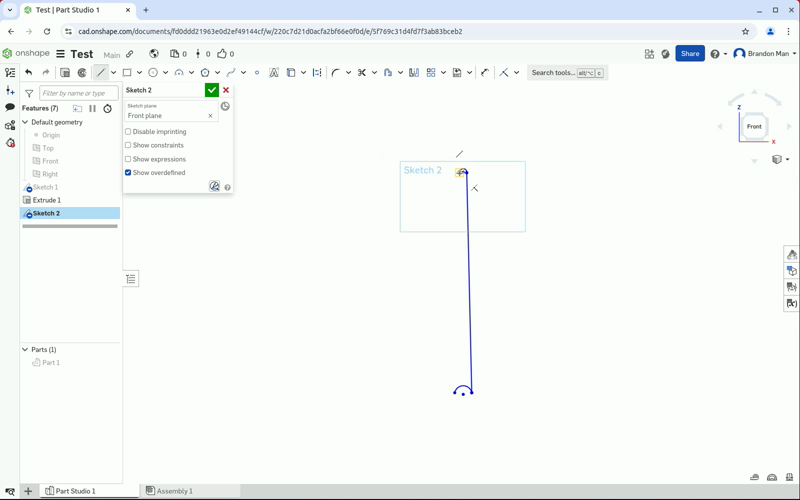
scroll(-6)
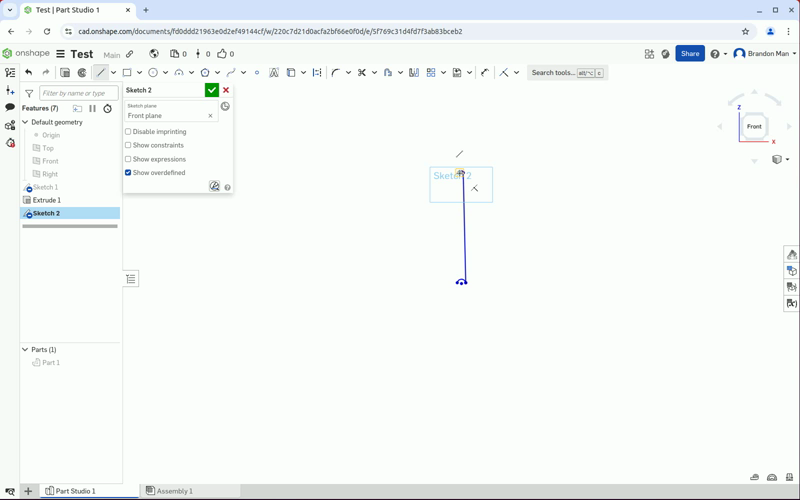
key_down(shift)
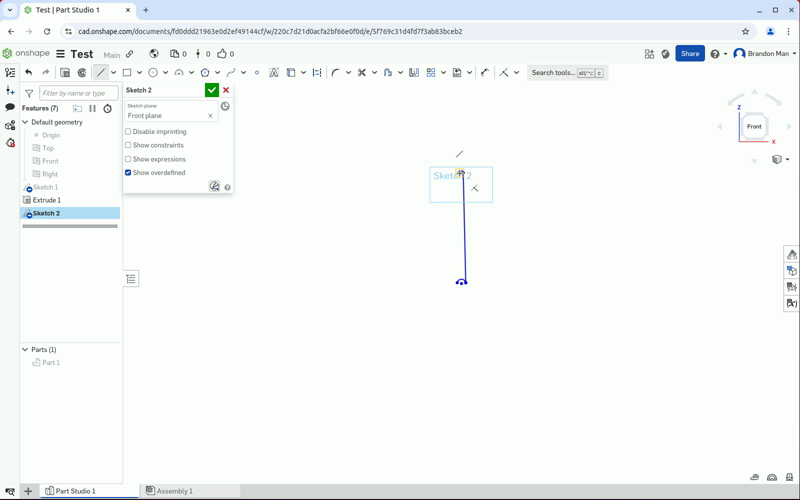
mouse_move(457, 282)
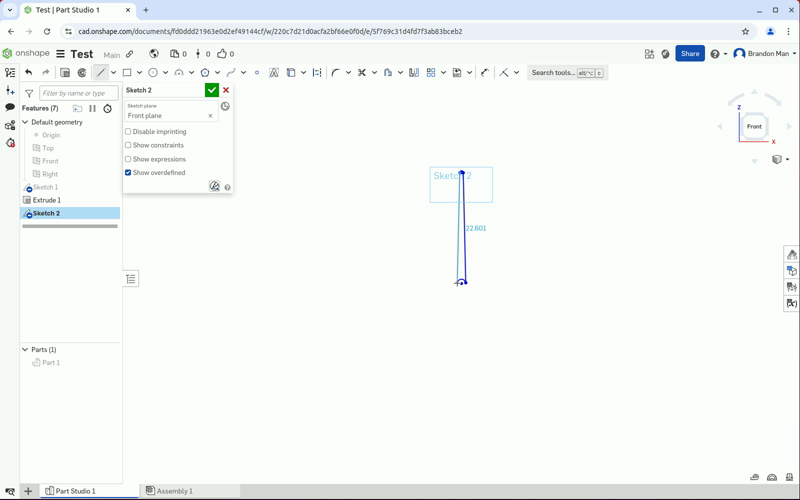
scroll(6)
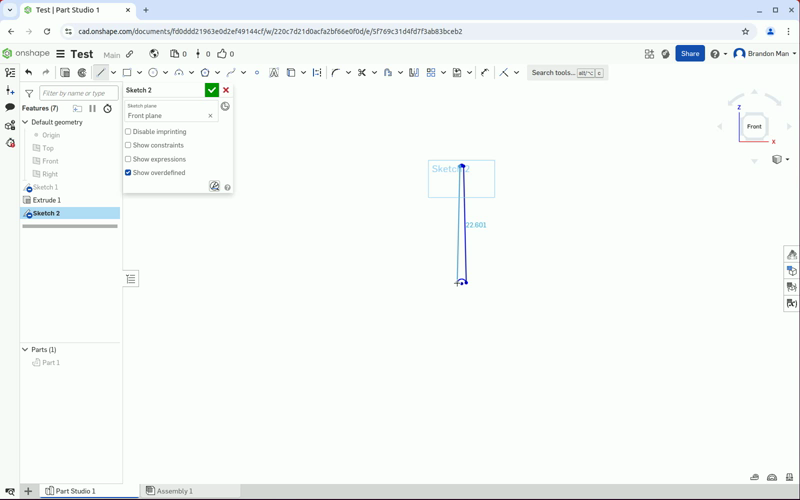
scroll(6)
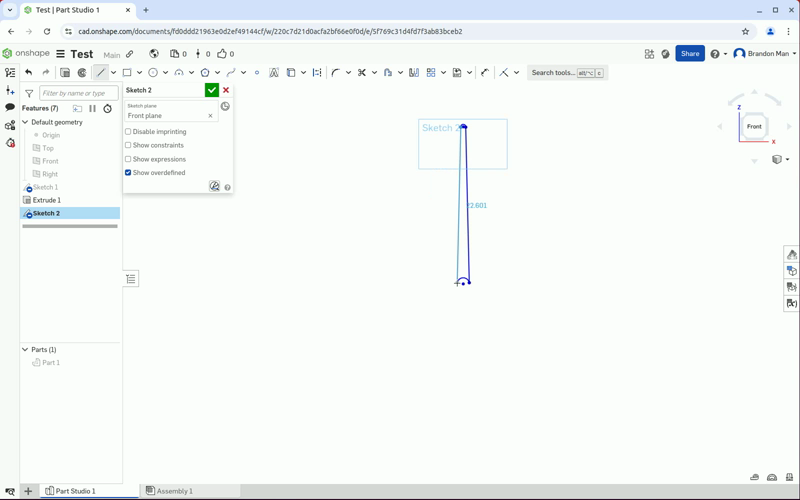
scroll(6)
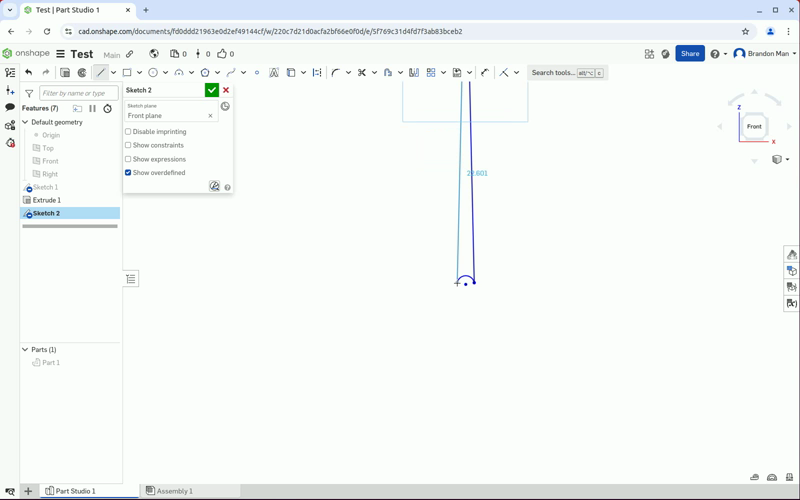
scroll(6)
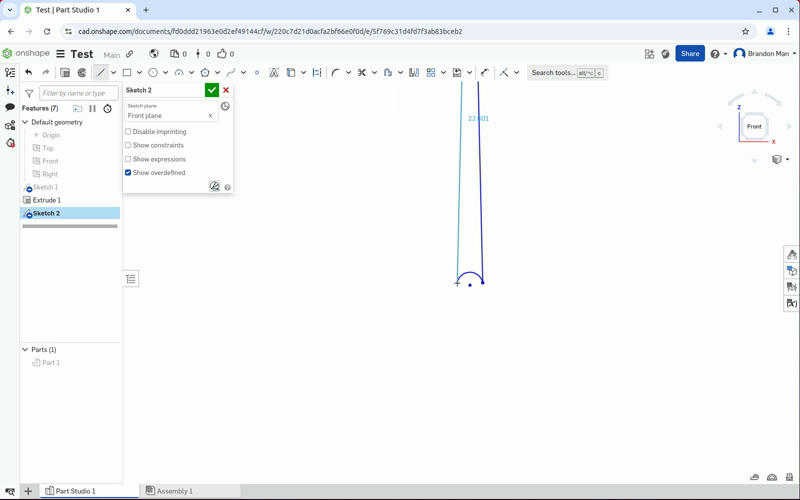
scroll(6)
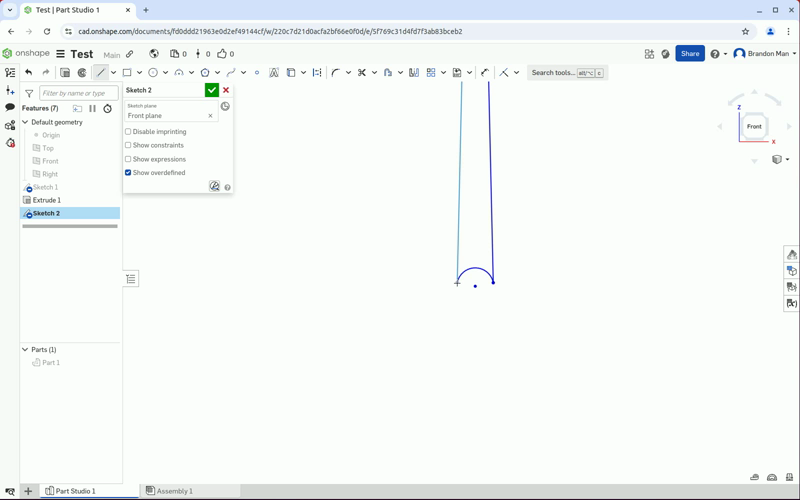
scroll(6)
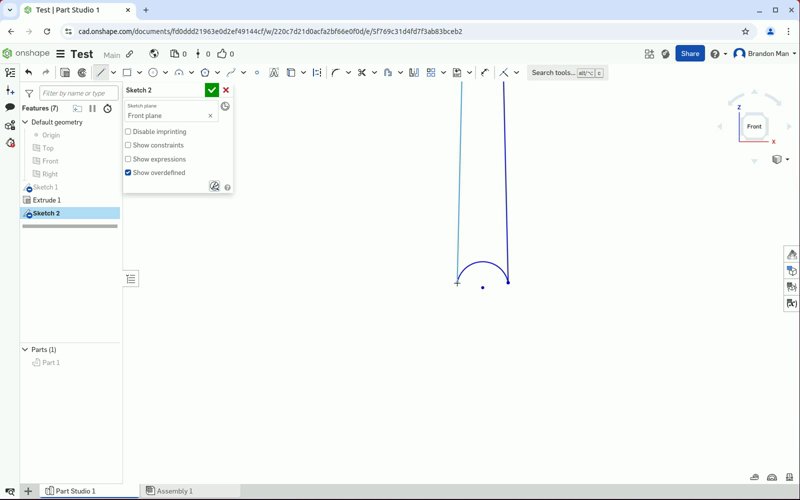
scroll(6)
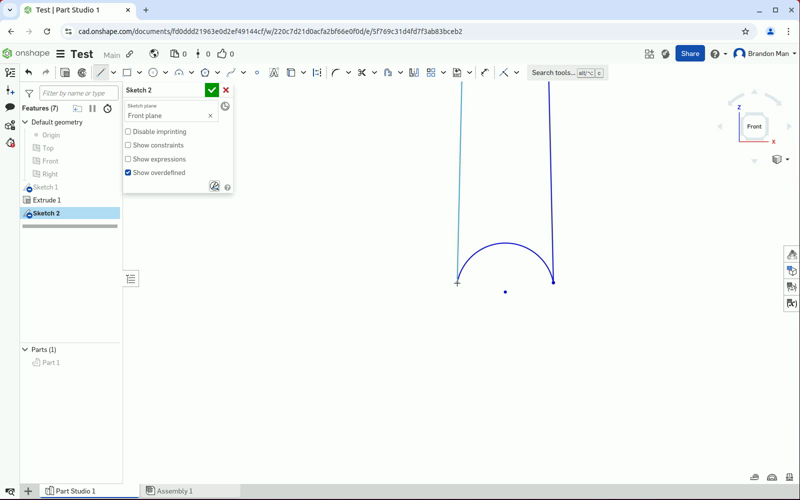
key_up(shift)
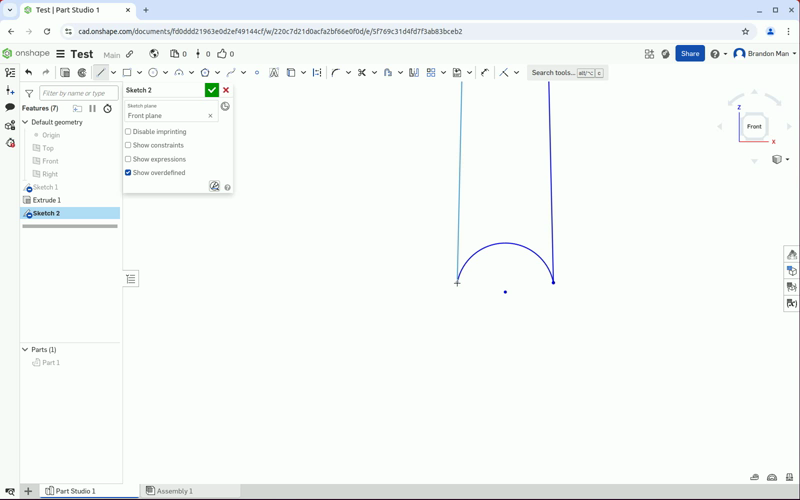
click(457, 282)
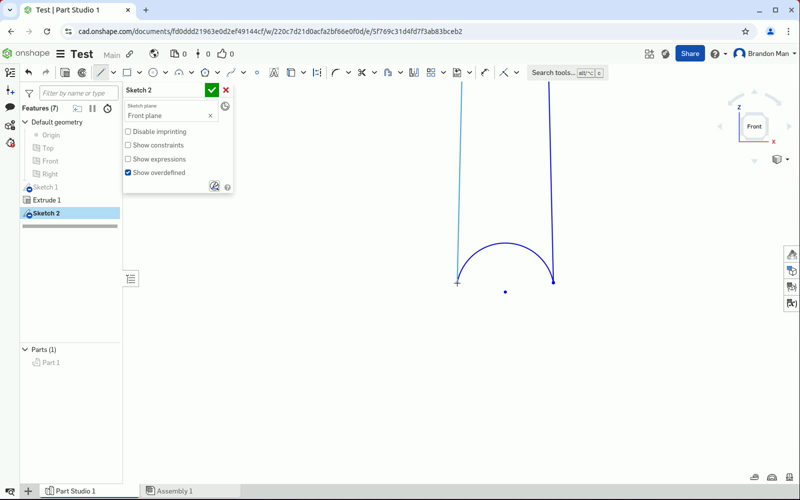
scroll(-6)
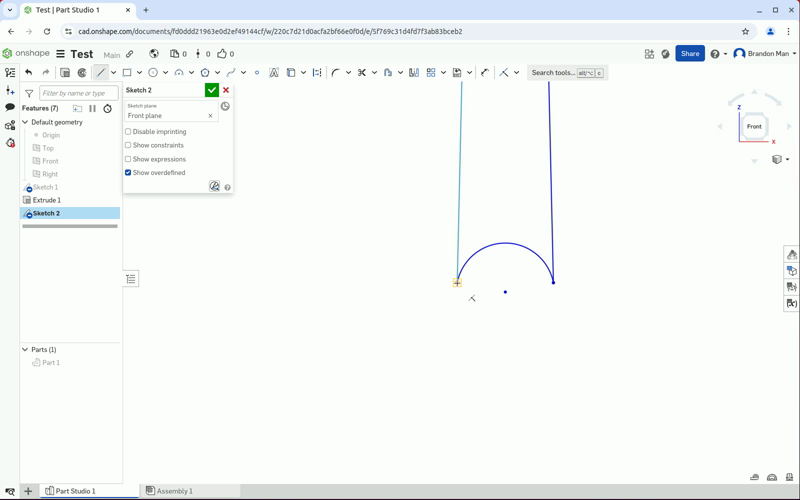
scroll(-6)
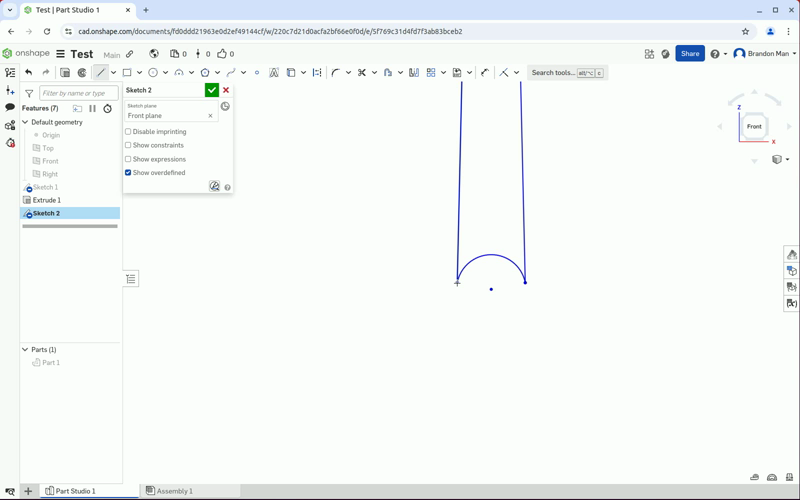
scroll(-6)
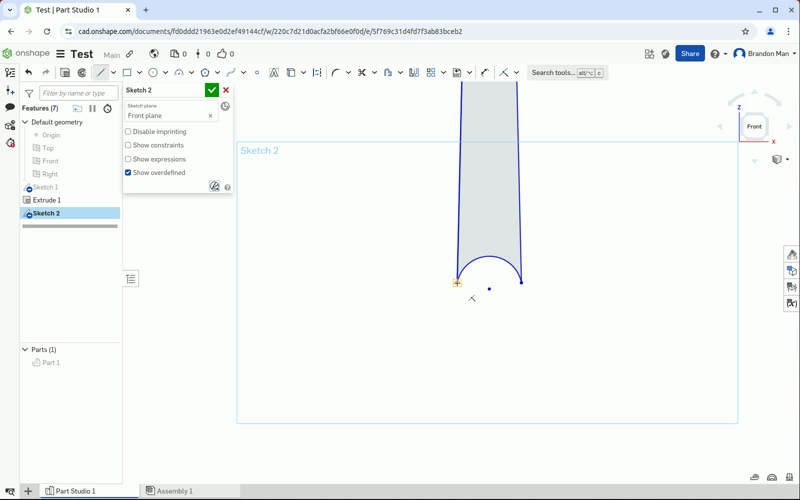
scroll(-6)
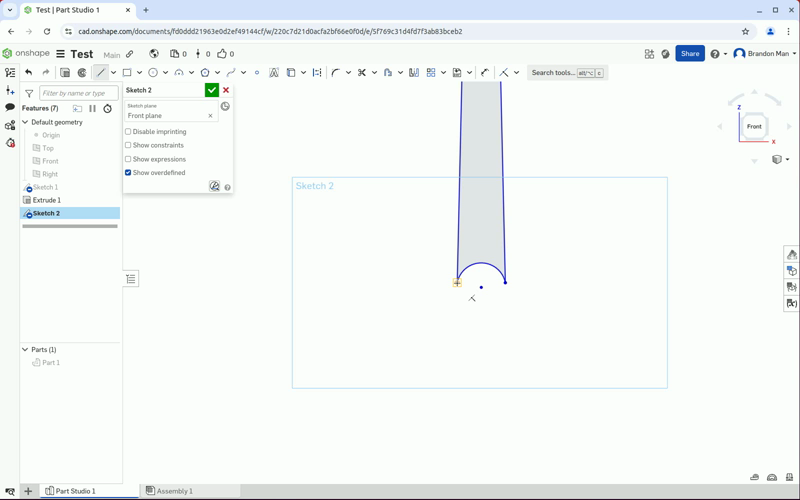
scroll(-6)
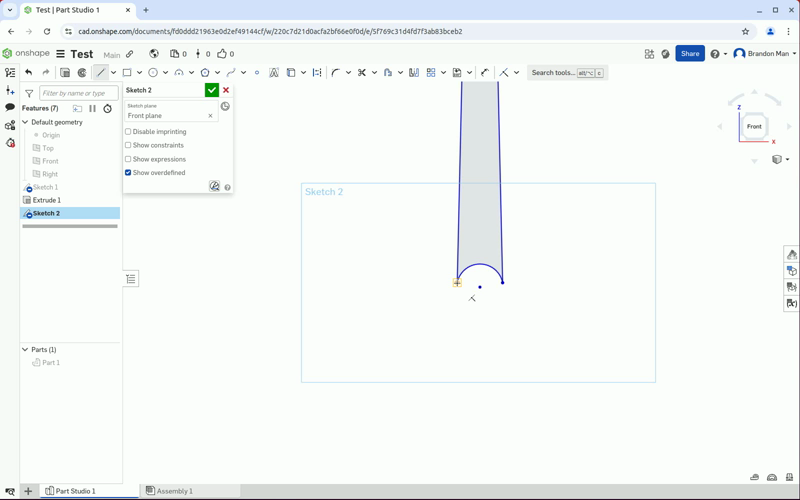
scroll(-6)
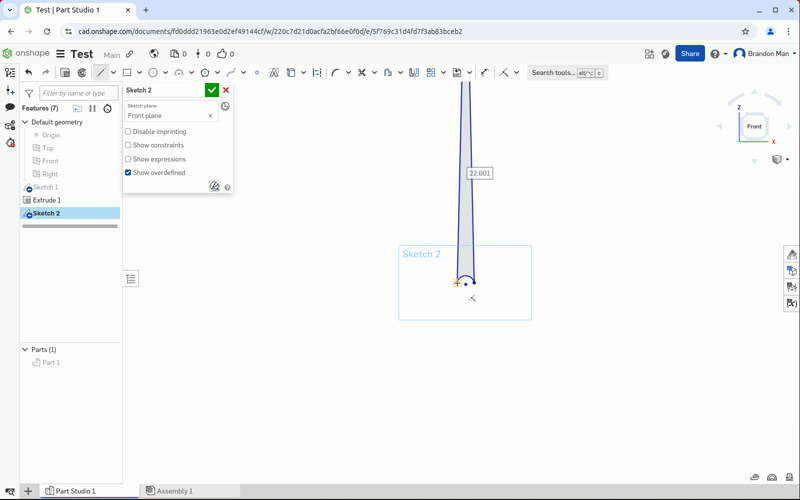
scroll(-6)
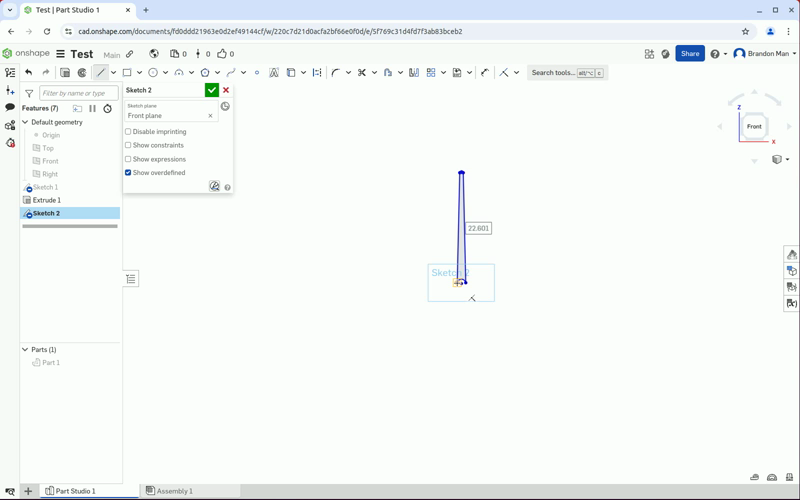
key(esc)
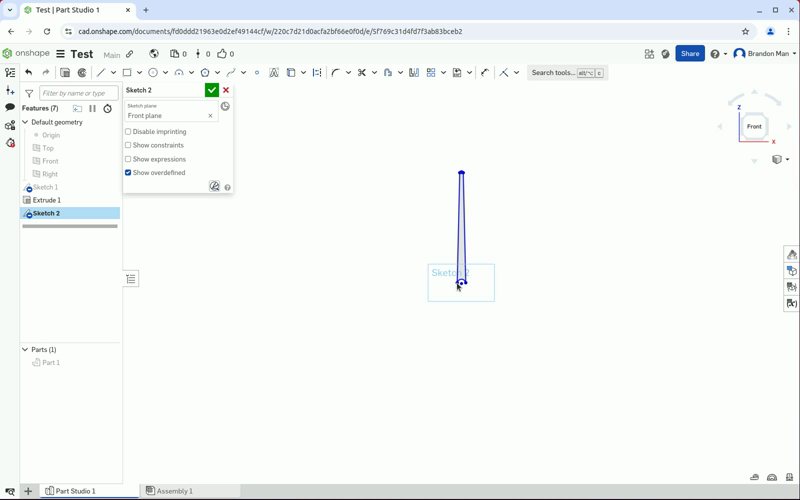
mouse_move(458, 282)
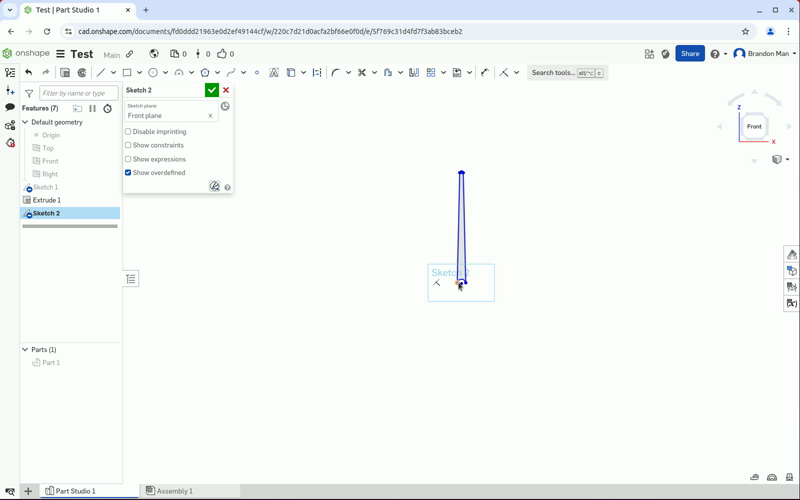
scroll(6)
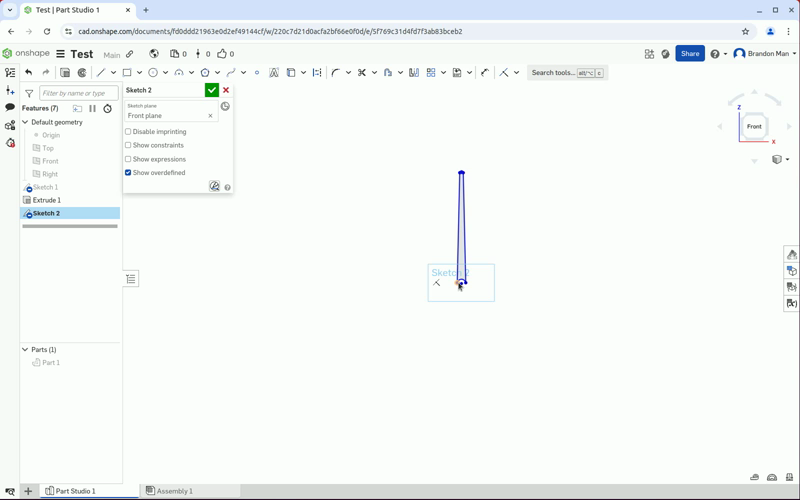
scroll(6)
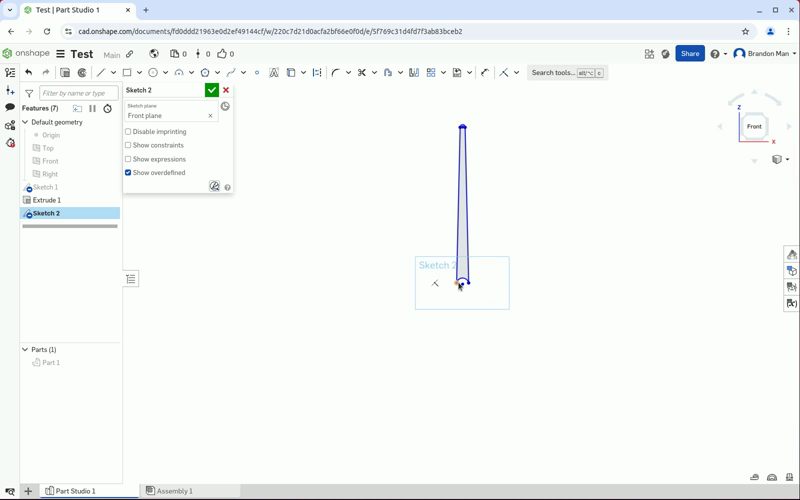
scroll(6)
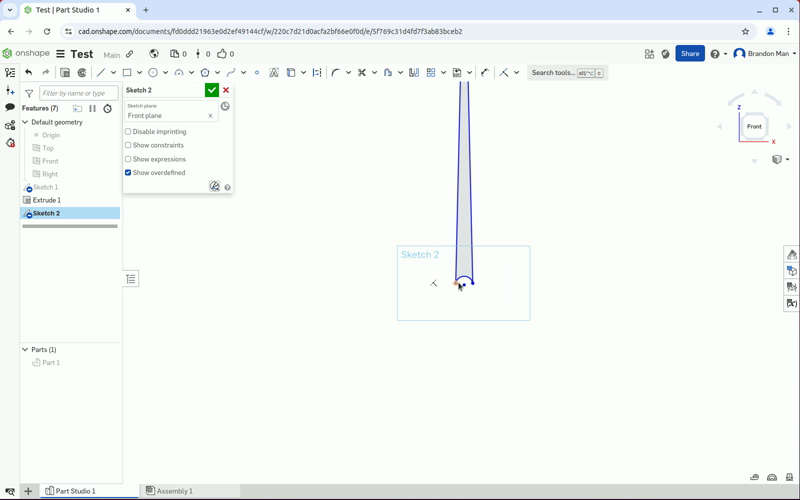
scroll(6)
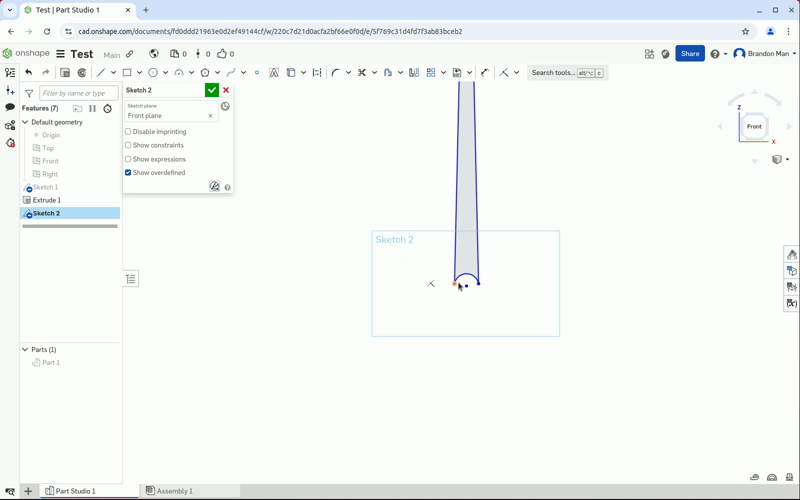
scroll(6)
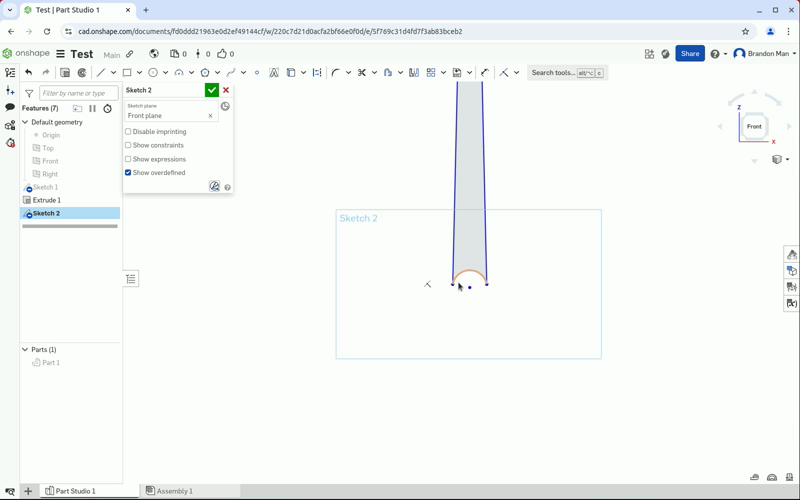
scroll(6)
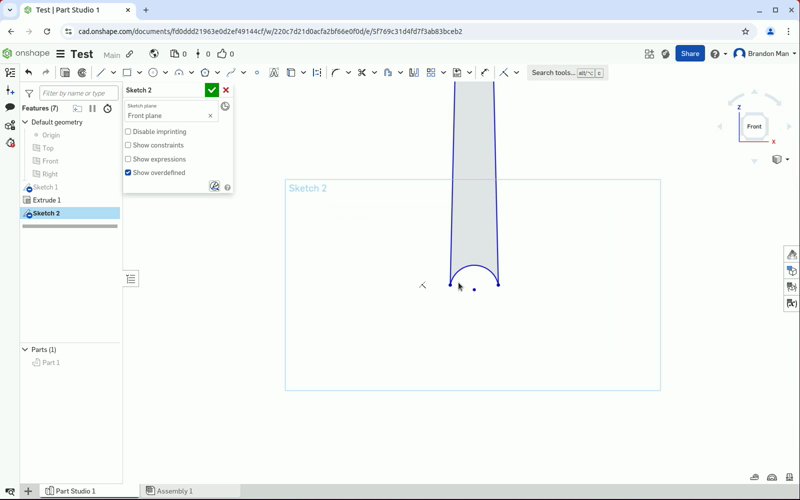
scroll(6)
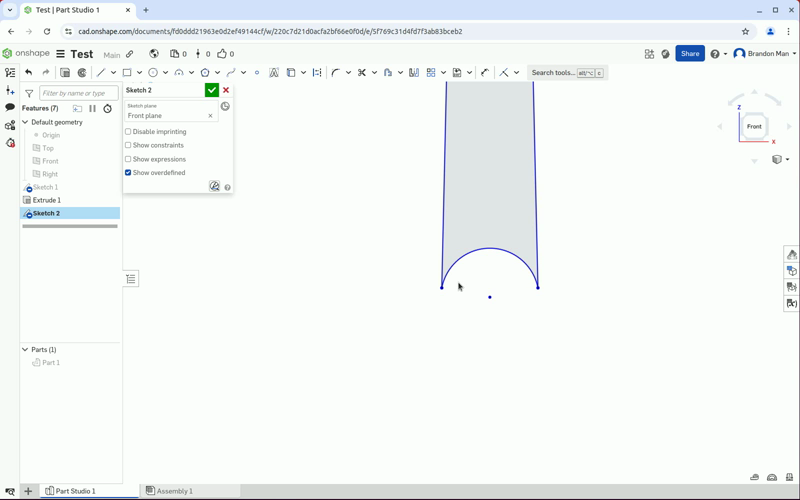
click(458, 282)
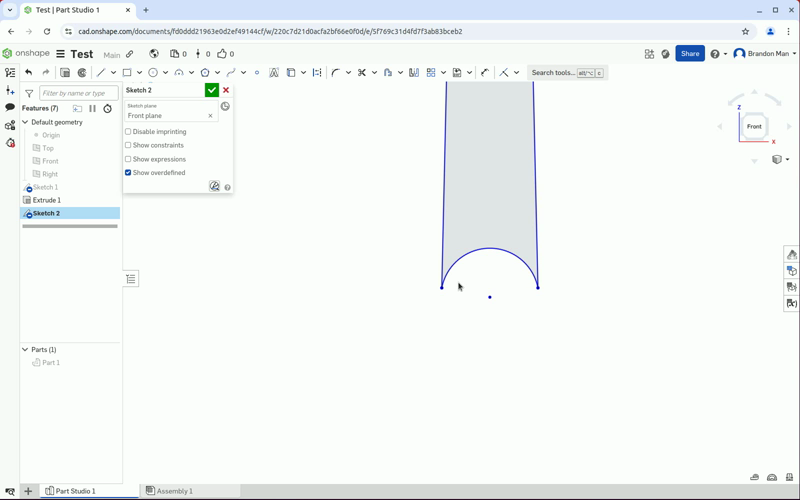
scroll(-6)
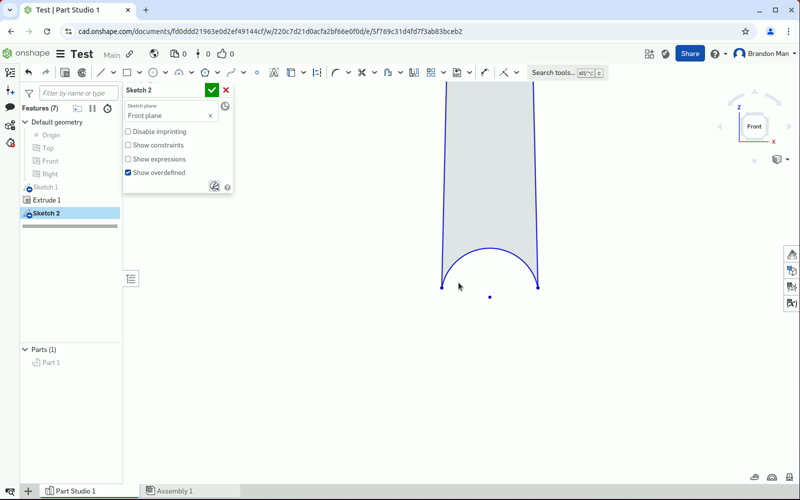
scroll(-6)
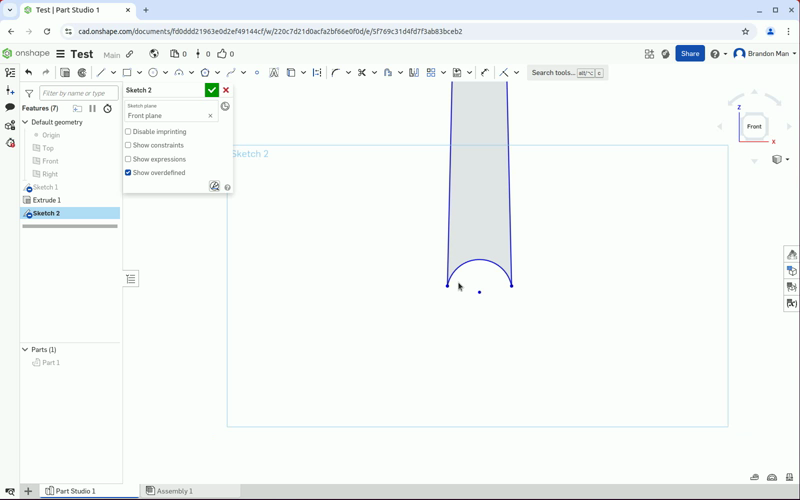
scroll(-6)
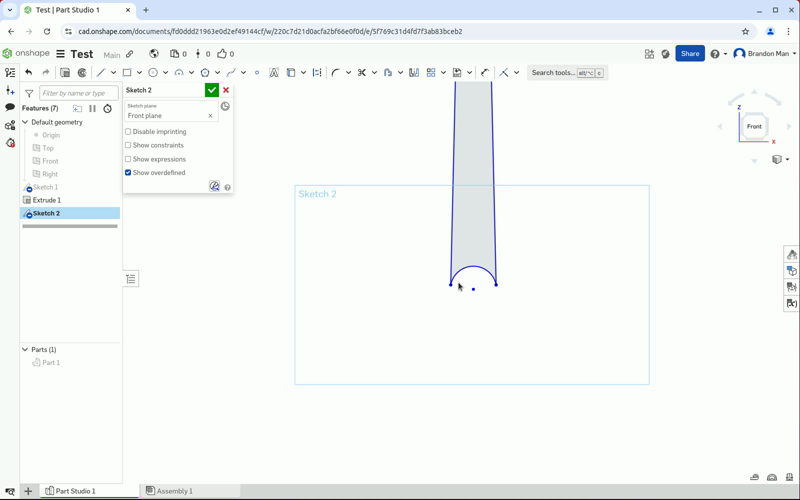
scroll(-6)
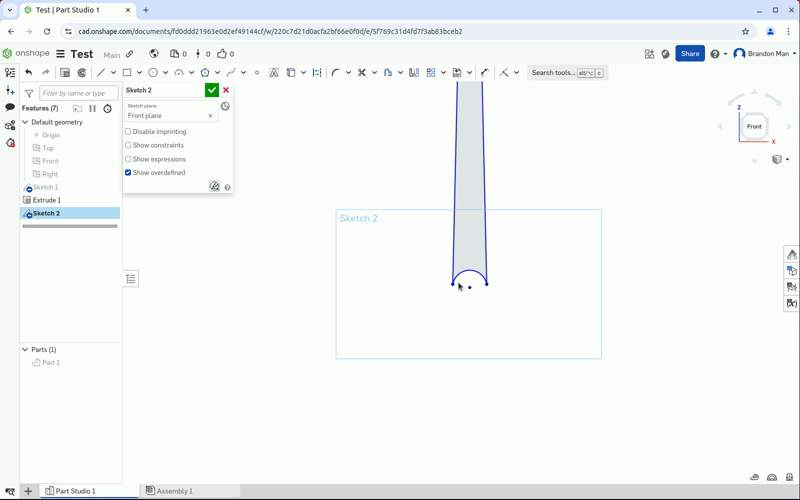
scroll(-6)
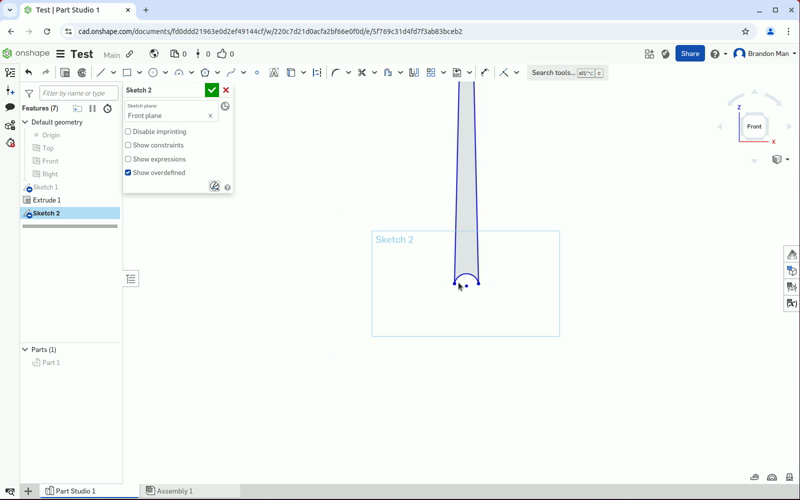
scroll(-6)
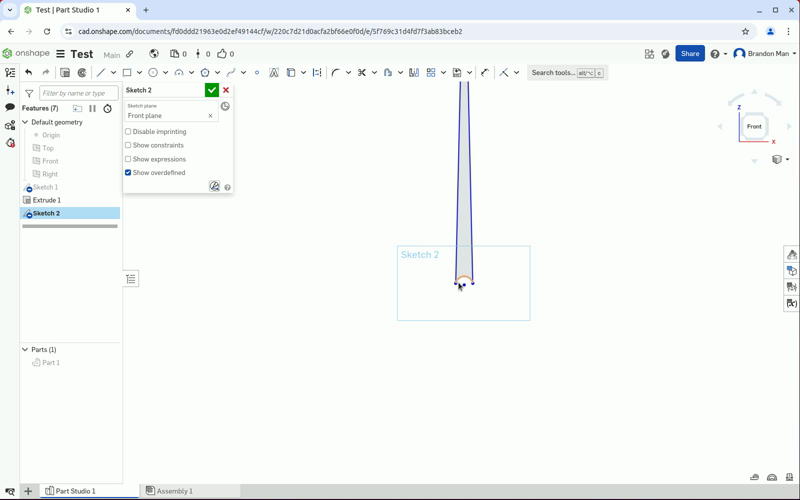
scroll(-6)
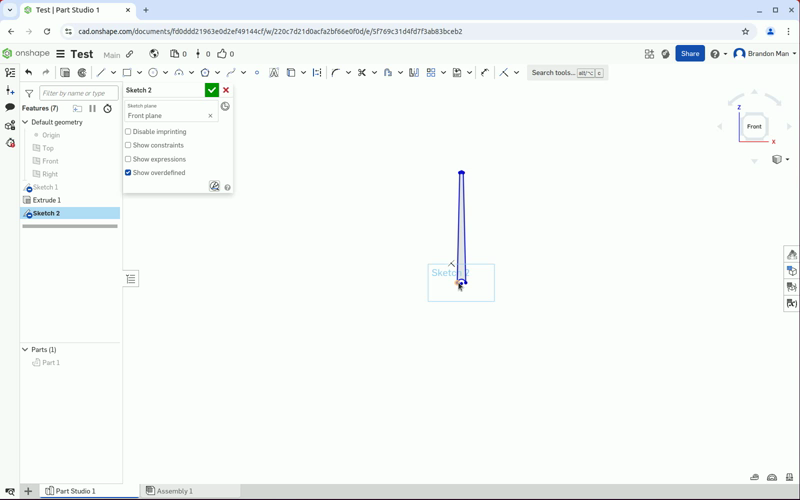
mouse_move(73, 352)
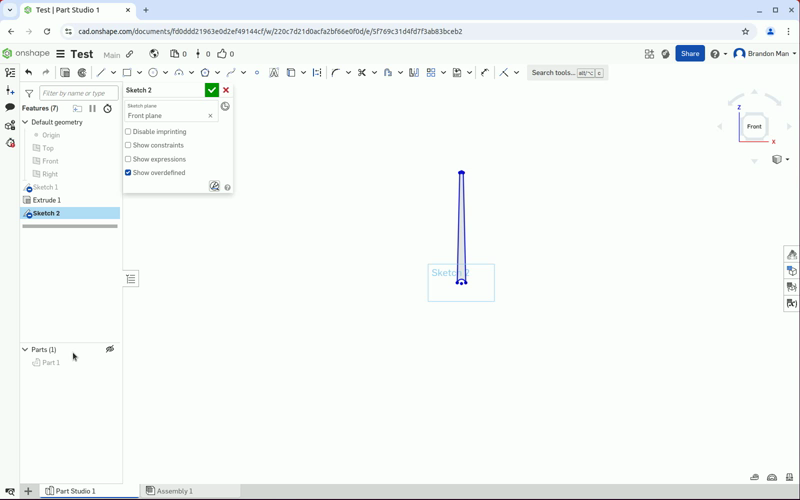
key(shift+y)
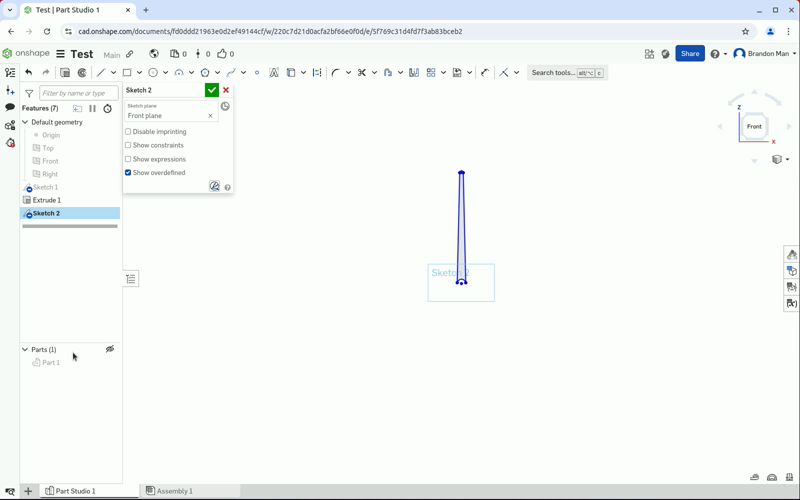
key(shift+e)
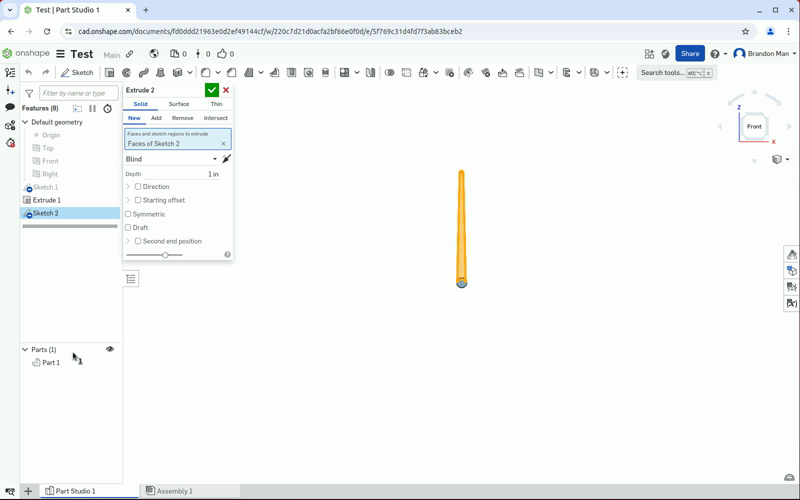
mouse_move(143, 106)
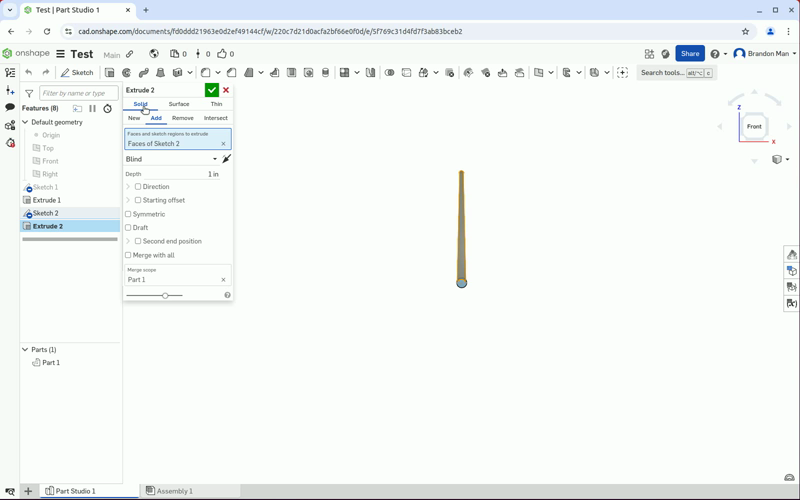
click(143, 106)
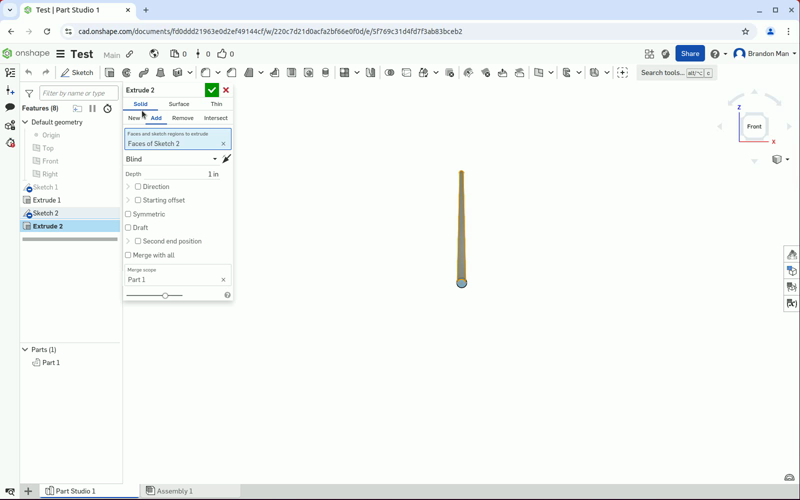
mouse_move(137, 120)
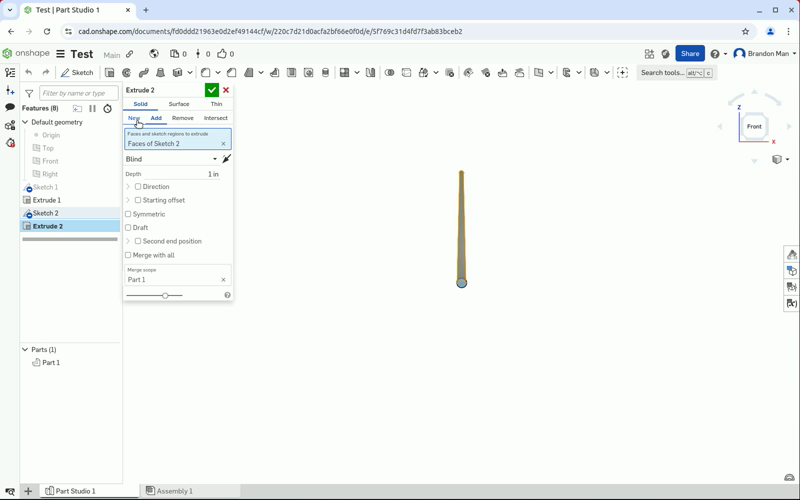
click(137, 120)
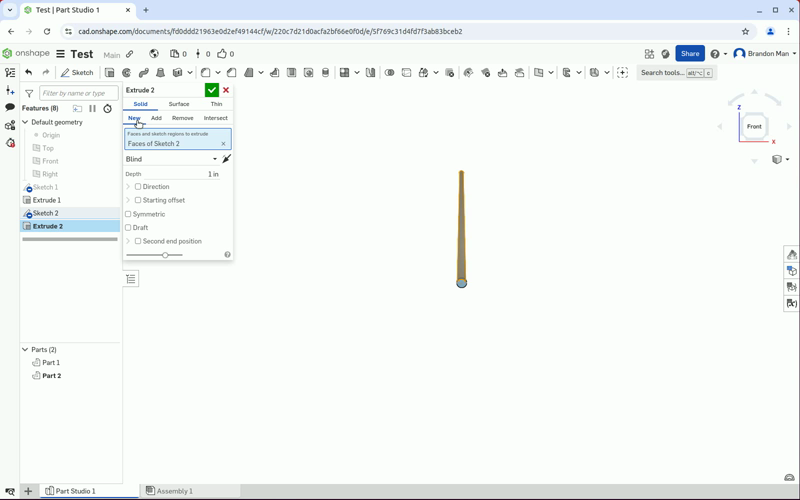
key(tab, 4)
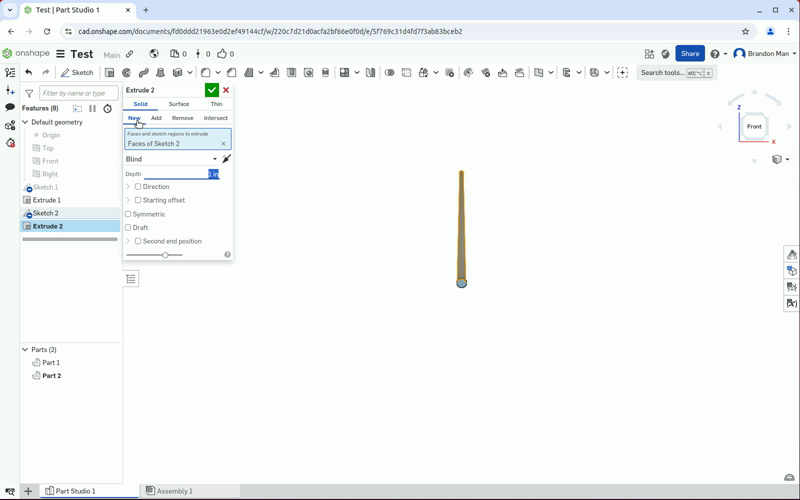
text(0.722)
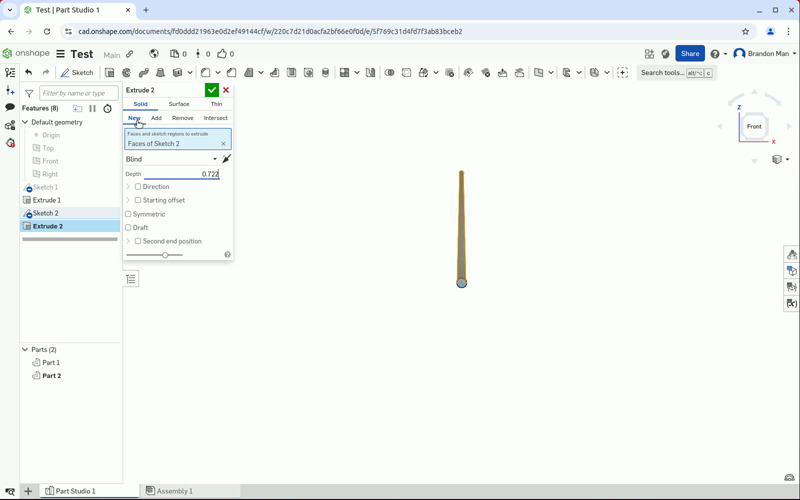
key(enter)
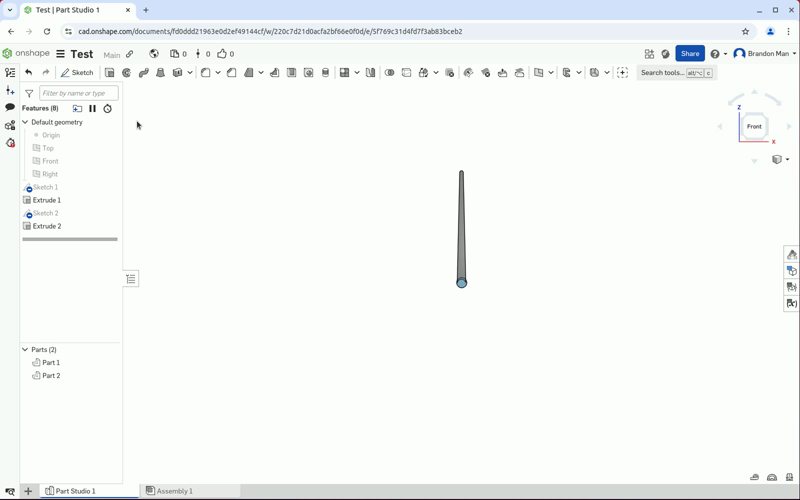
key(shift+h)
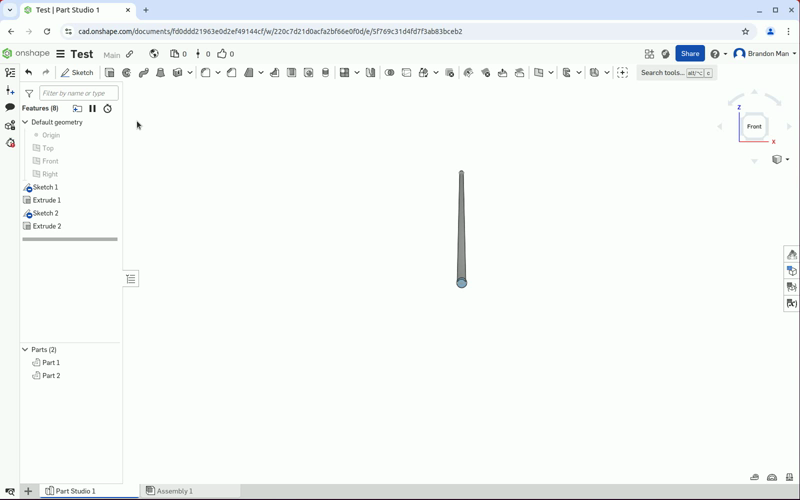
key(shift+h)
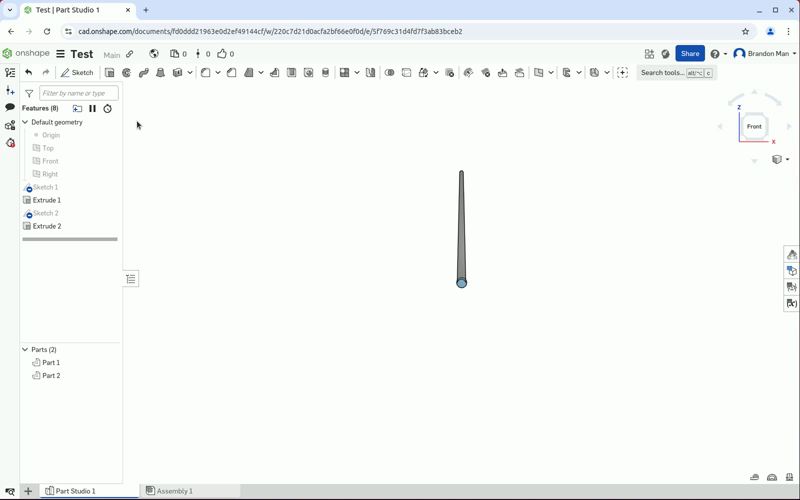
mouse_move(73, 189)
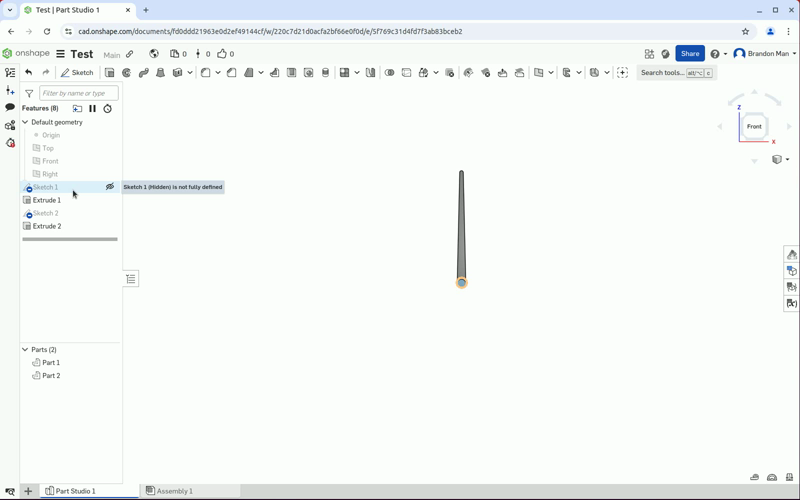
click(73, 189)
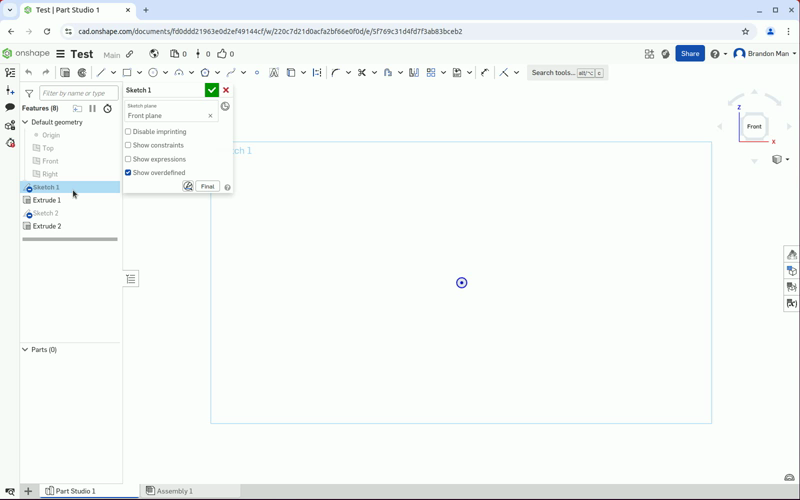
mouse_move(229, 92)
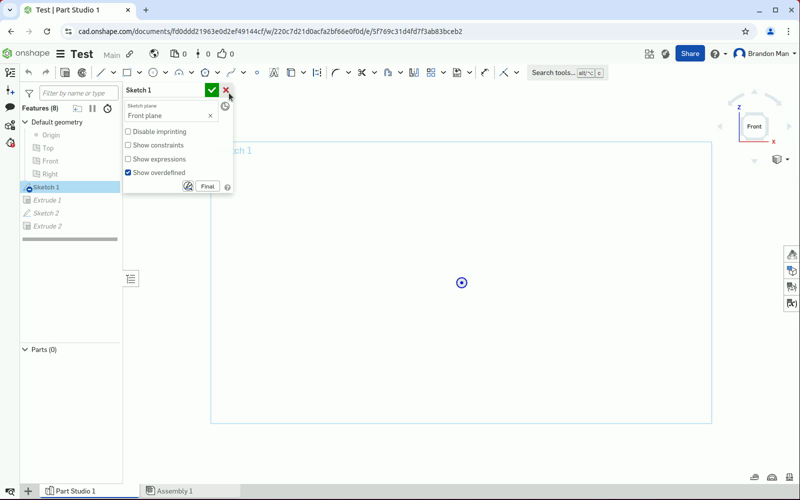
click(229, 92)
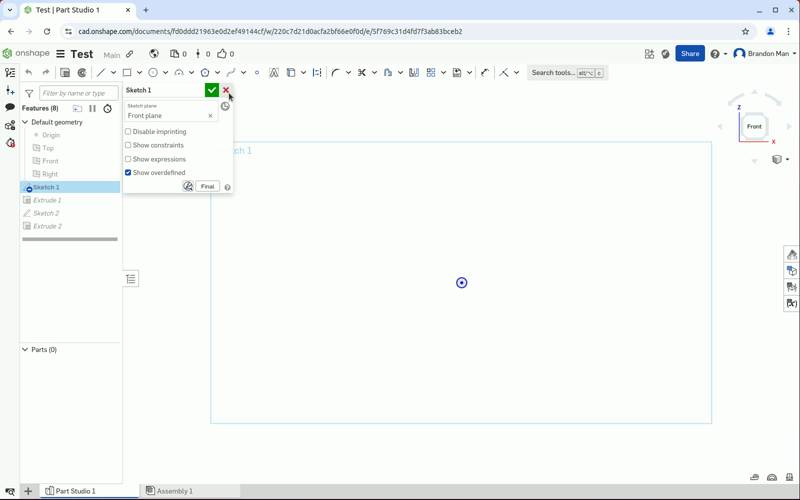
key(shift+s)
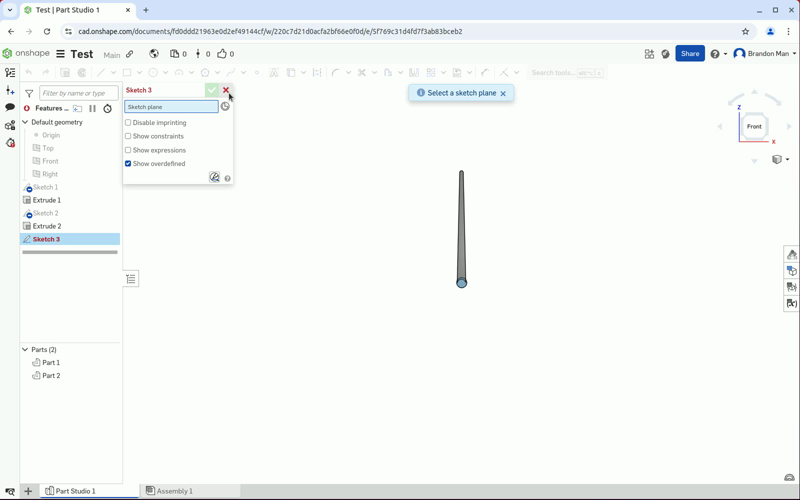
mouse_move(73, 163)
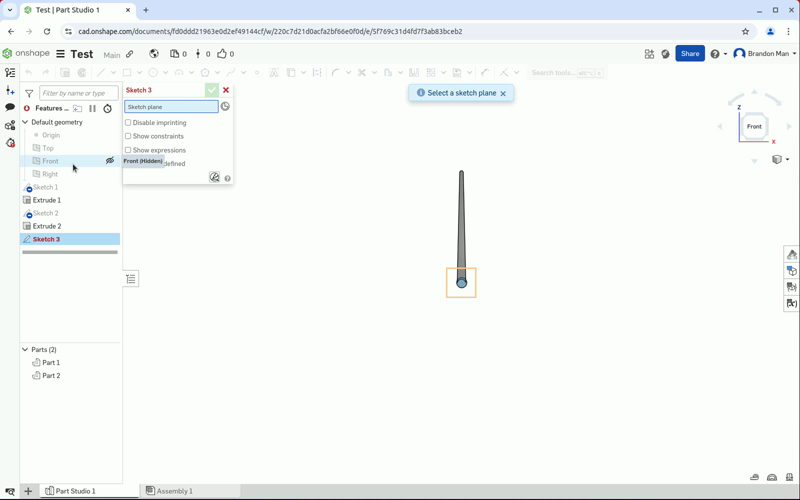
click(73, 163)
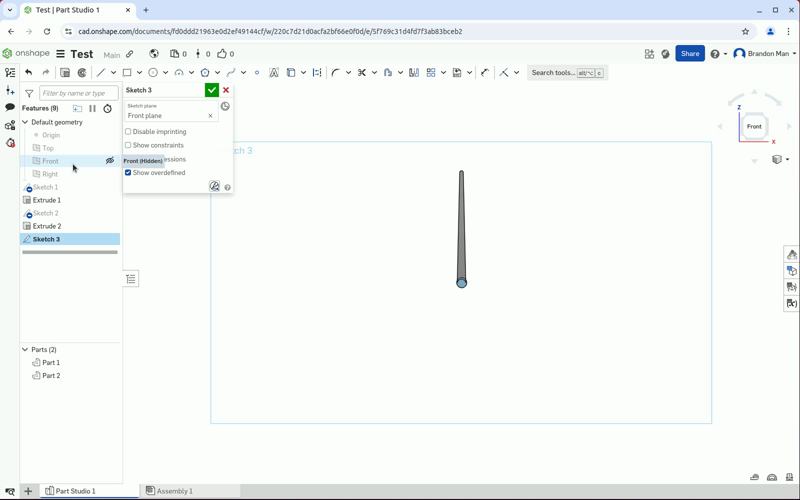
mouse_move(73, 352)
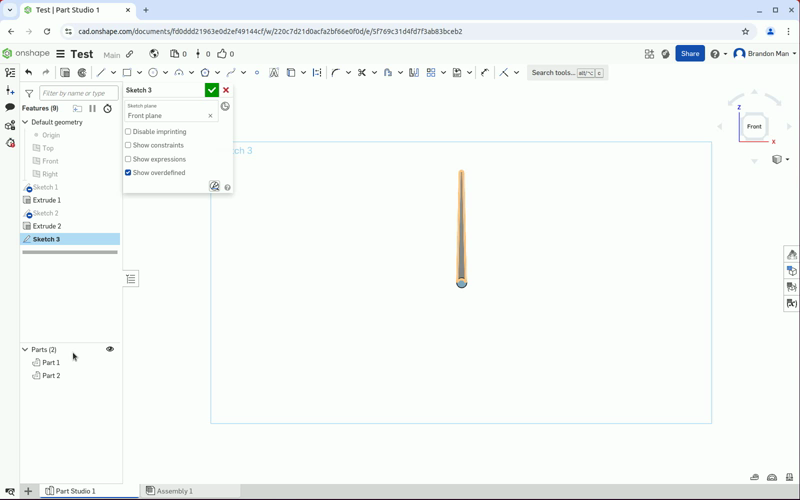
key(y)
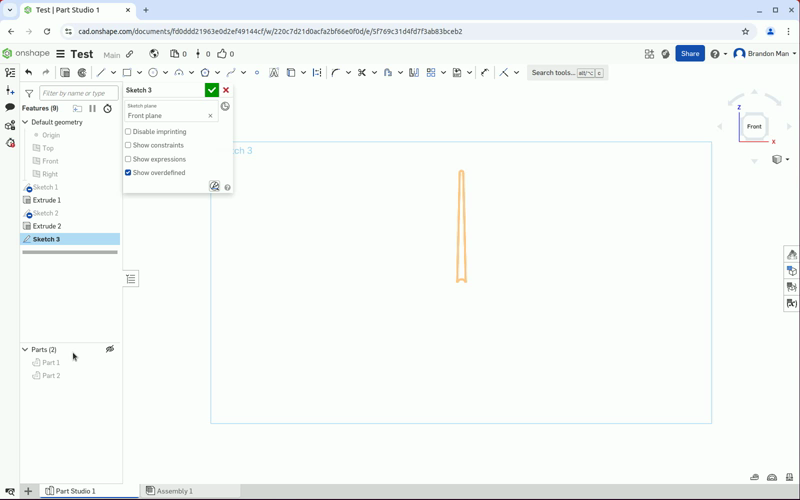
key(c)
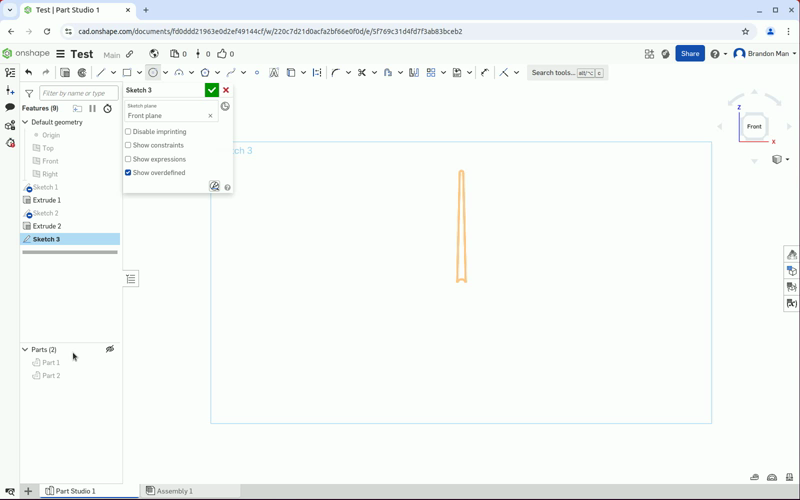
key_down(shift)
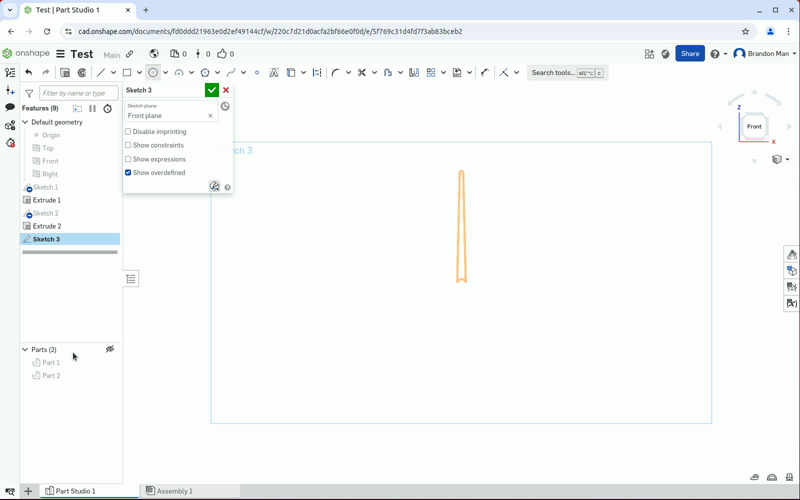
mouse_move(460, 282)
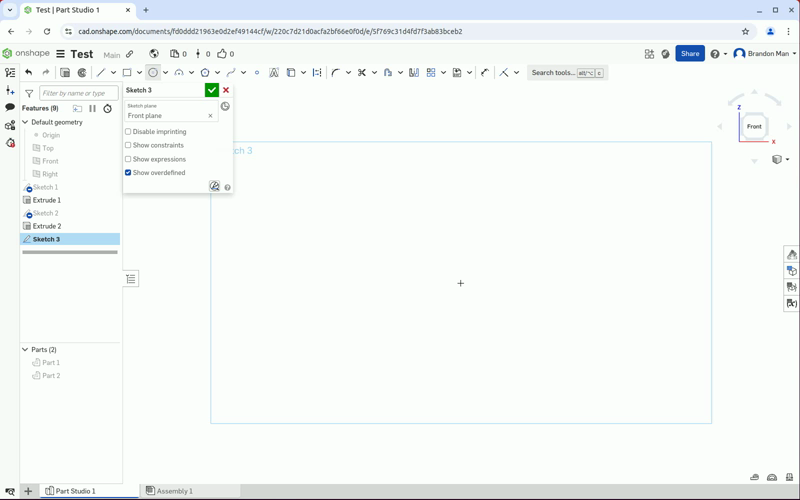
click(460, 282)
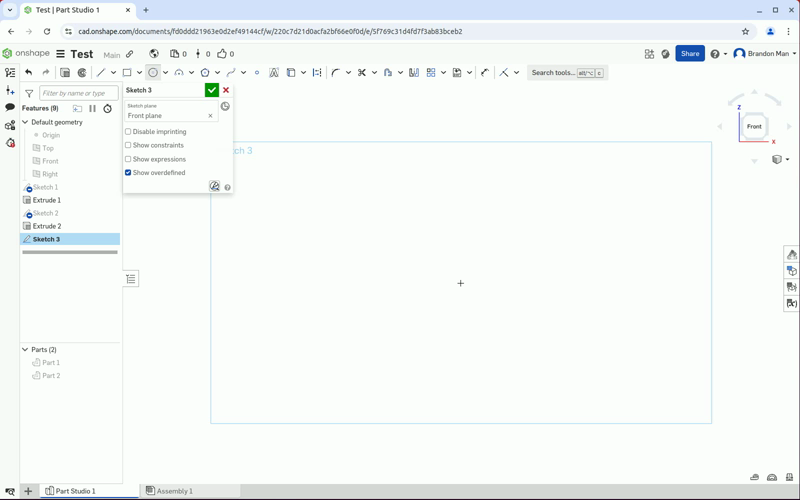
key_up(shift)
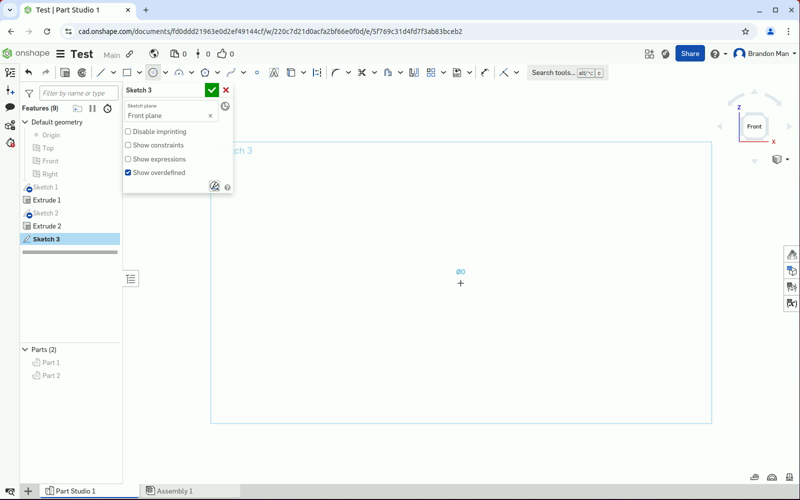
mouse_move(464, 282)
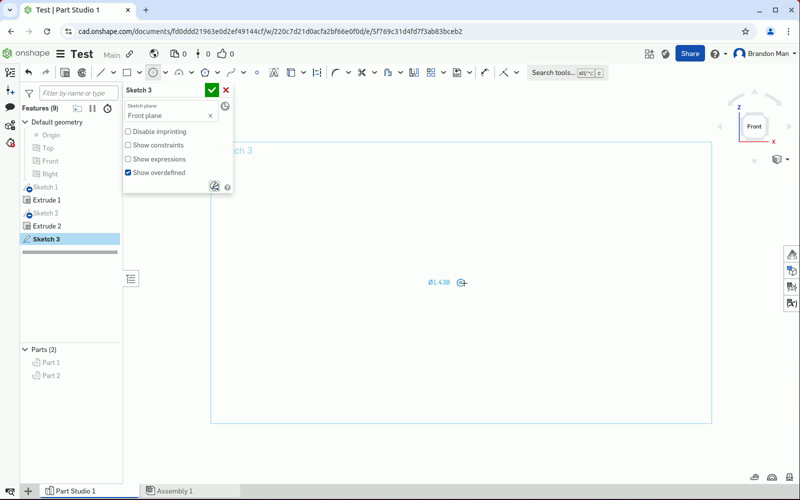
click(464, 282)
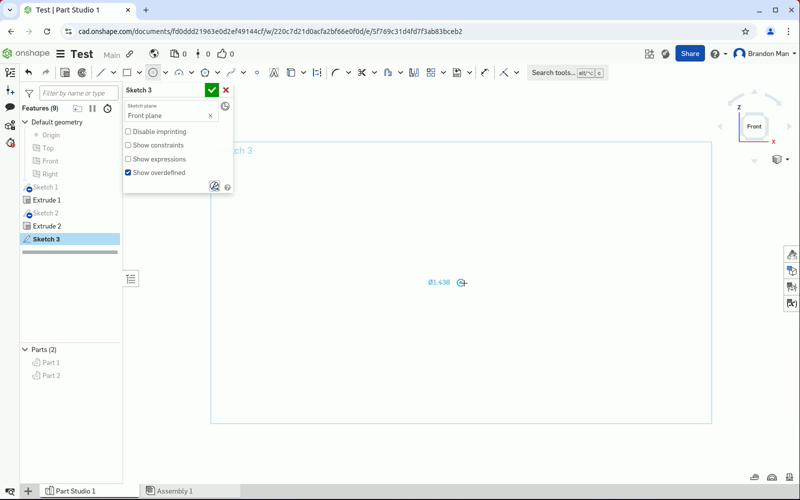
key(esc)
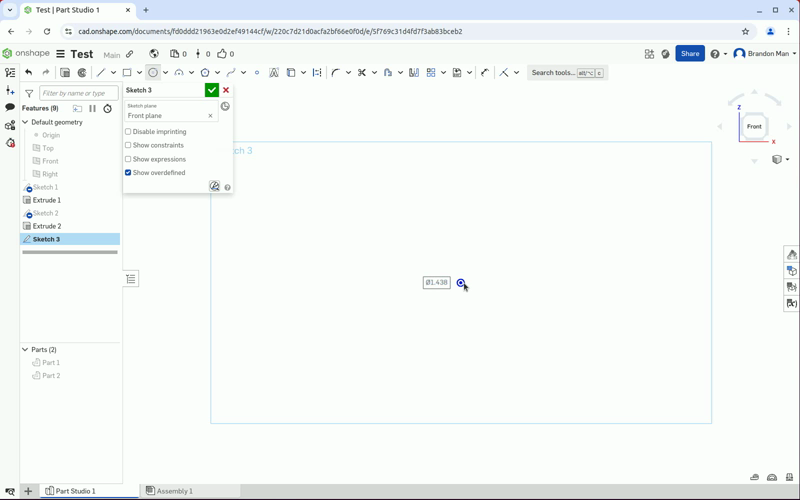
mouse_move(458, 282)
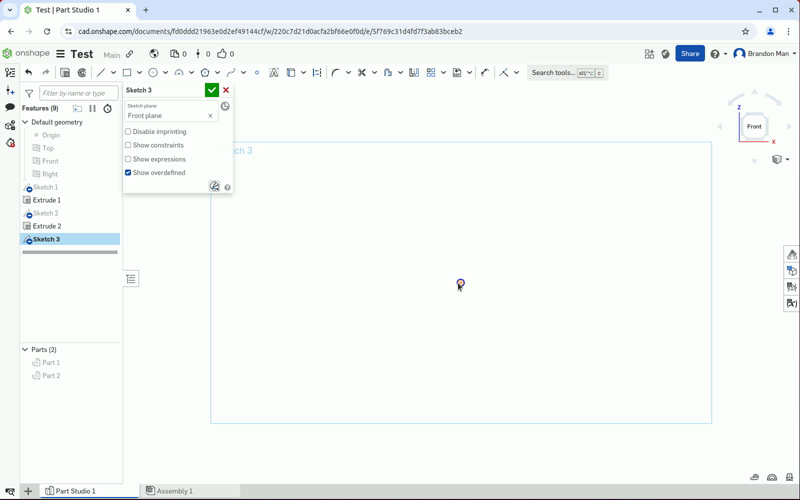
scroll(6)
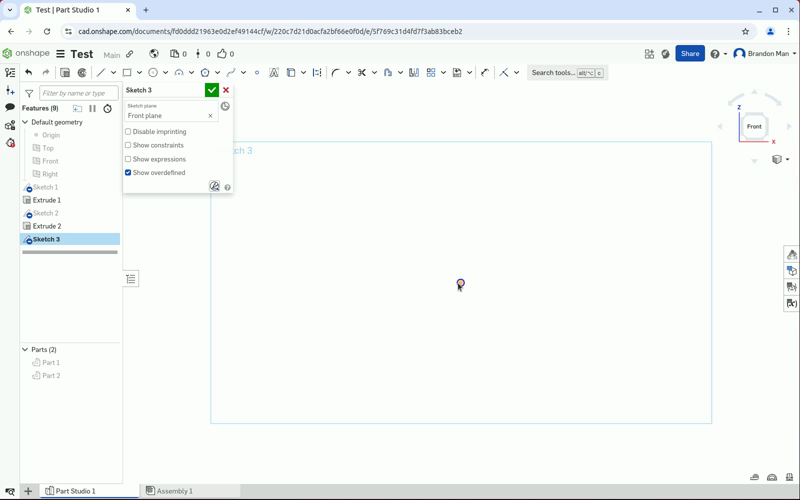
scroll(6)
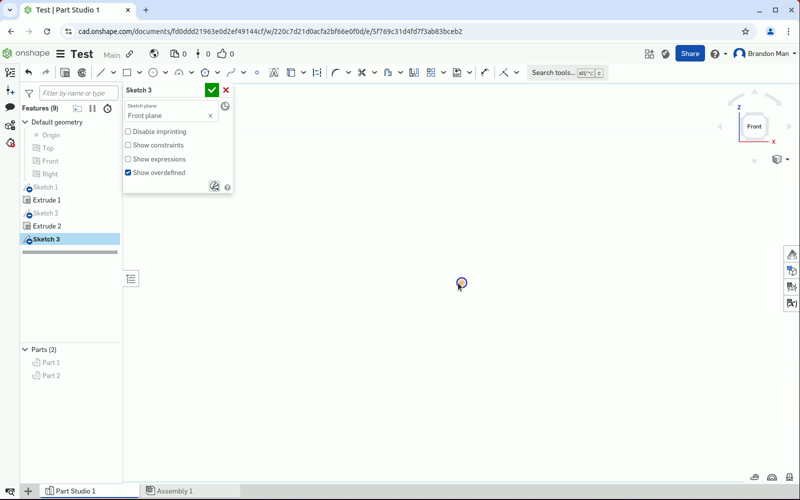
scroll(6)
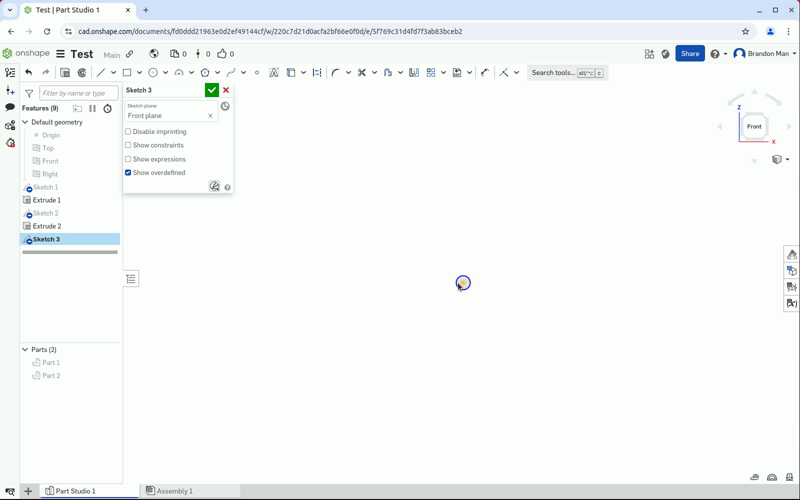
scroll(6)
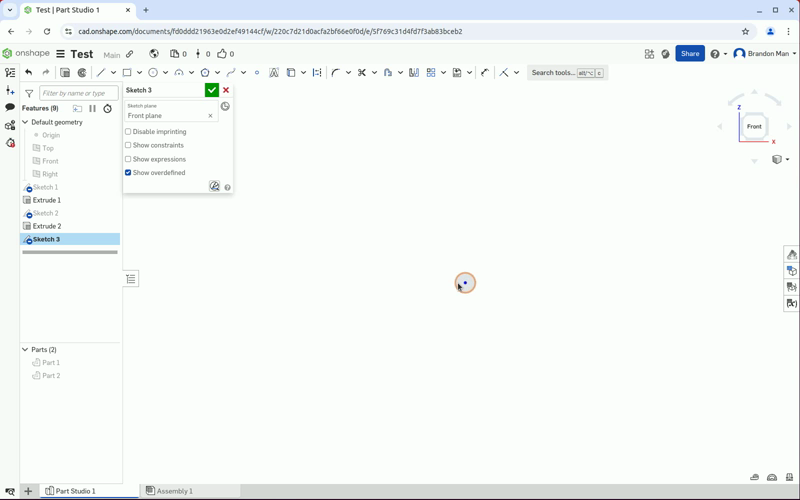
scroll(6)
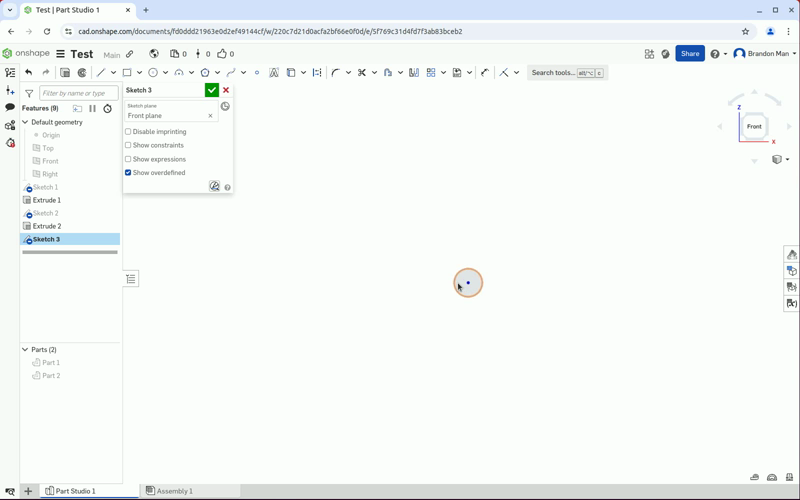
scroll(6)
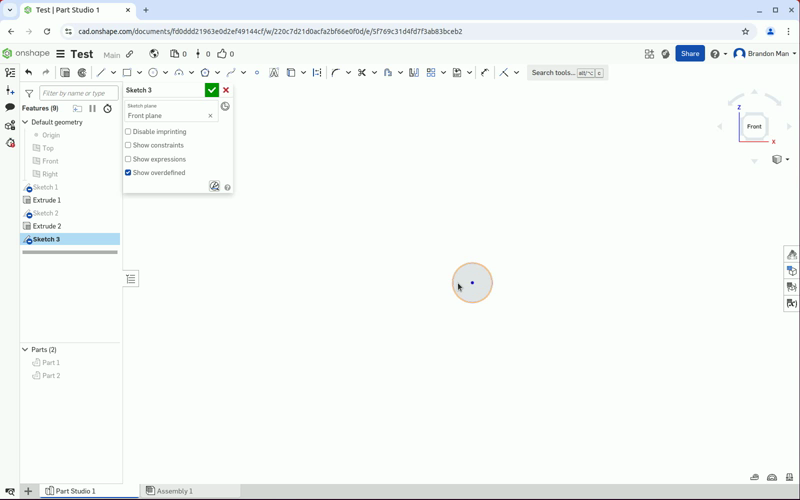
scroll(6)
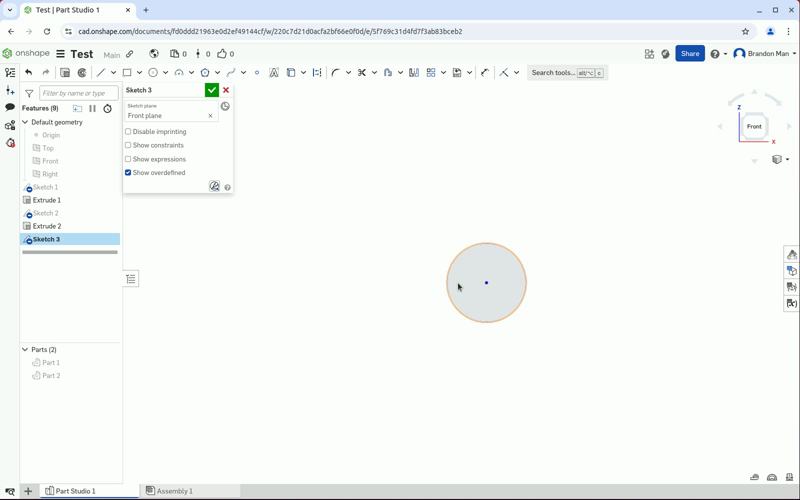
click(458, 282)
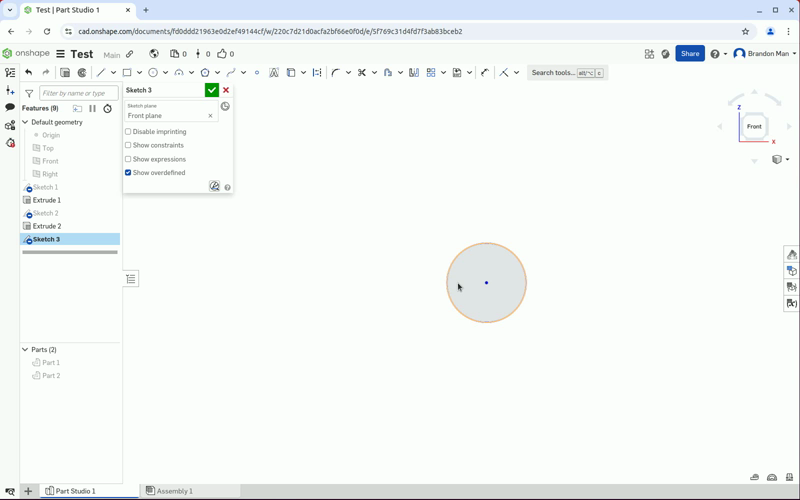
scroll(-6)
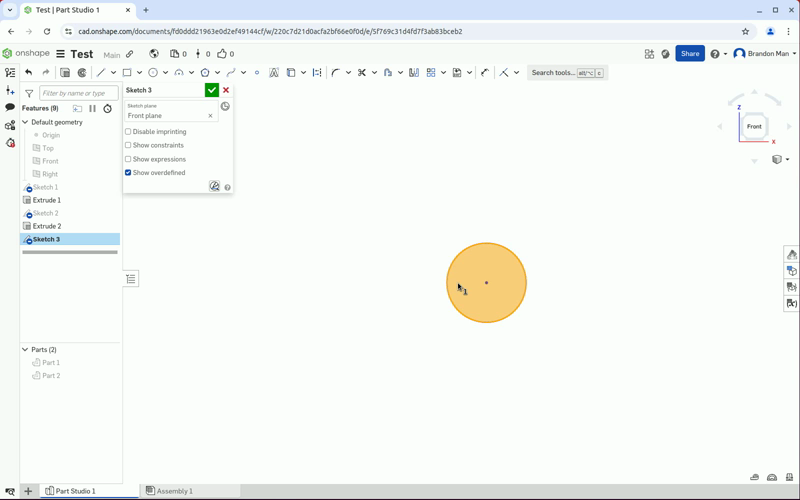
scroll(-6)
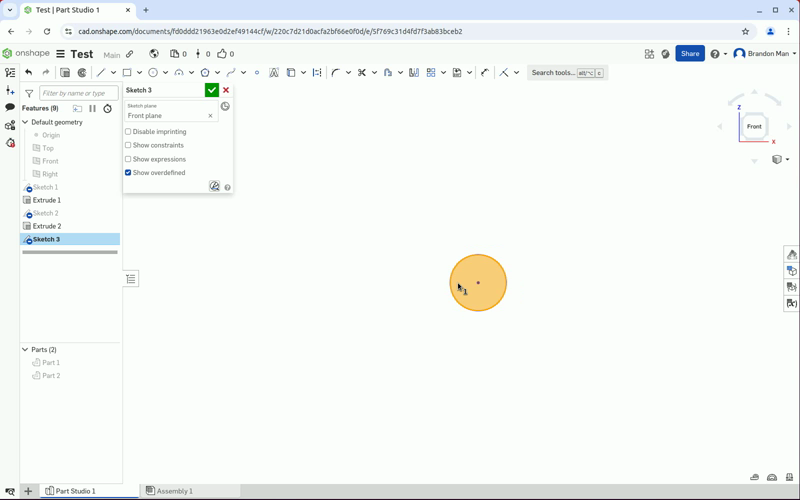
scroll(-6)
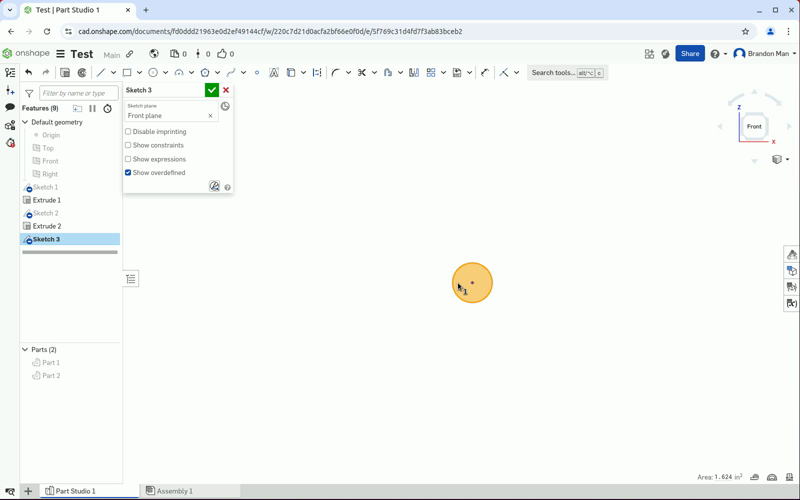
scroll(-6)
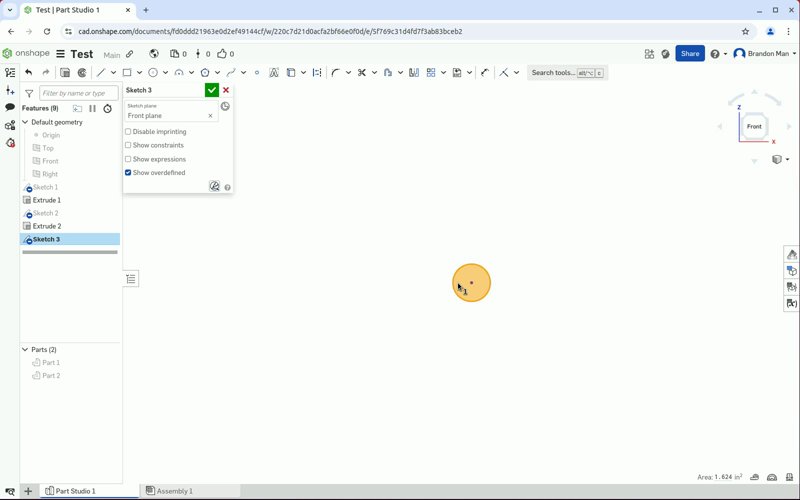
scroll(-6)
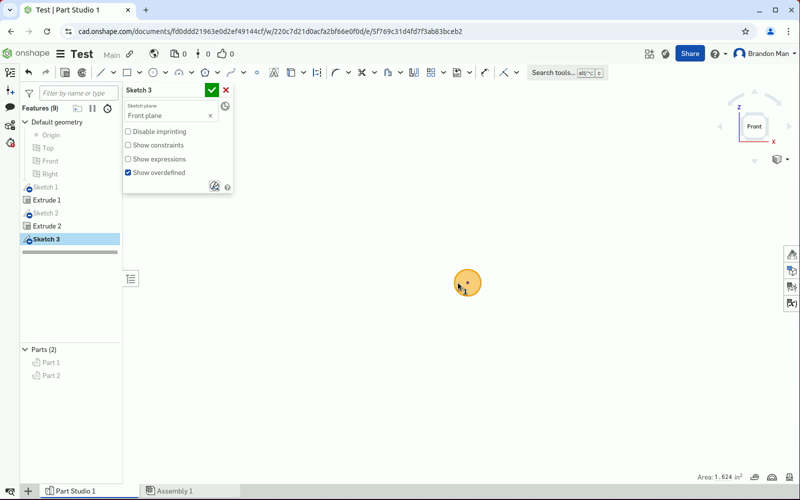
scroll(-6)
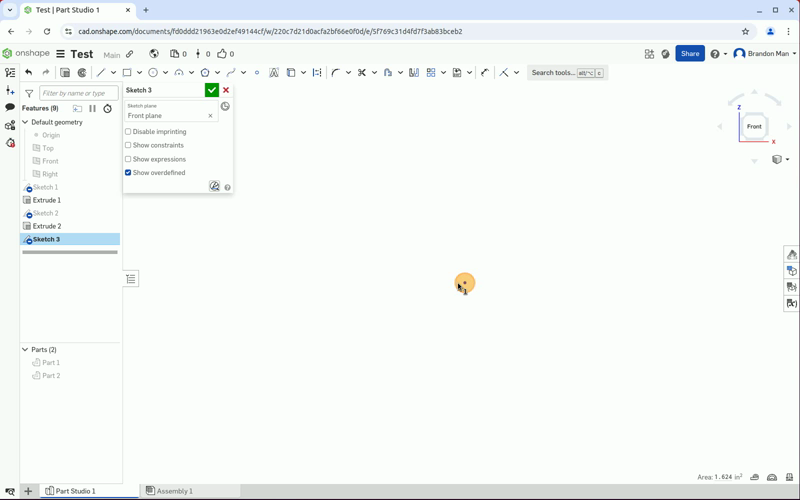
scroll(-6)
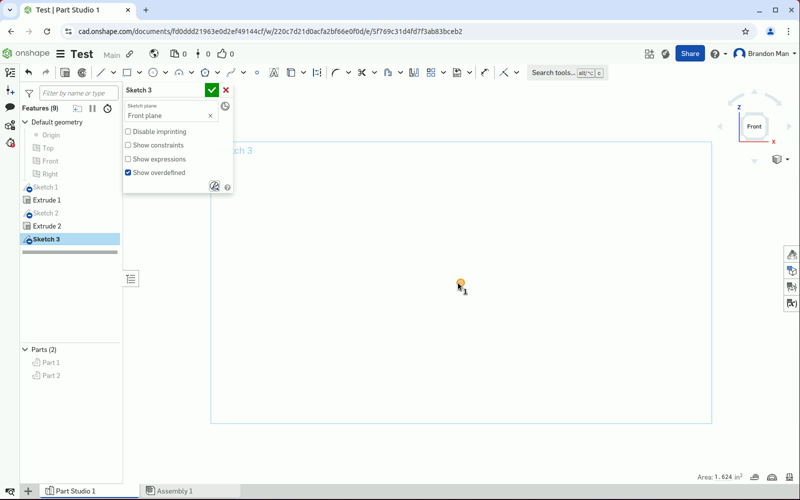
mouse_move(73, 352)
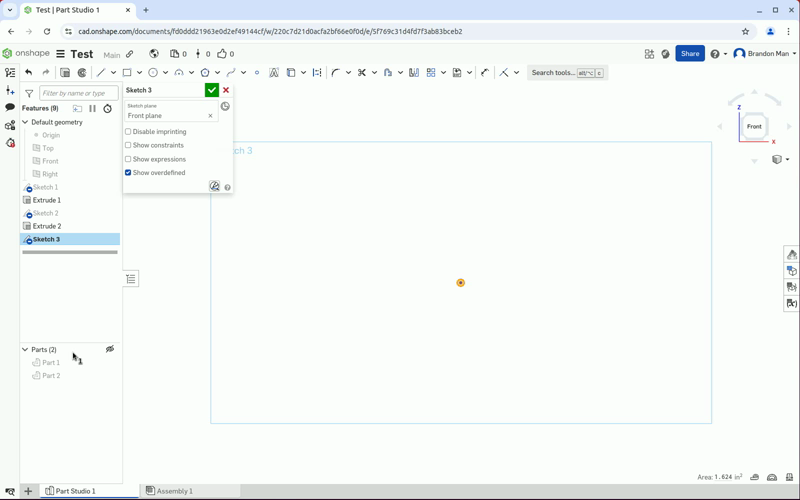
key(shift+y)
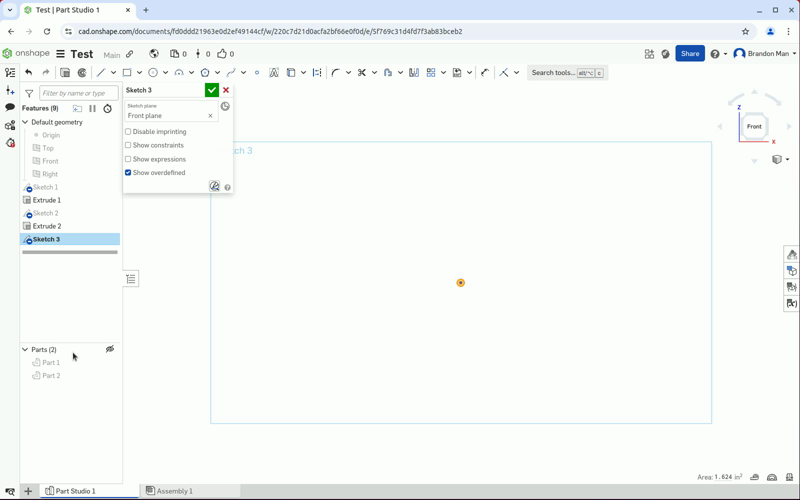
key(shift+e)
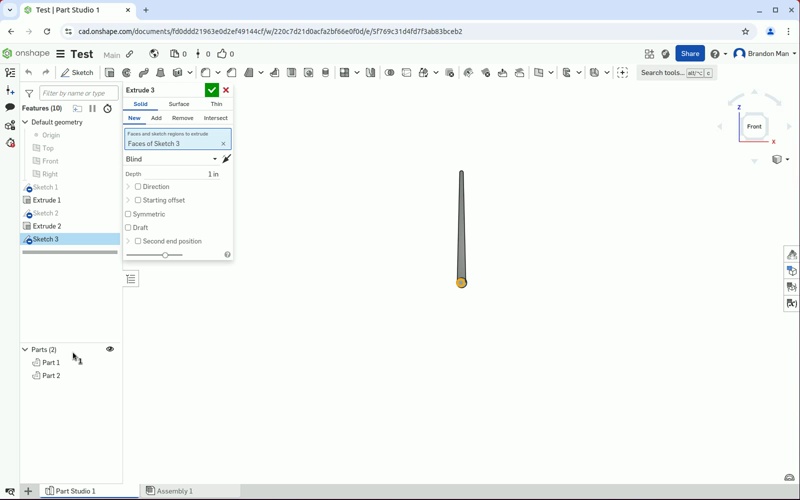
mouse_move(143, 106)
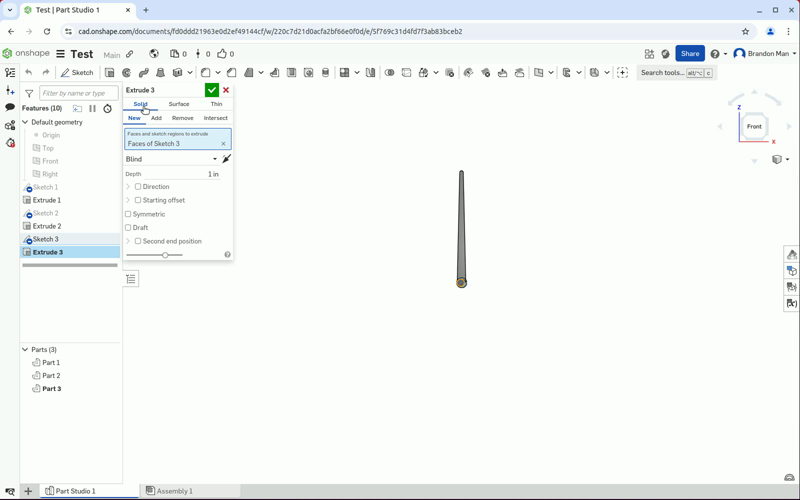
click(143, 106)
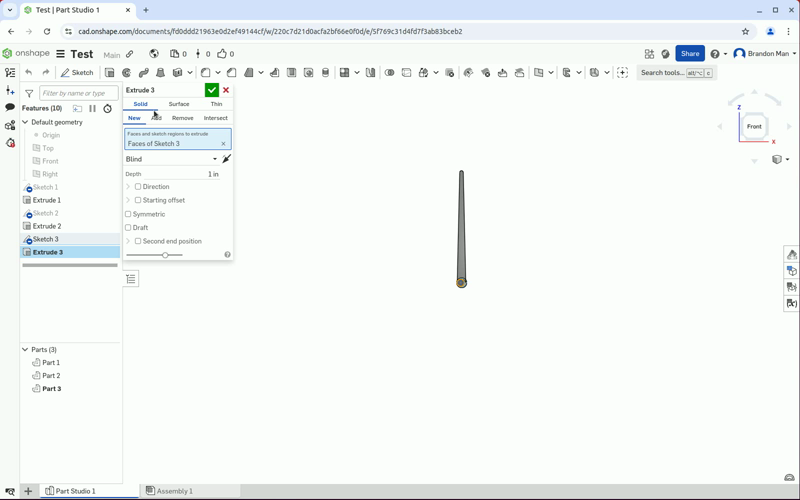
mouse_move(186, 120)
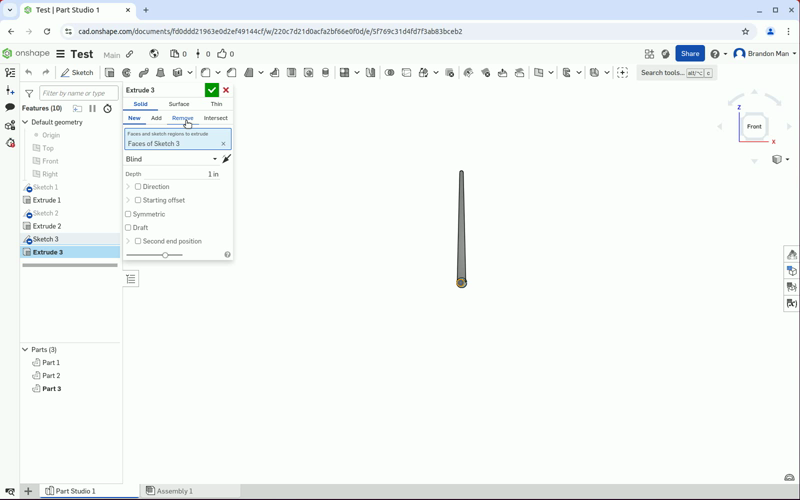
click(186, 120)
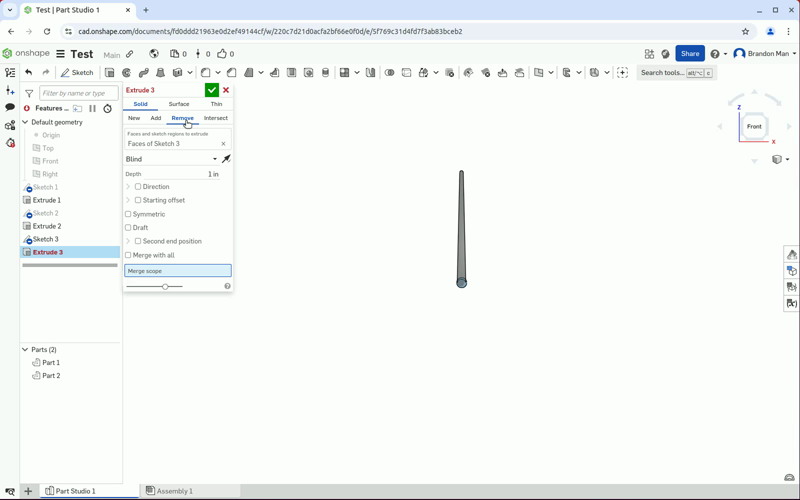
key(tab, 4)
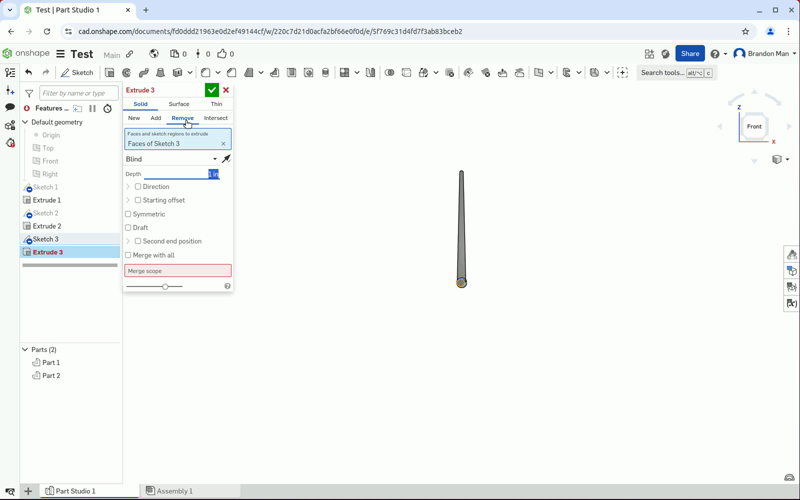
text(-25.756)
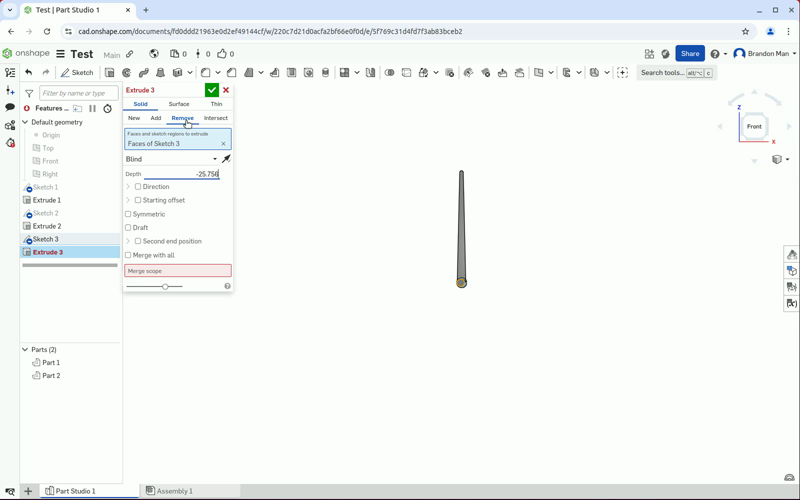
key(tab, 6)
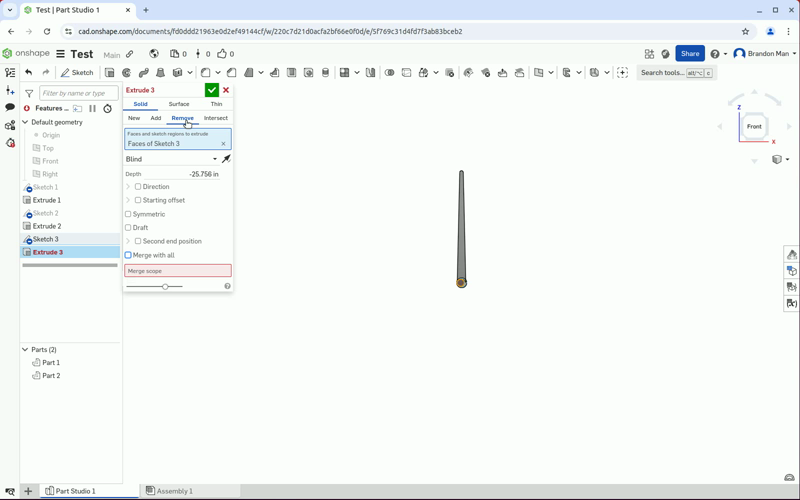
key(space)
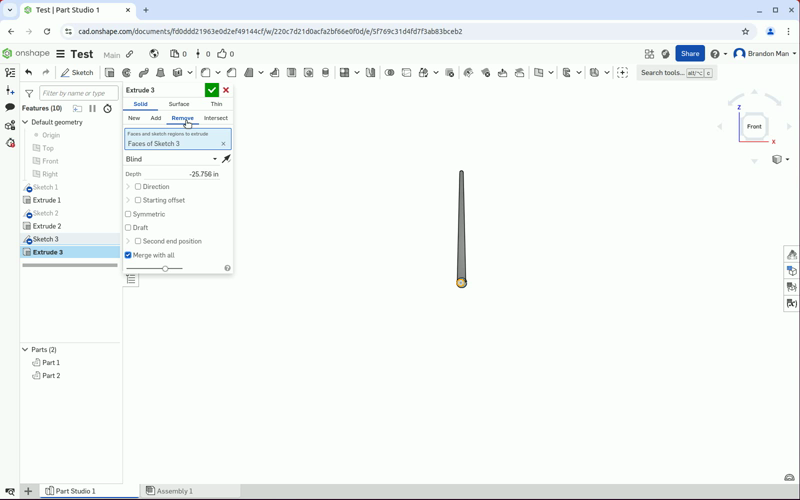
key(enter)
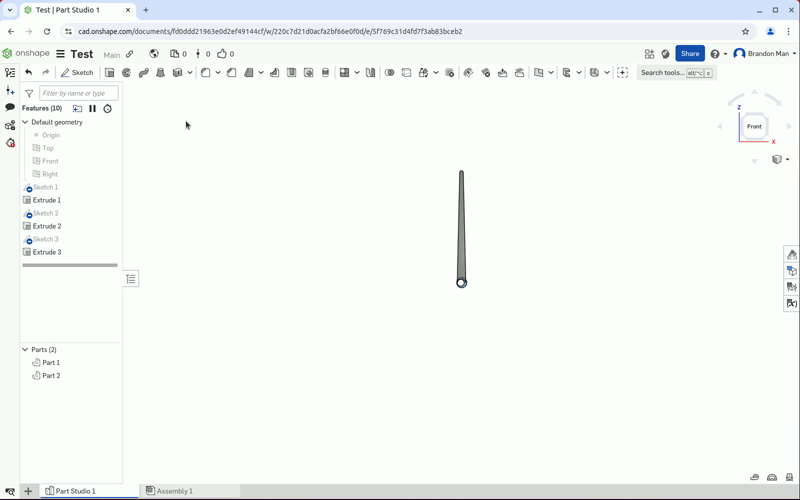
key(shift+h)
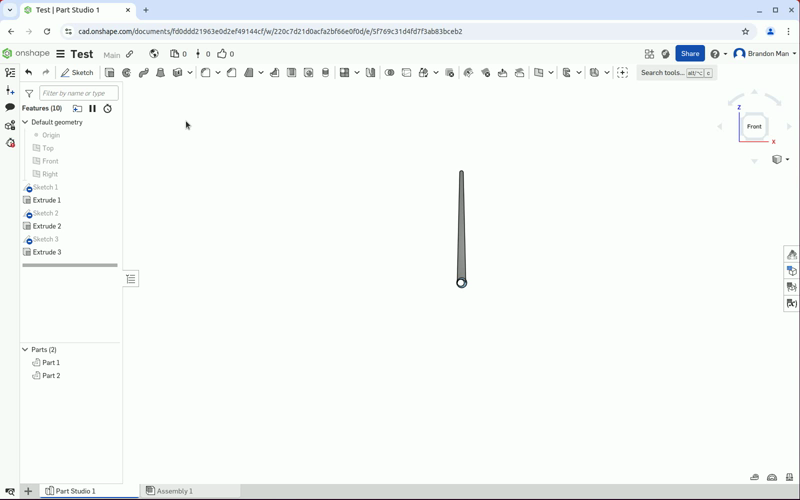
key(shift+h)
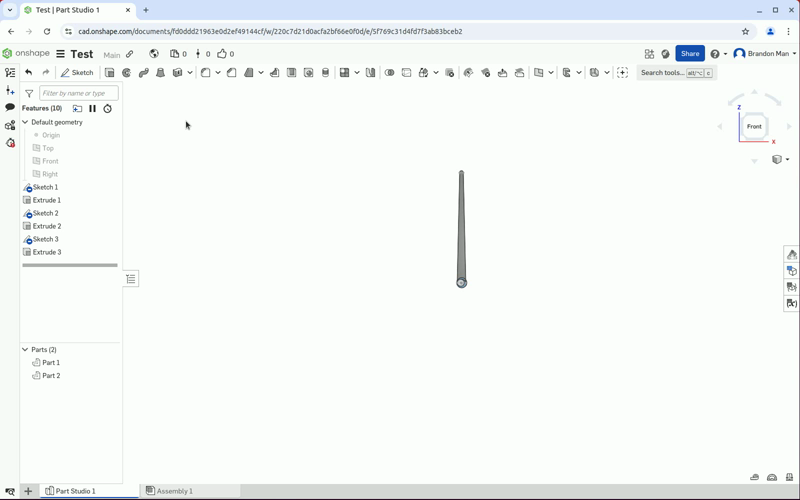
key(shift+7)
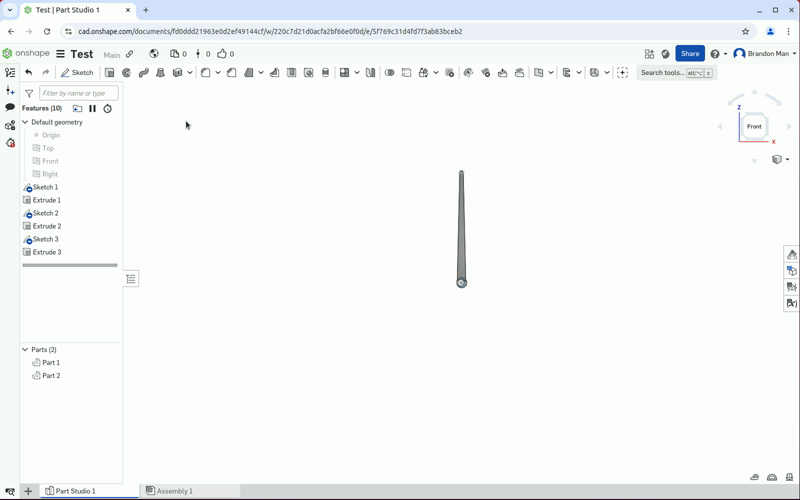
key(left, 2)
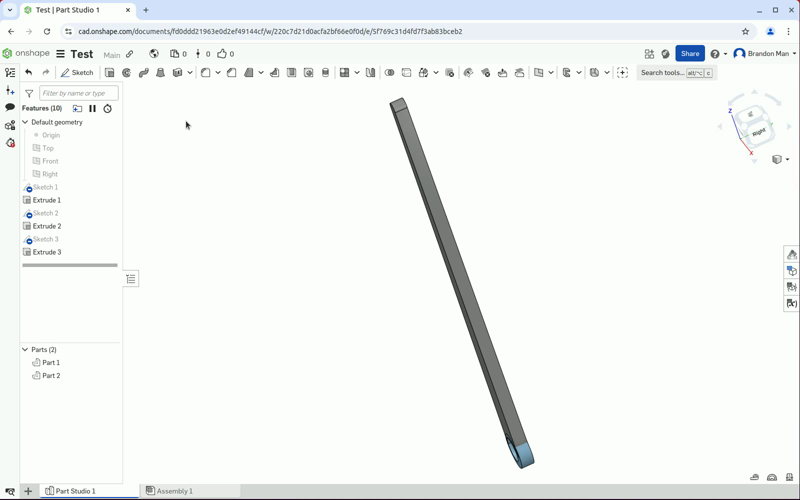
key(down, 2)
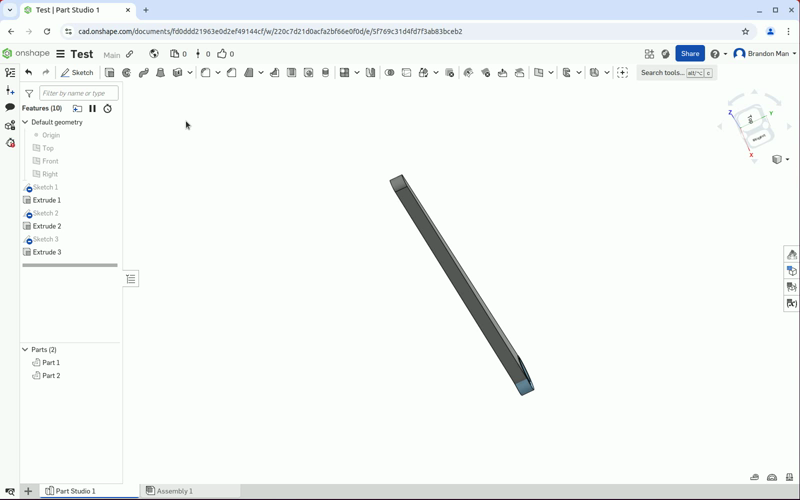
key(up, 2)
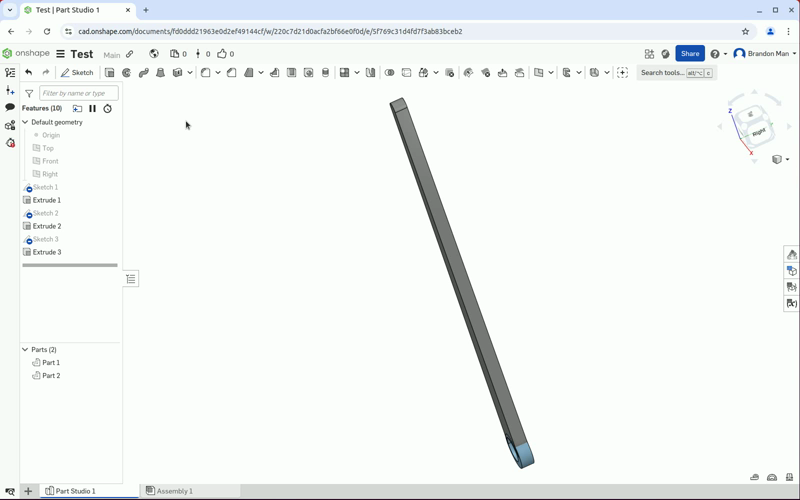
key(right, 2)
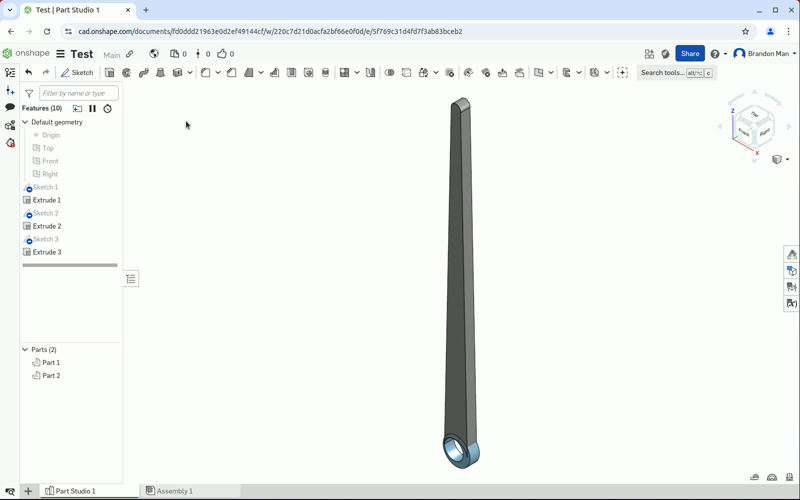
mouse_move(73, 189)
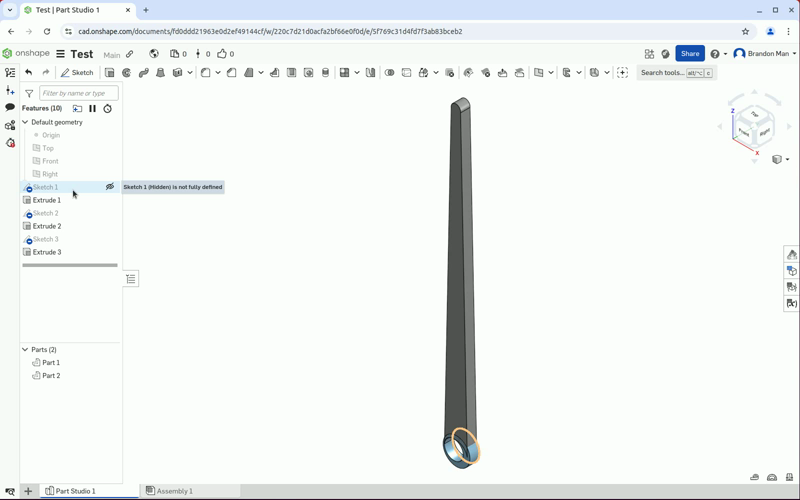
click(73, 189)